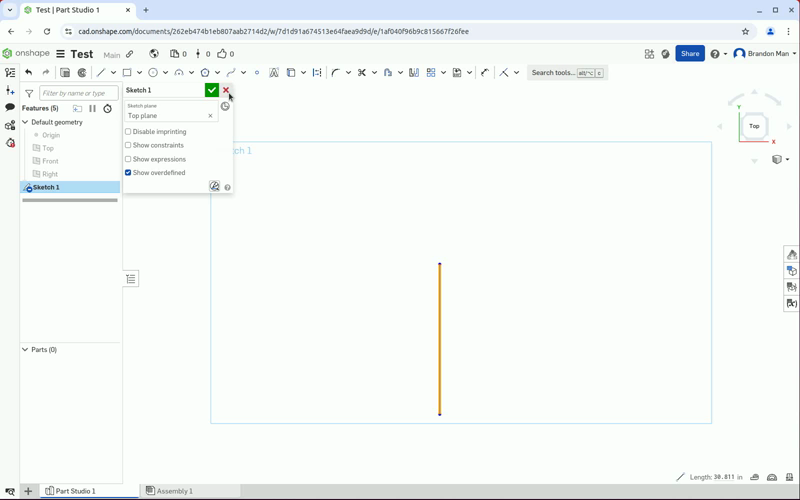
key(shift+h)
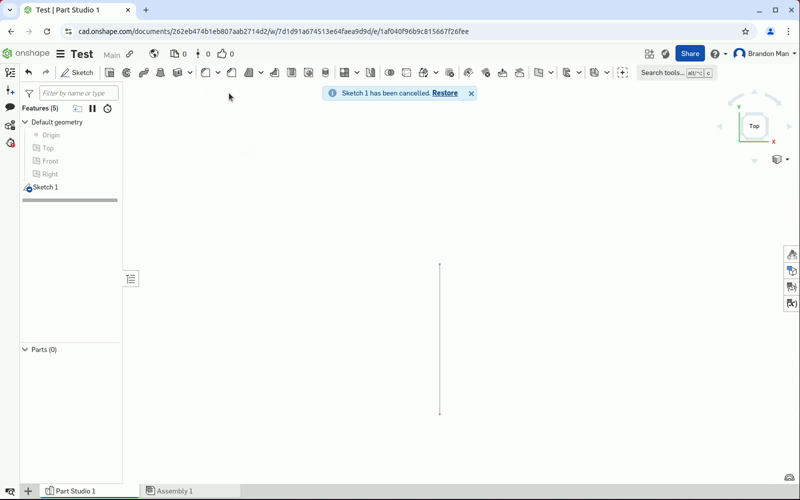
key(shift+s)
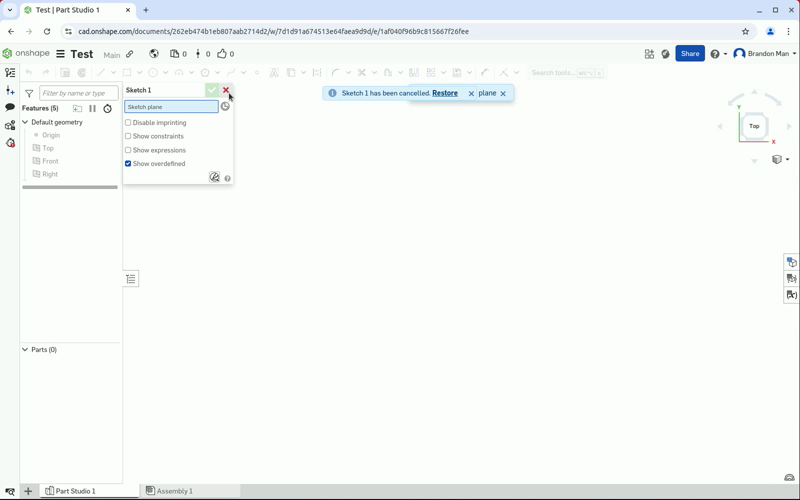
mouse_move(73, 150)
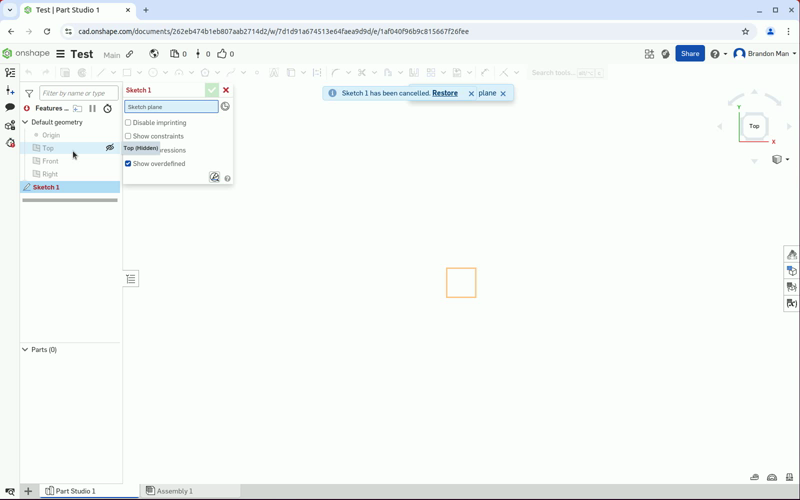
click(73, 150)
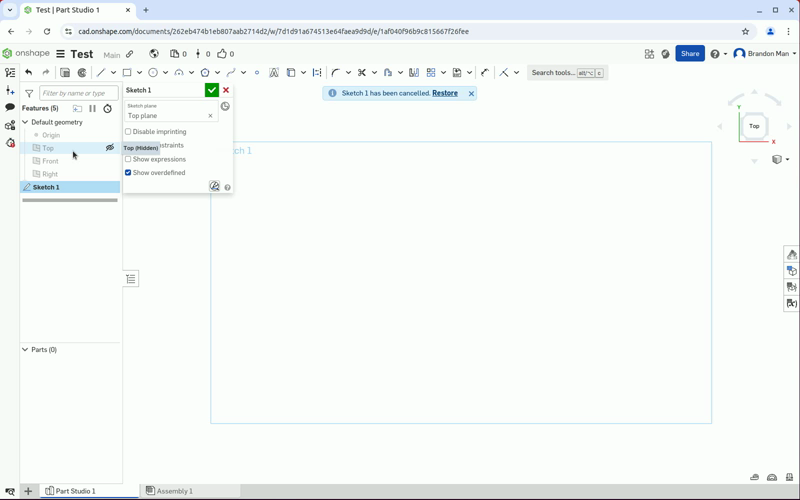
mouse_move(73, 352)
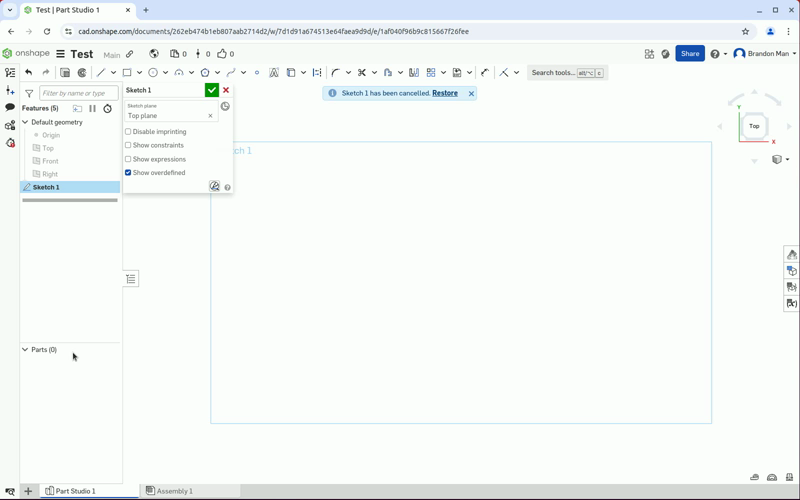
key(y)
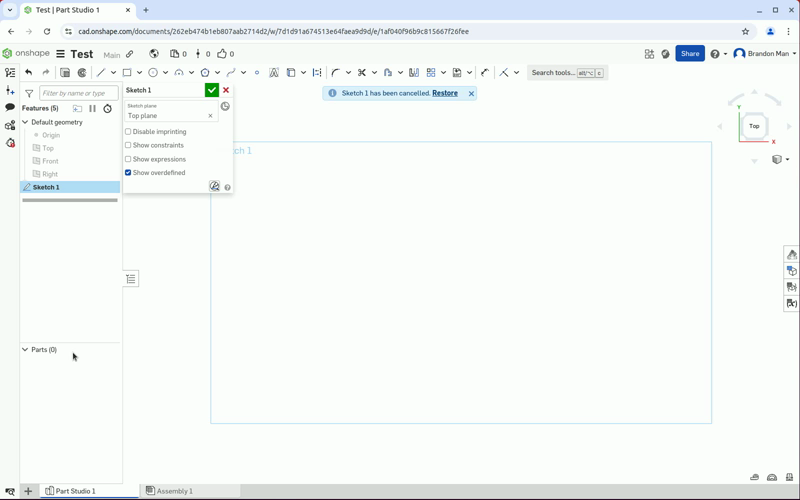
key(l)
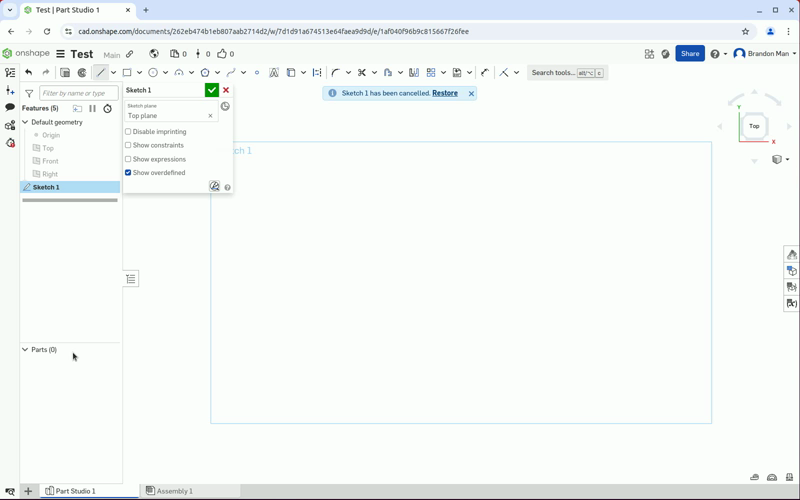
key_down(shift)
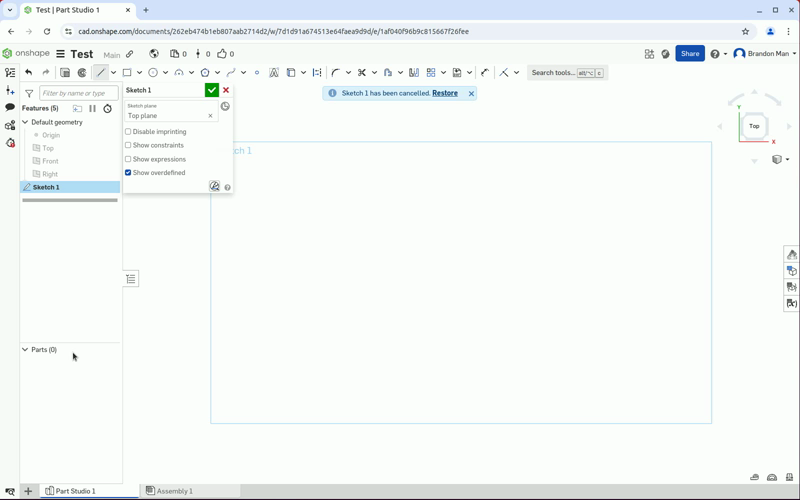
mouse_move(404, 378)
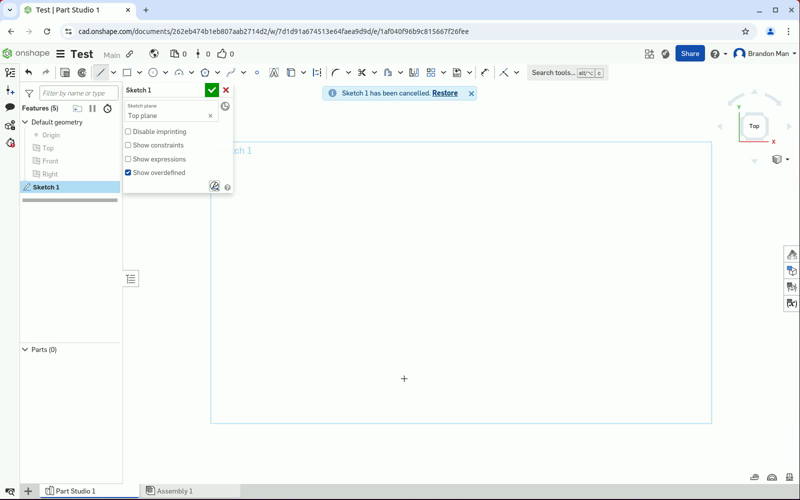
click(404, 378)
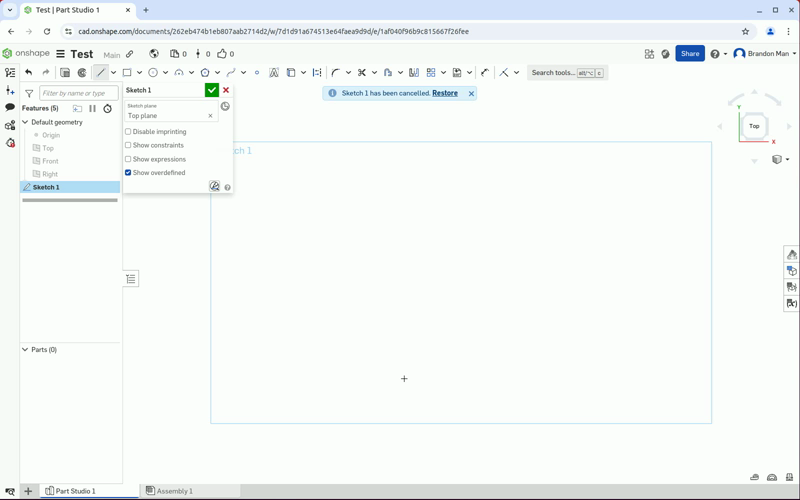
key_up(shift)
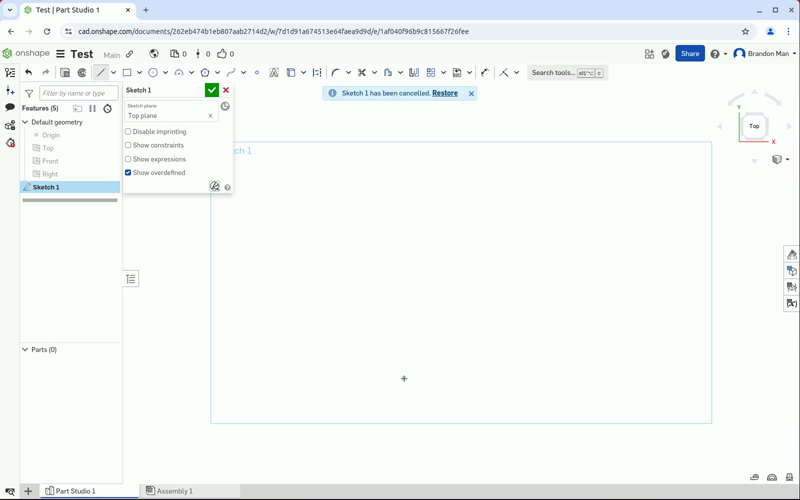
key_down(shift)
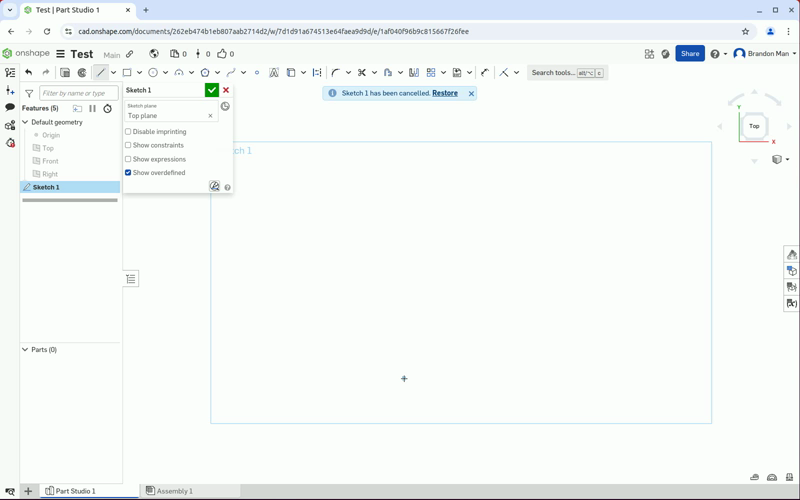
mouse_move(434, 378)
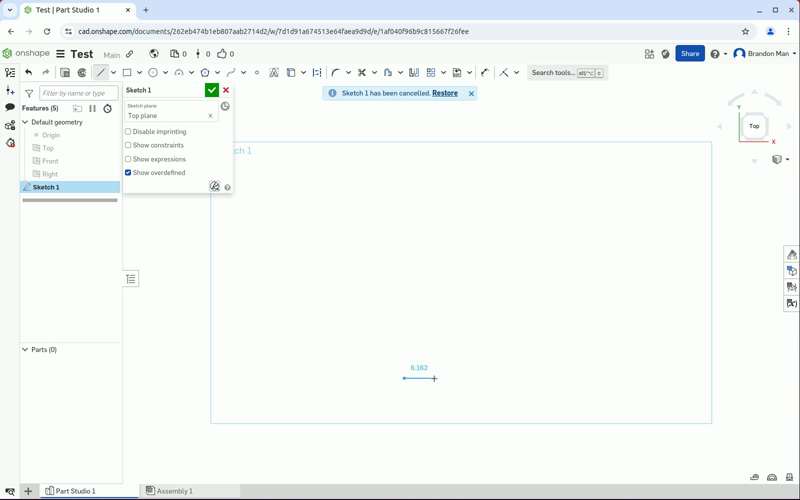
mouse_move(448, 378)
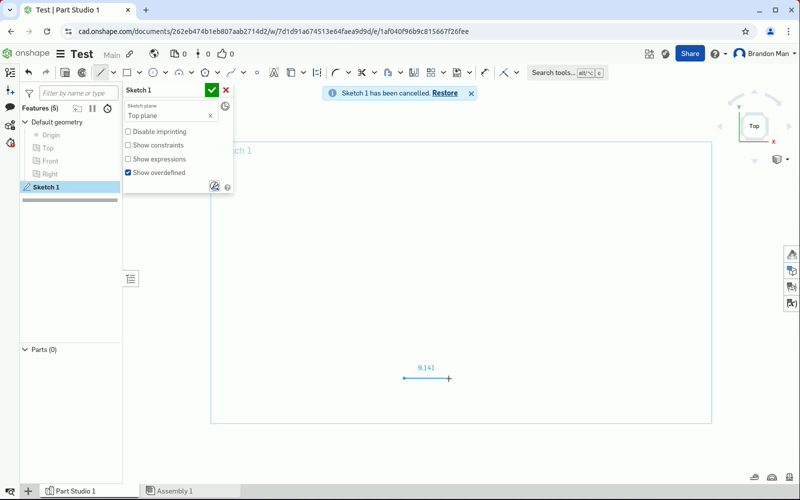
click(448, 378)
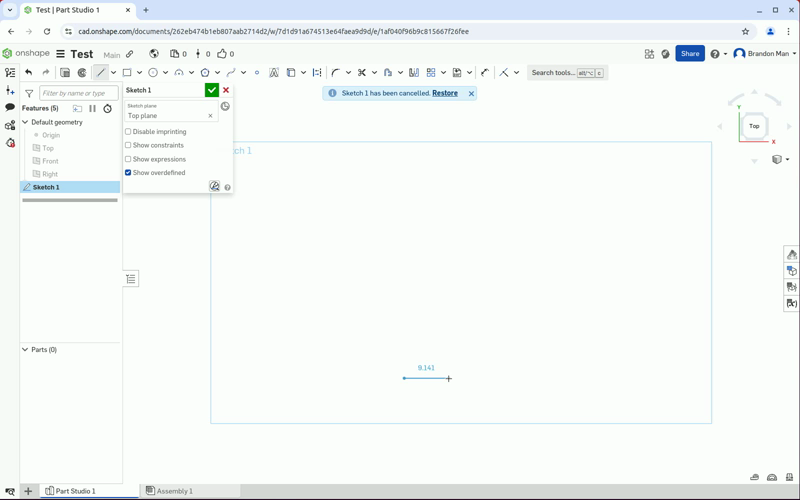
key_up(shift)
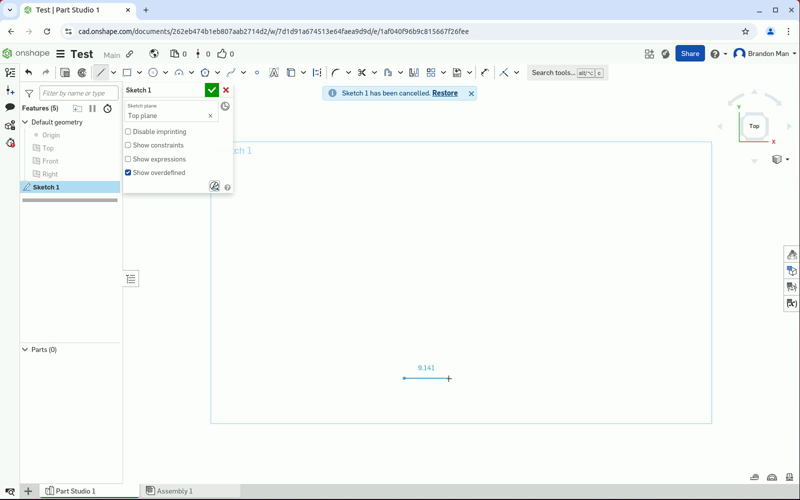
key_down(shift)
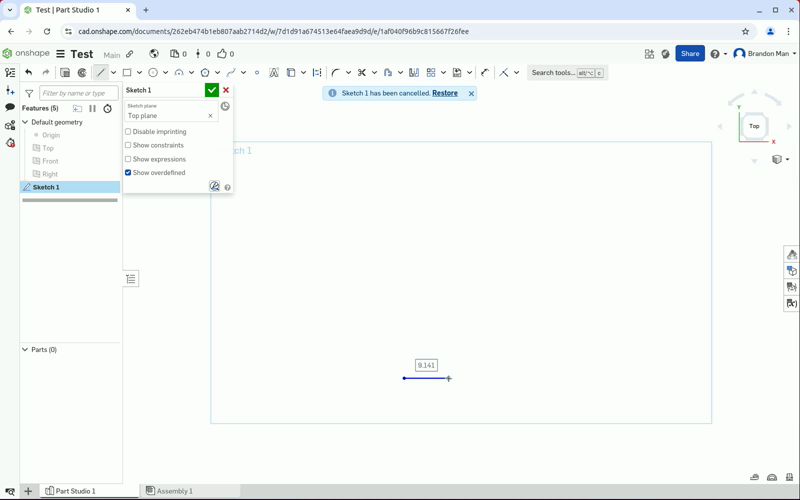
mouse_move(448, 282)
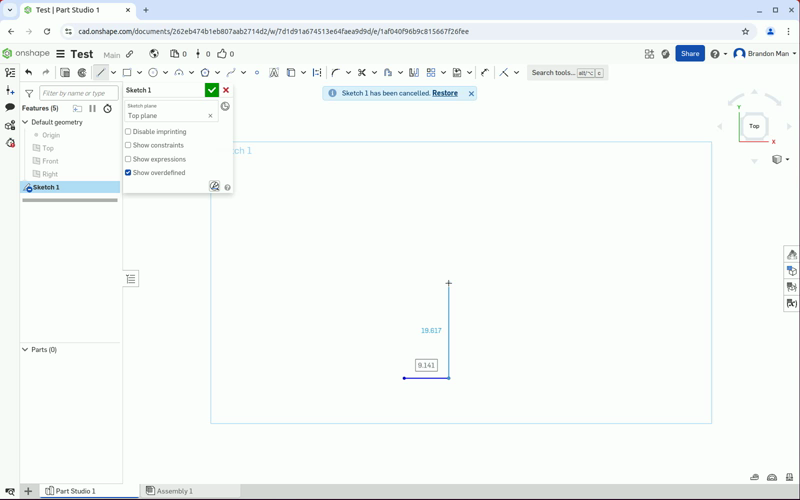
click(448, 282)
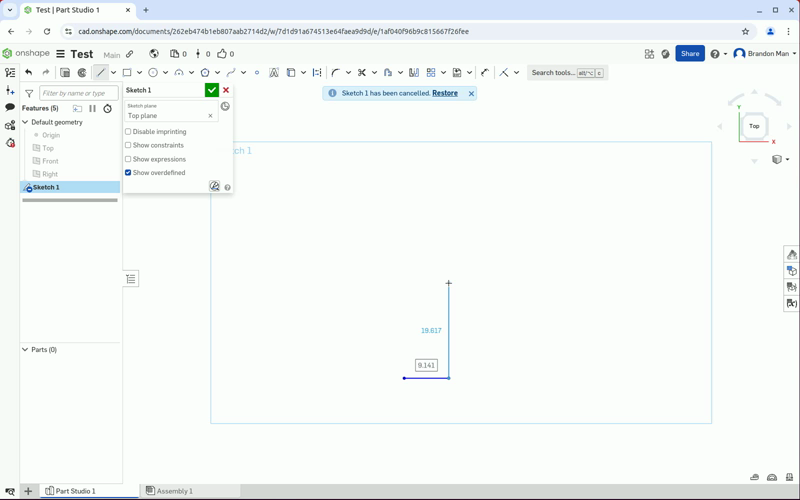
key_up(shift)
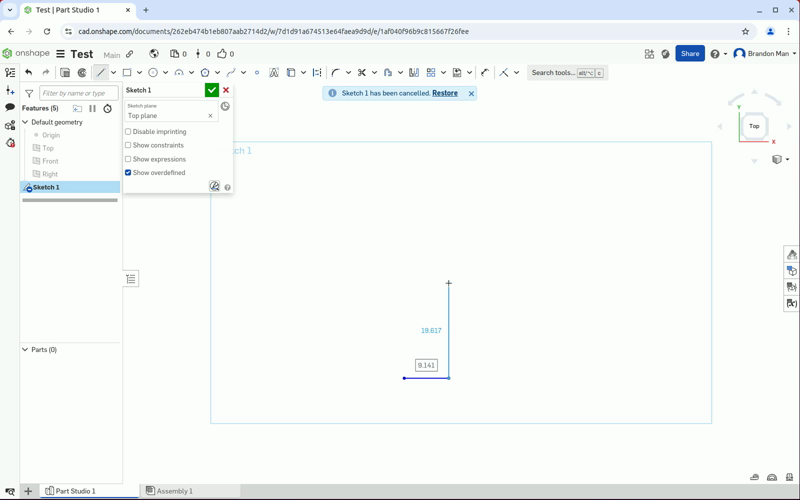
key_down(shift)
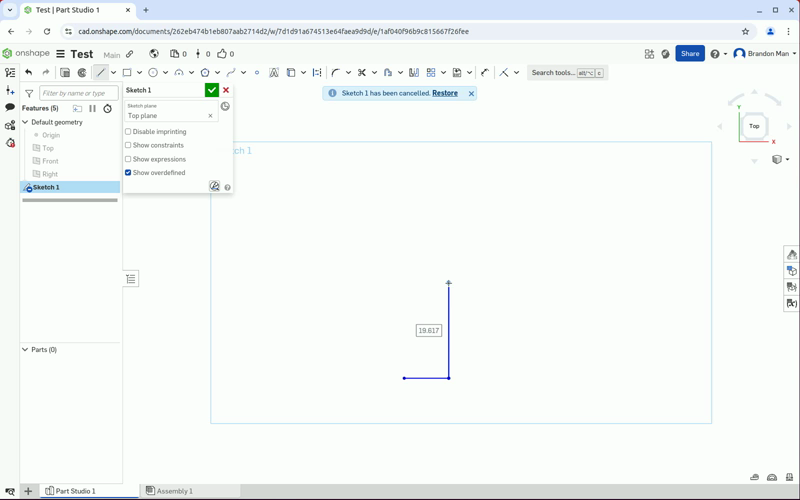
mouse_move(478, 282)
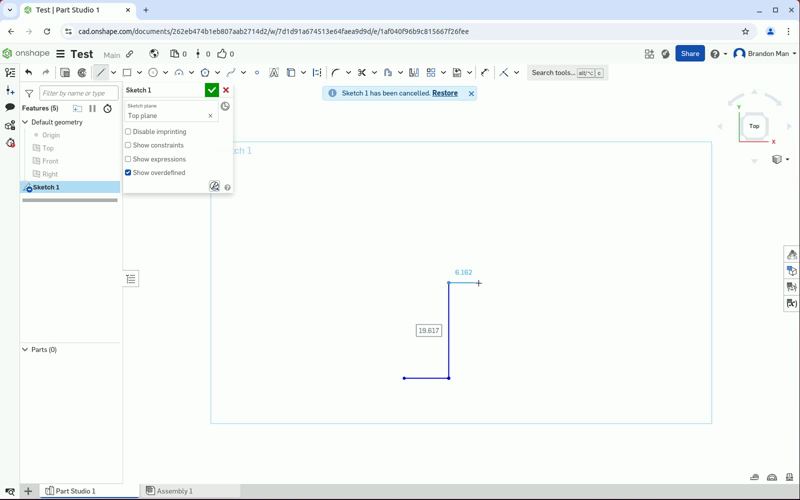
mouse_move(404, 282)
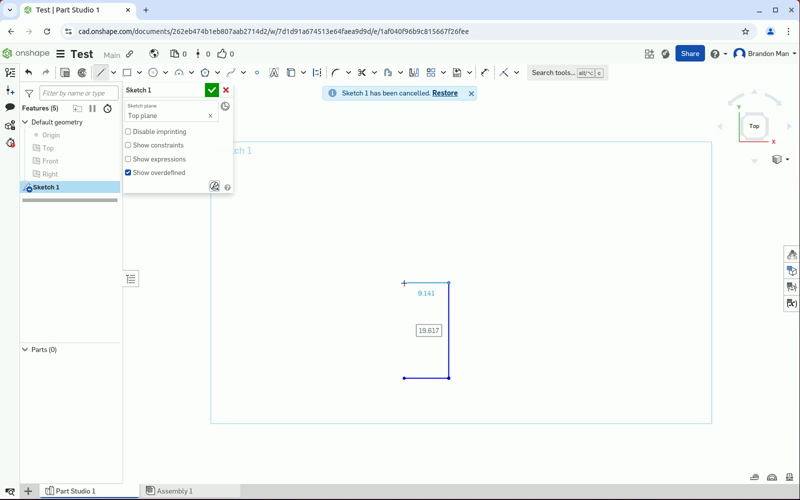
click(404, 282)
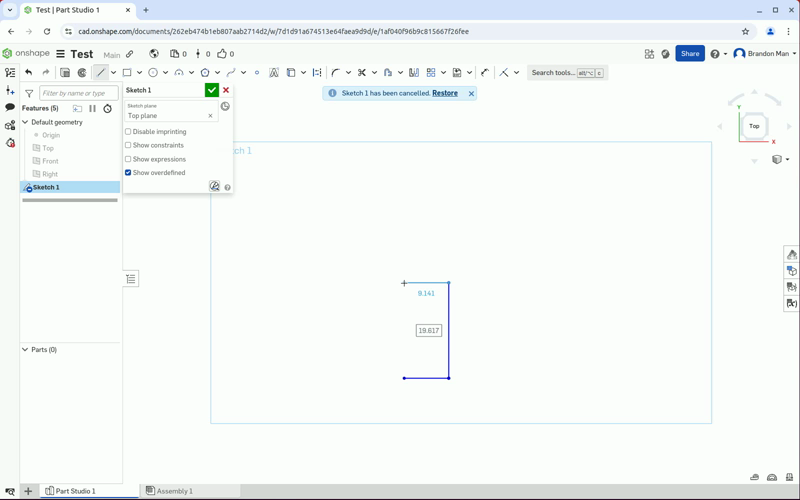
key_up(shift)
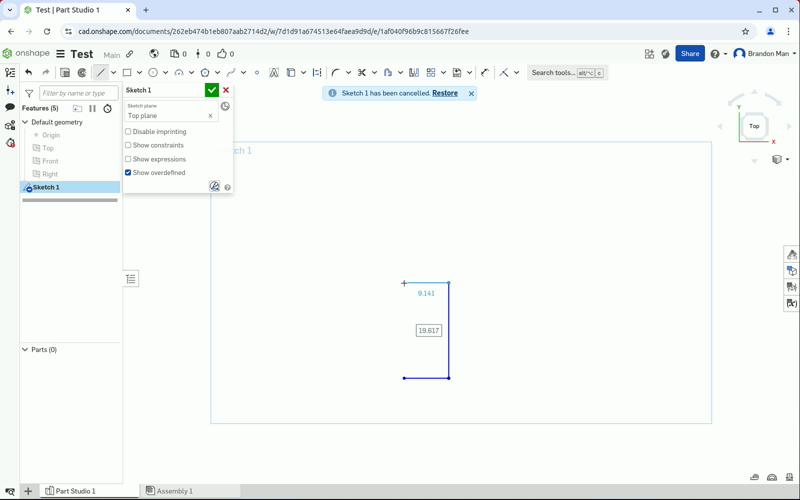
key_down(shift)
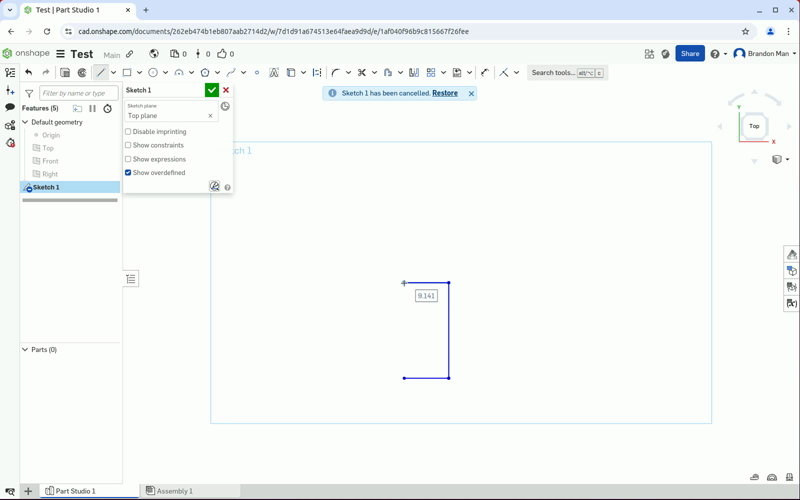
mouse_move(404, 378)
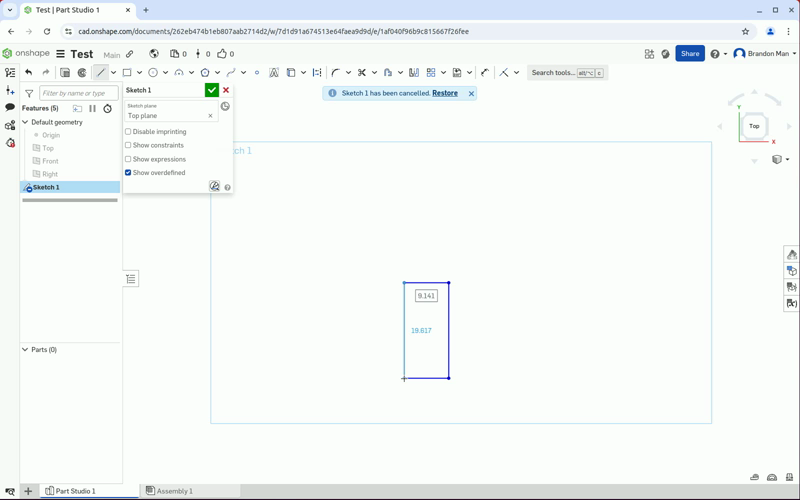
key_up(shift)
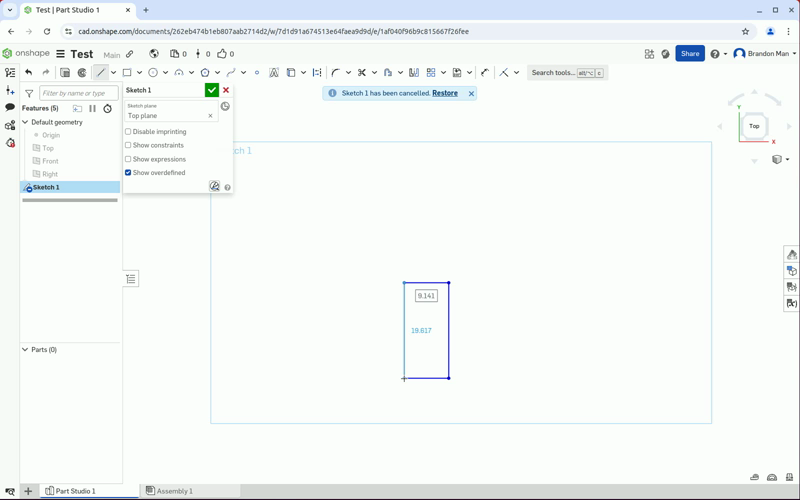
click(404, 378)
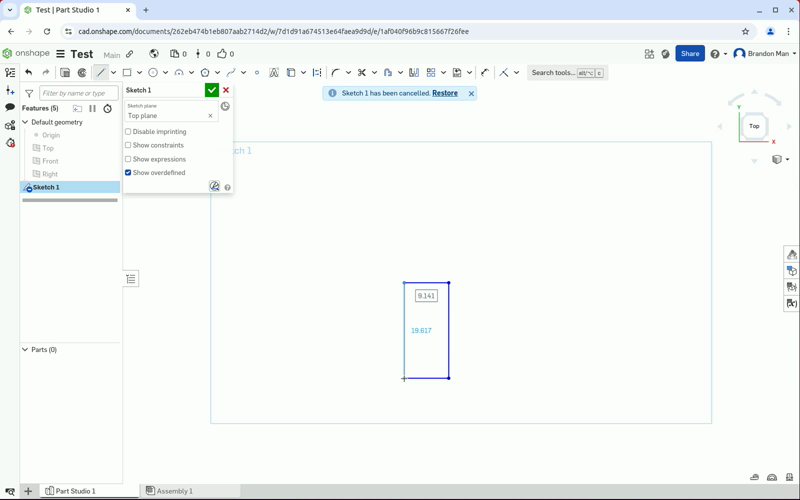
key(esc)
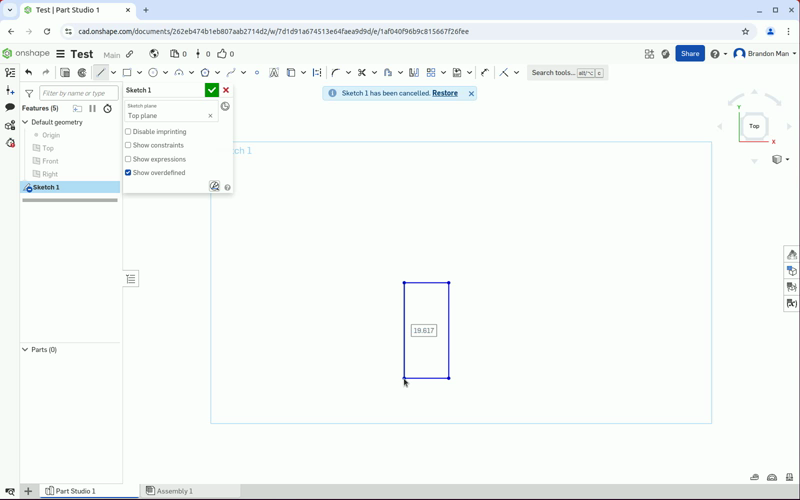
mouse_move(438, 313)
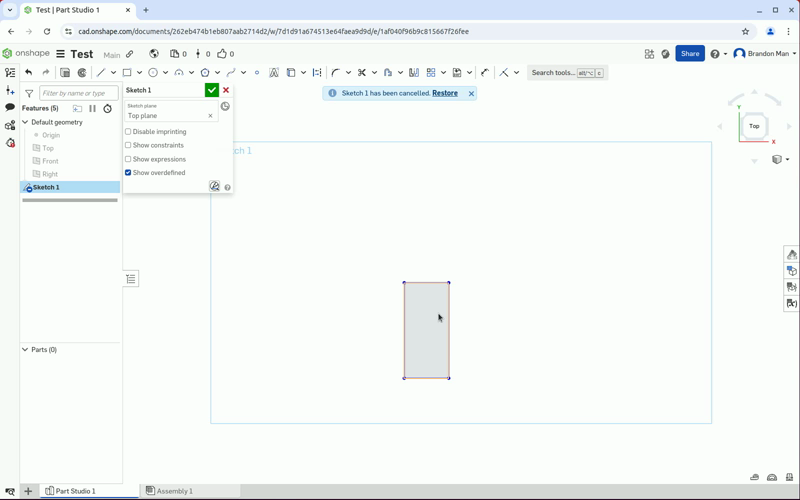
click(438, 313)
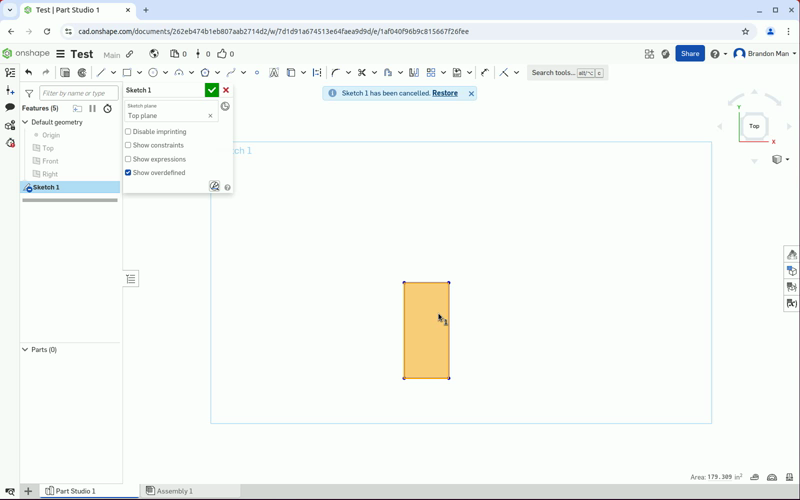
mouse_move(73, 352)
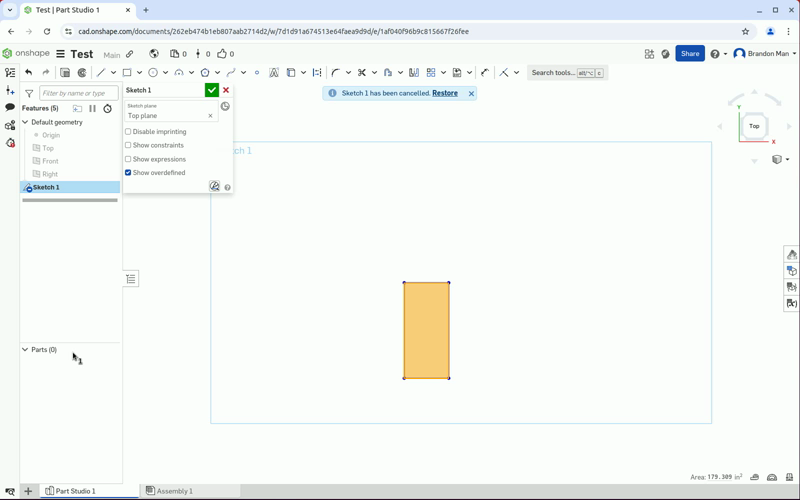
key(shift+y)
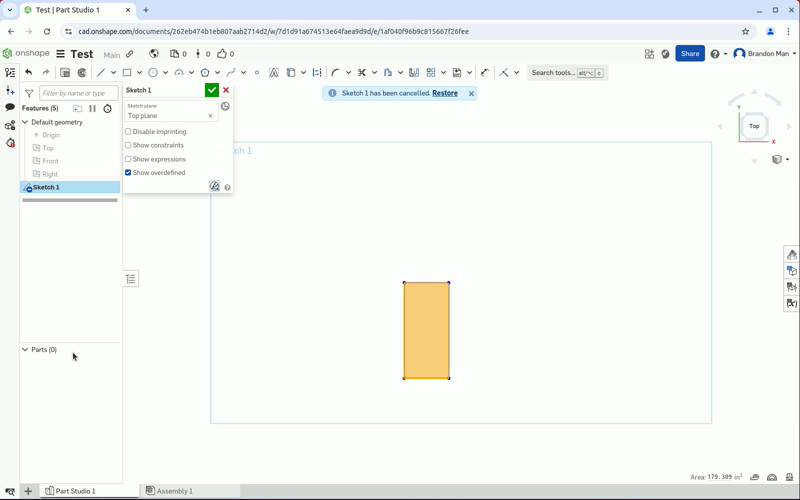
key(shift+e)
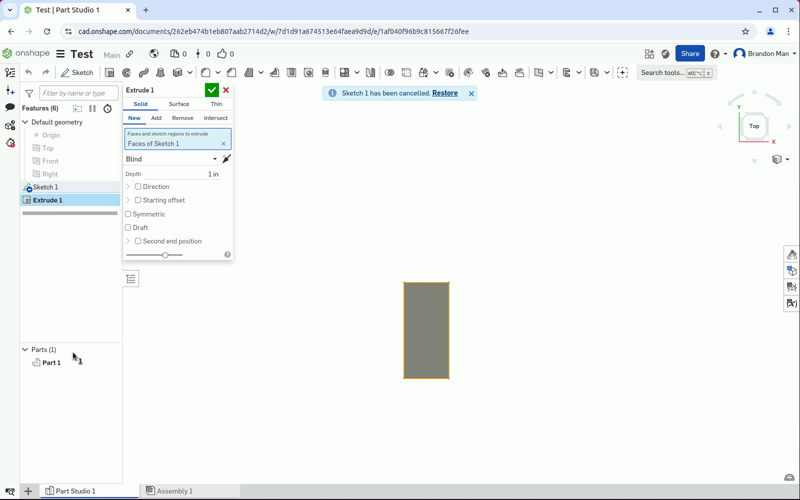
mouse_move(143, 106)
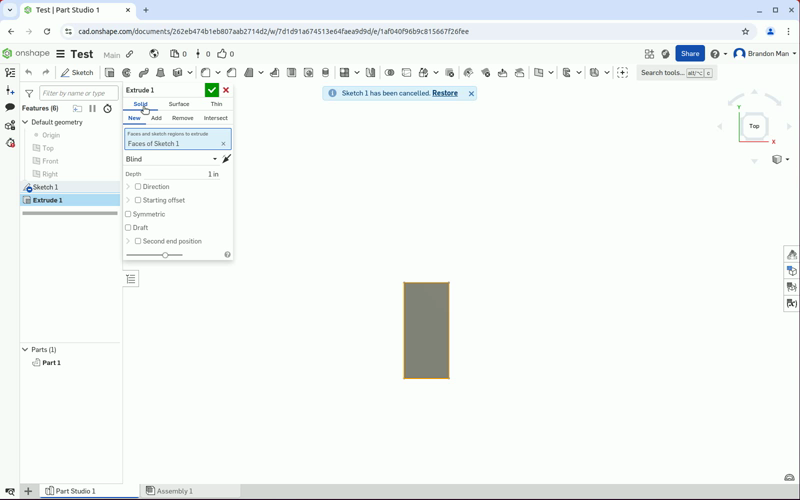
click(143, 106)
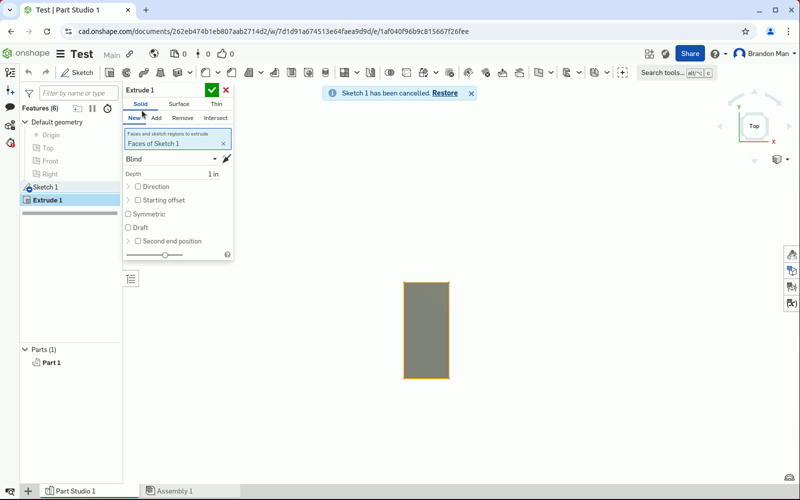
mouse_move(137, 120)
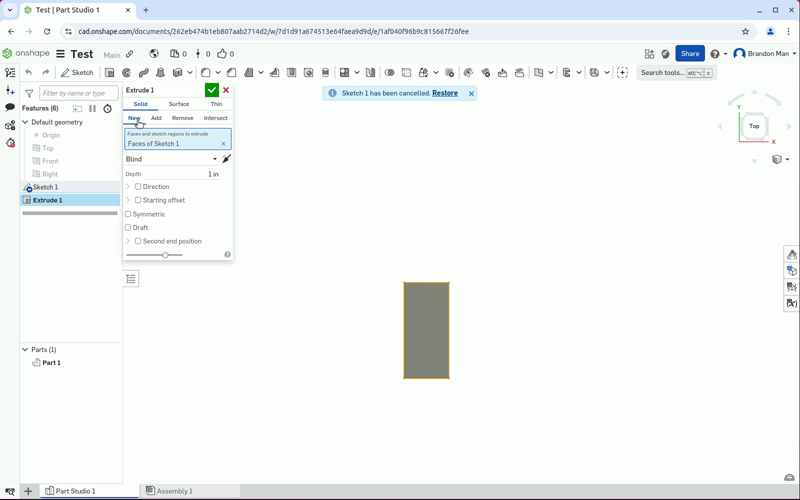
click(137, 120)
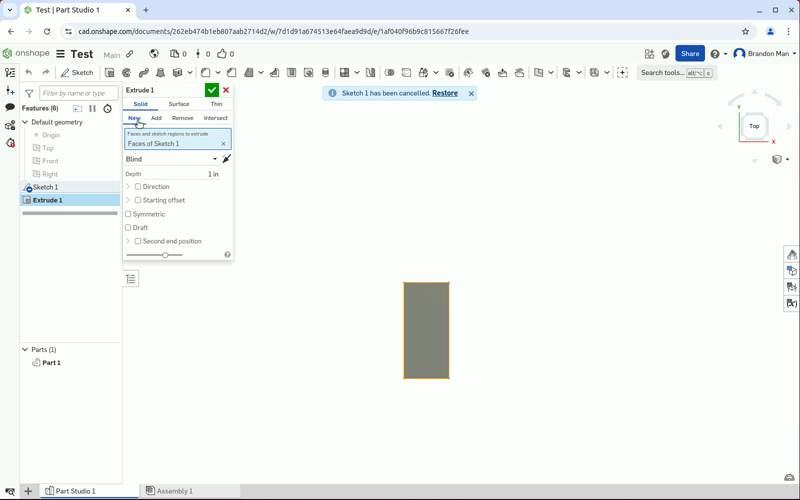
key(tab, 4)
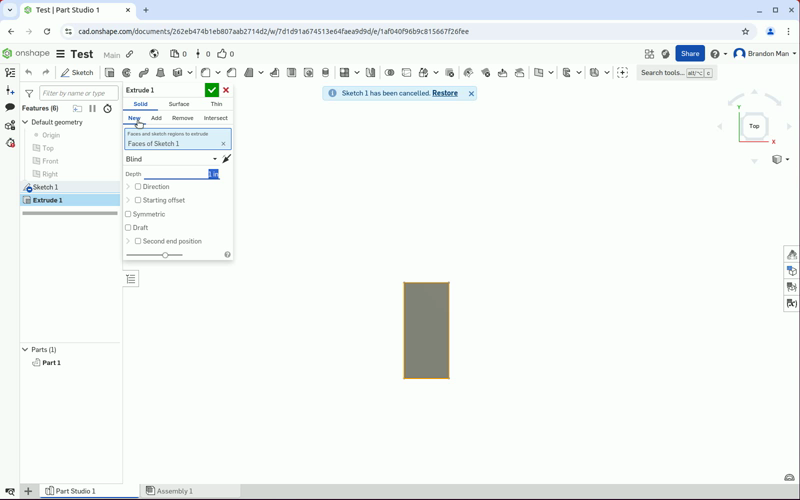
text(2.166)
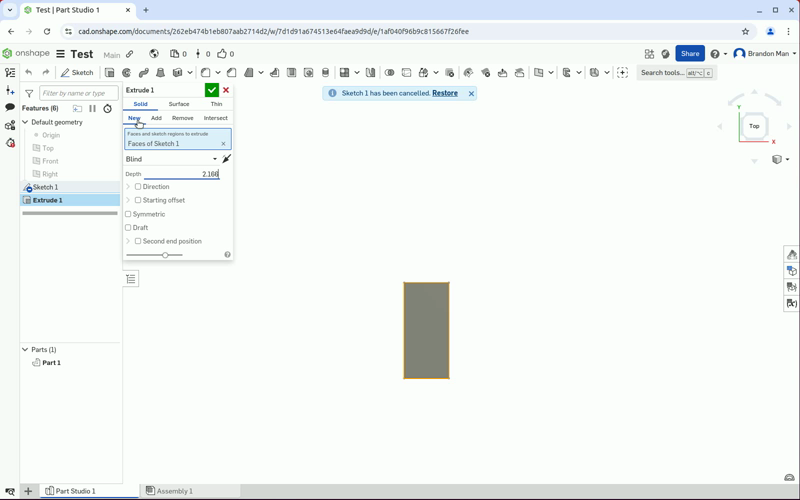
key(enter)
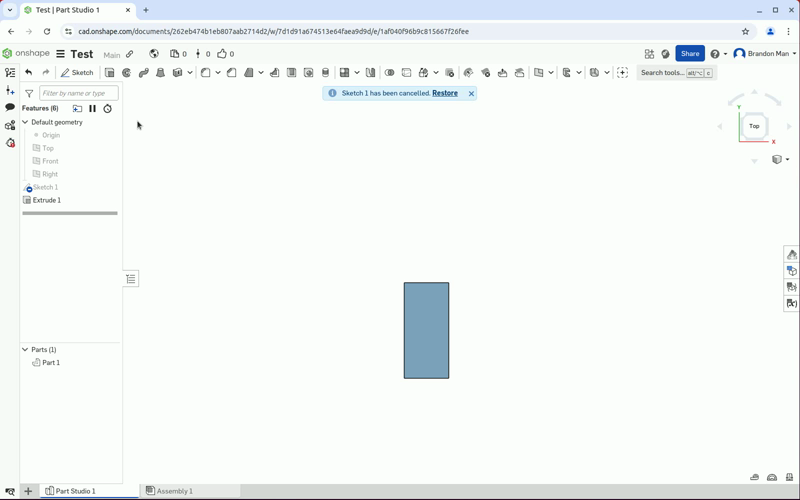
key(shift+h)
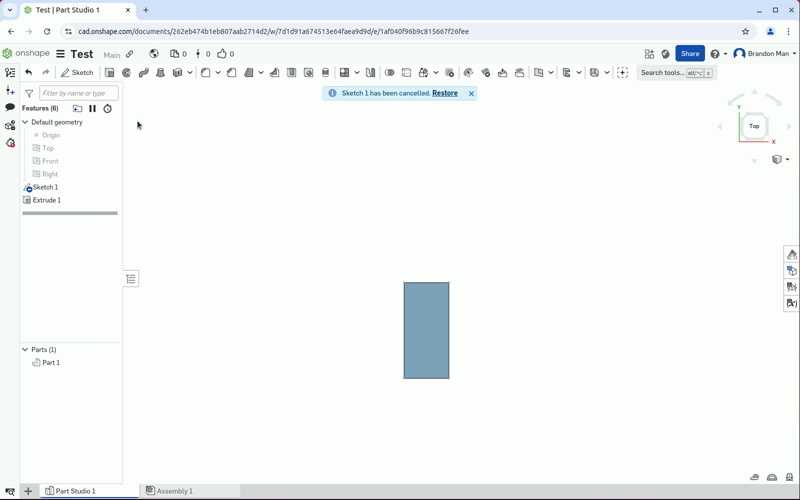
key(shift+h)
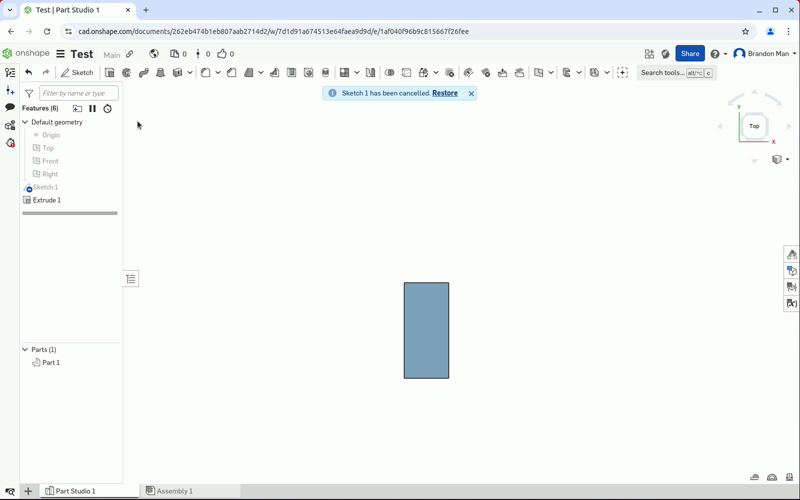
mouse_move(73, 189)
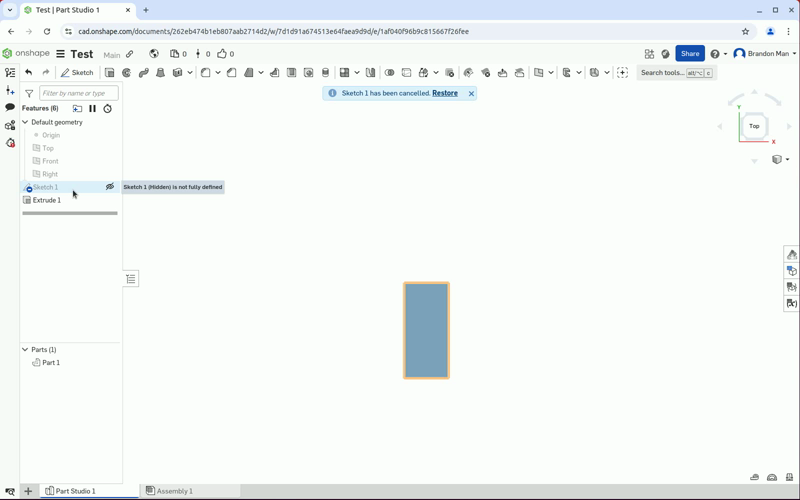
click(73, 189)
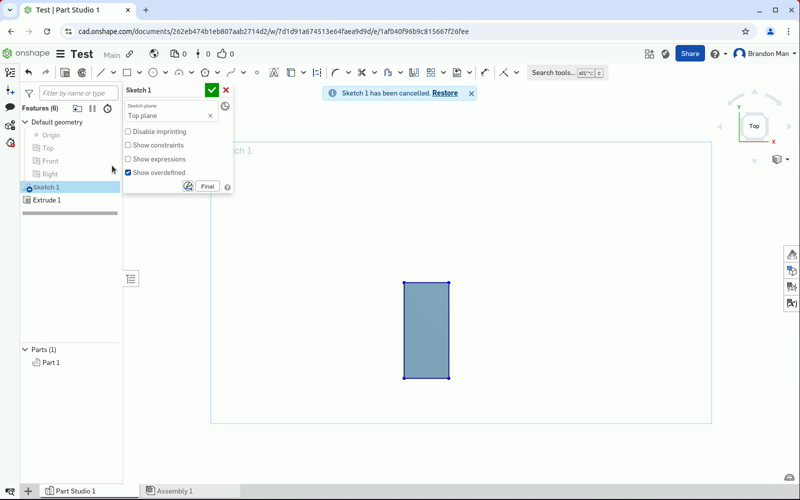
mouse_move(229, 92)
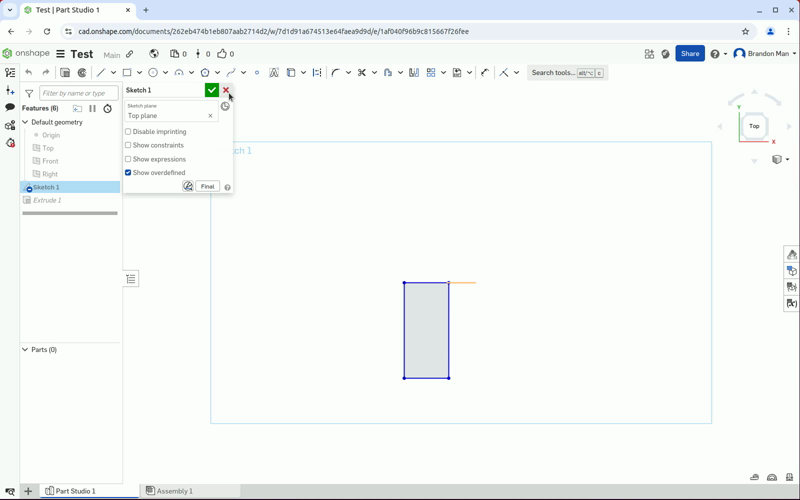
click(229, 92)
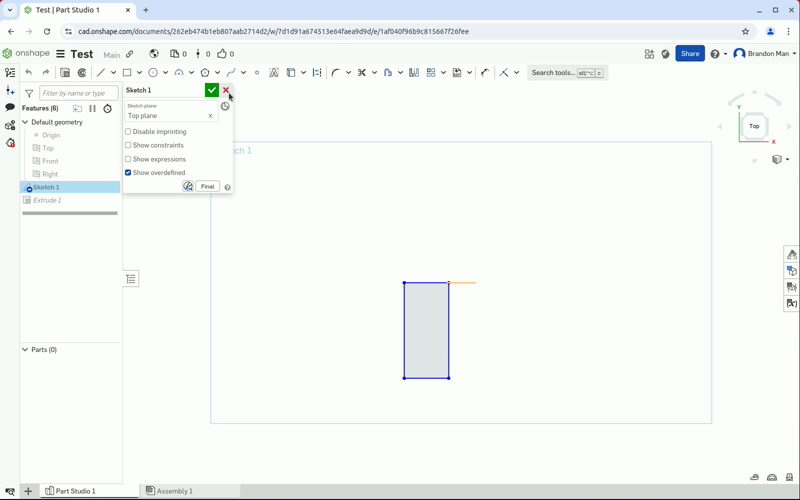
key(shift+s)
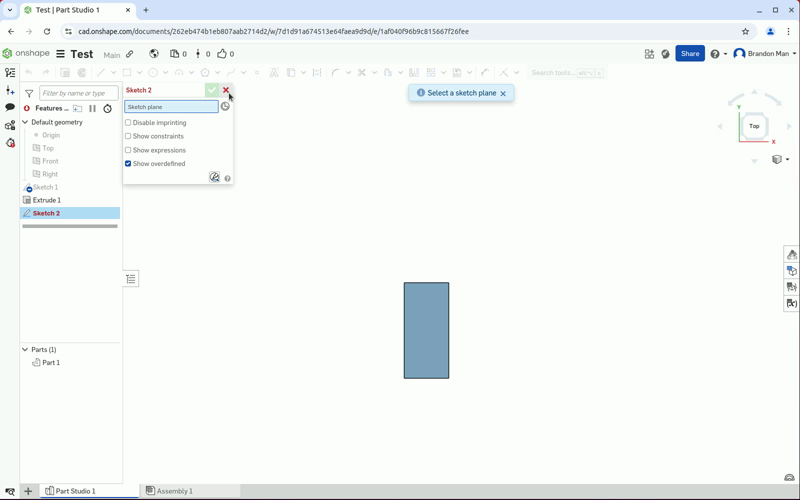
mouse_move(73, 150)
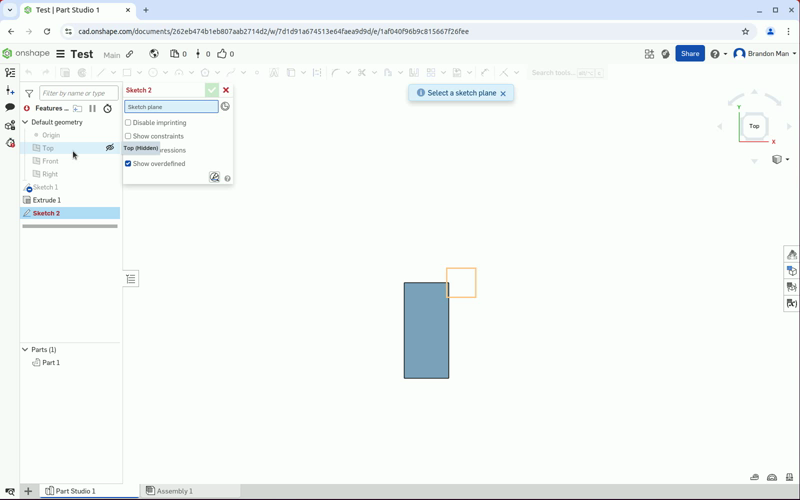
click(73, 150)
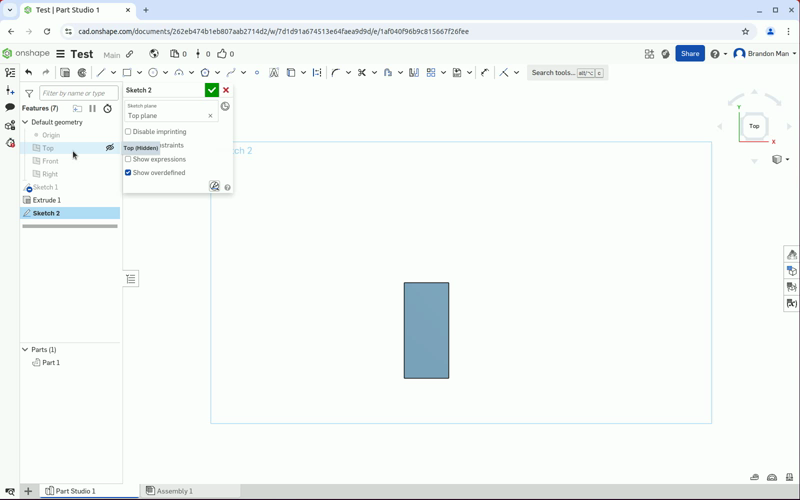
mouse_move(73, 352)
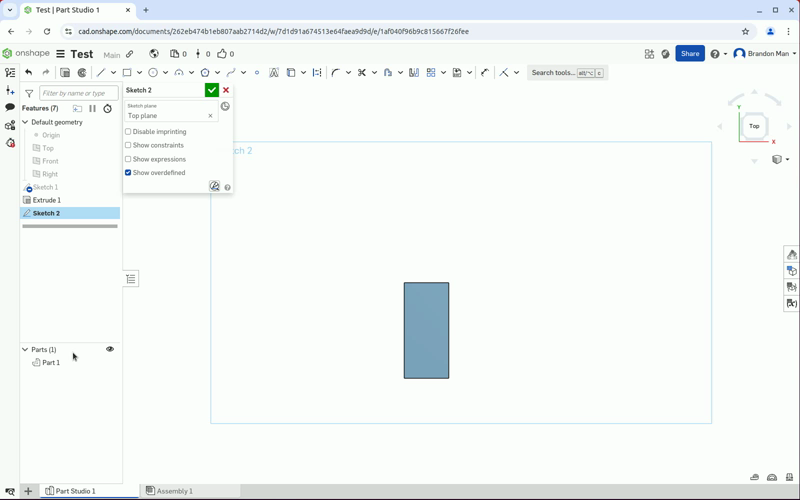
key(y)
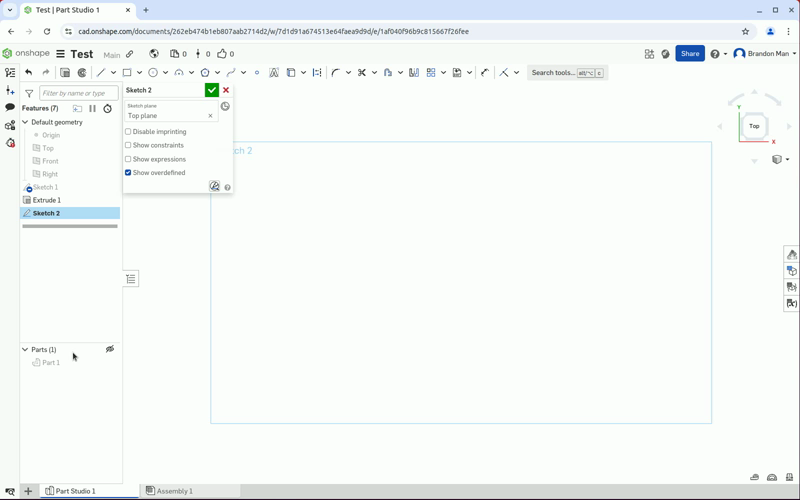
key(l)
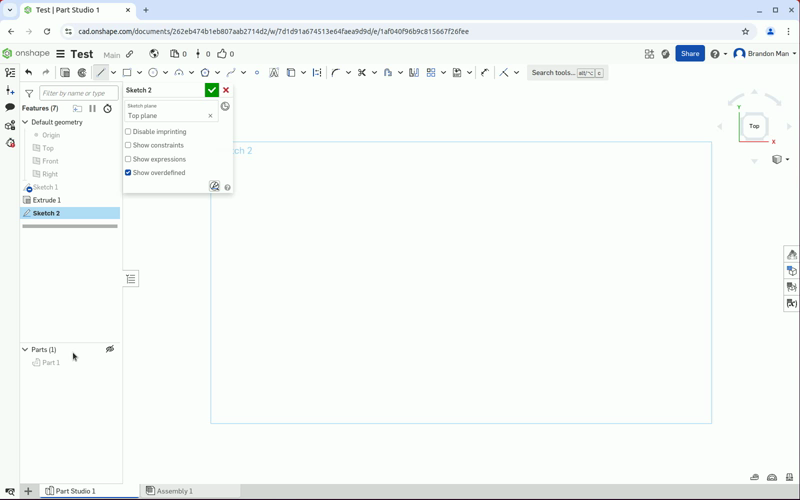
key_down(shift)
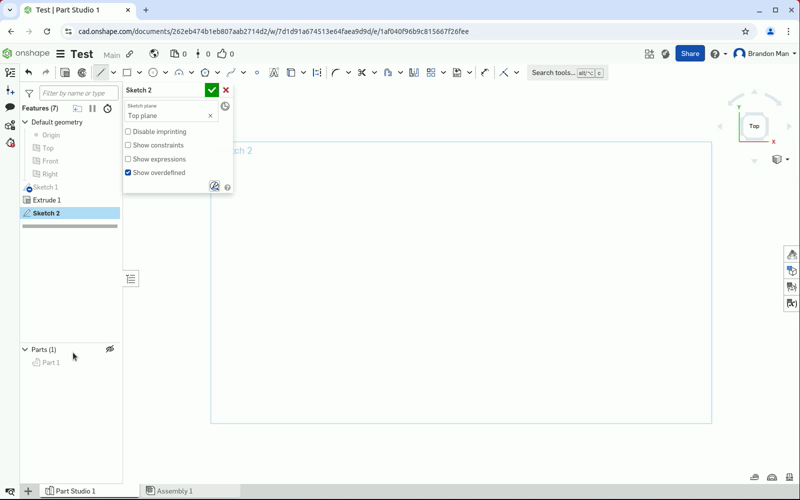
mouse_move(407, 319)
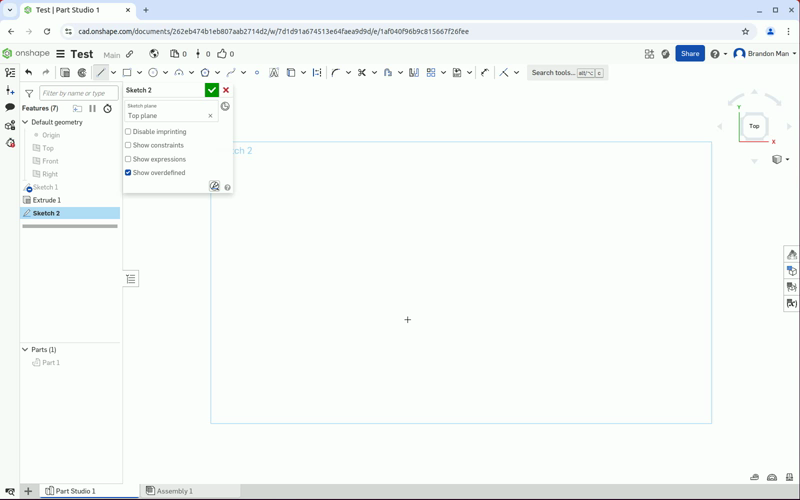
click(407, 319)
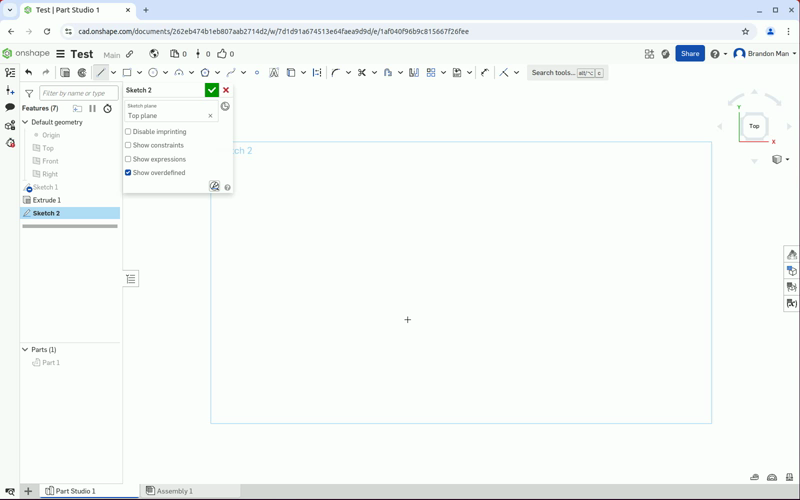
key_up(shift)
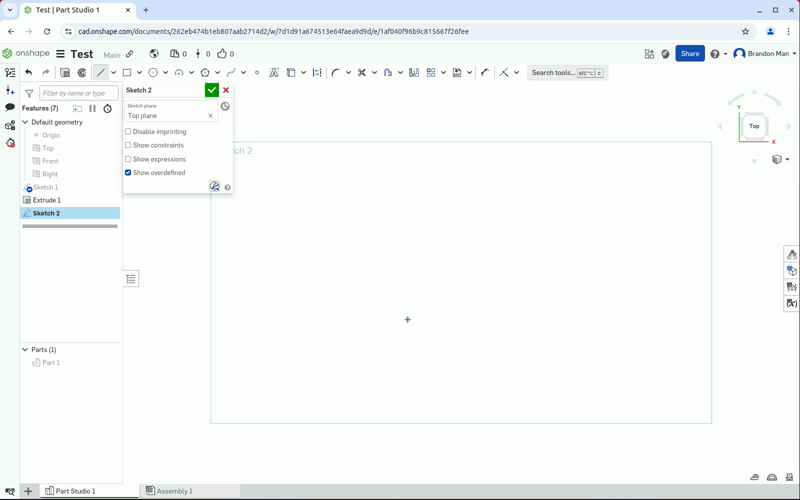
key_down(shift)
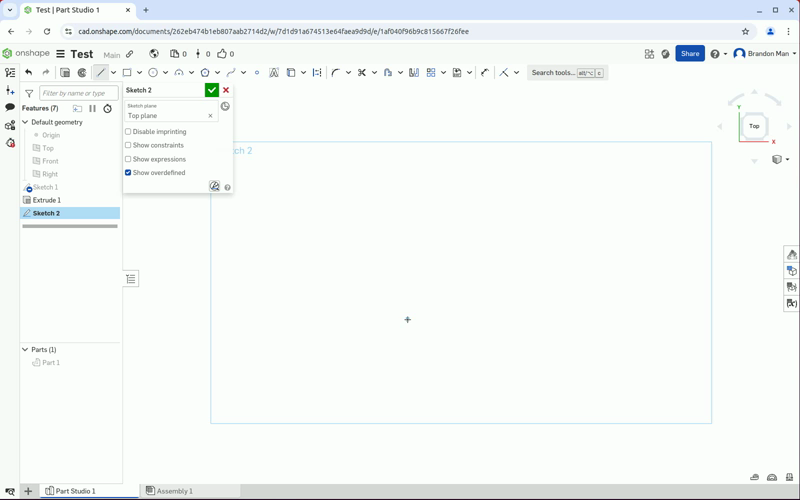
mouse_move(437, 319)
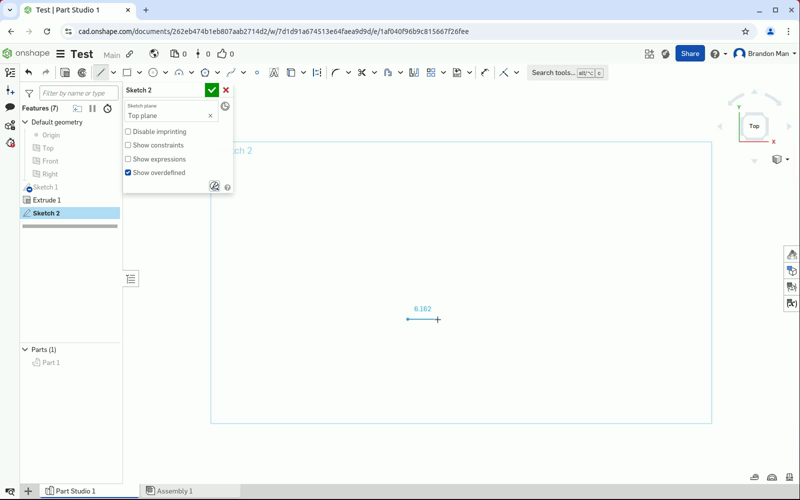
mouse_move(426, 319)
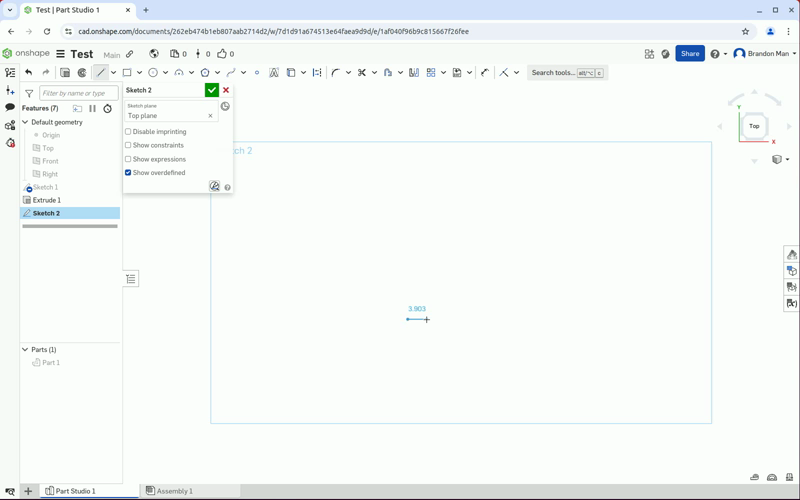
click(426, 319)
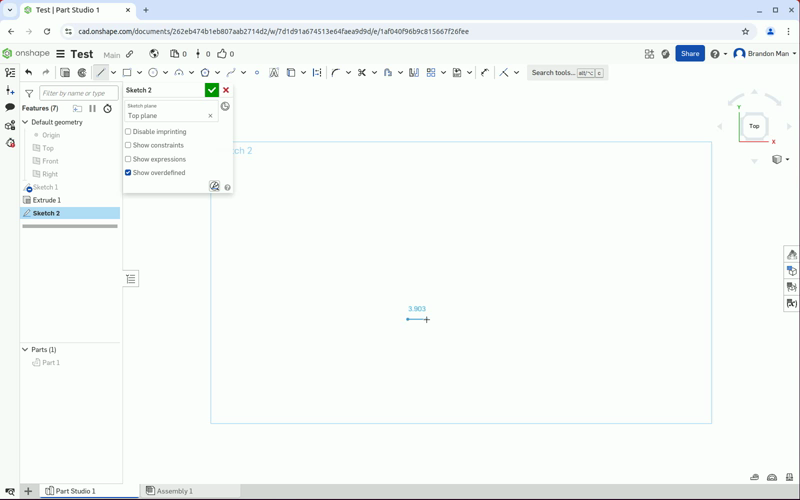
key_up(shift)
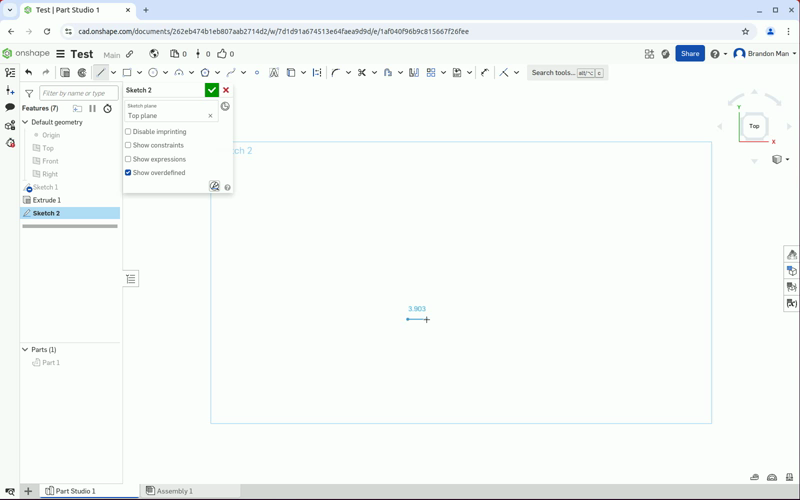
key_down(shift)
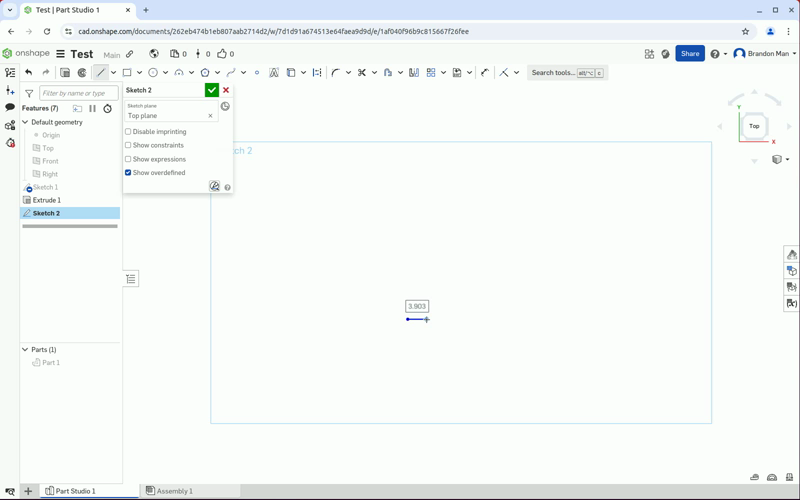
mouse_move(456, 319)
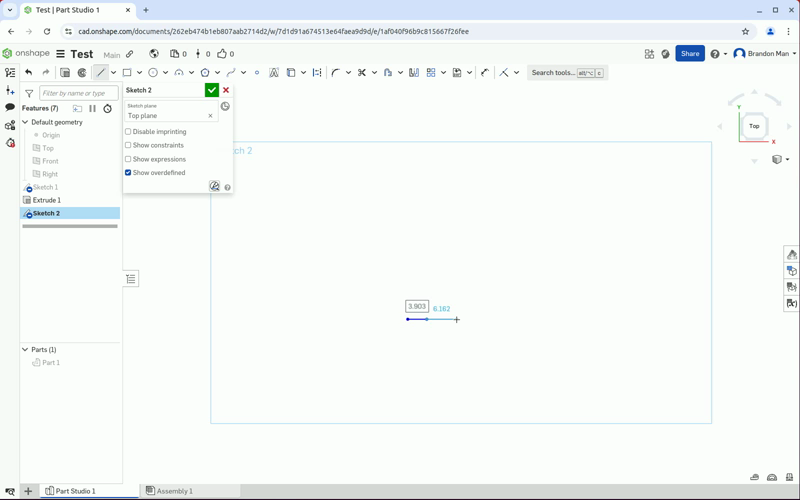
mouse_move(426, 282)
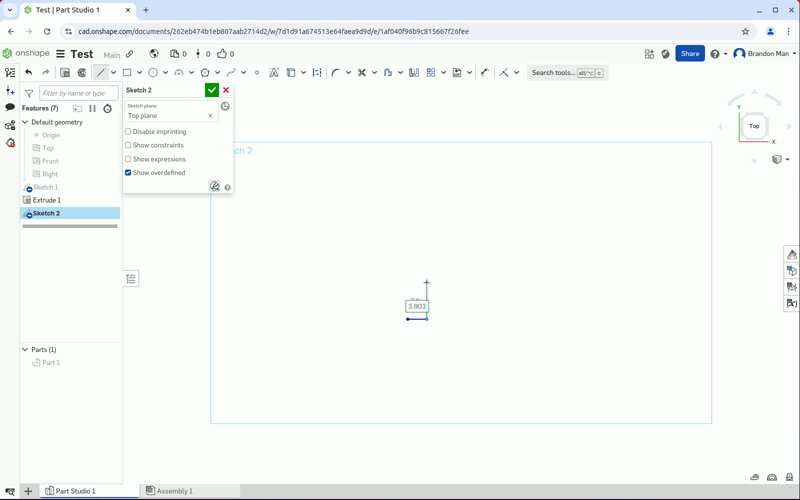
click(426, 282)
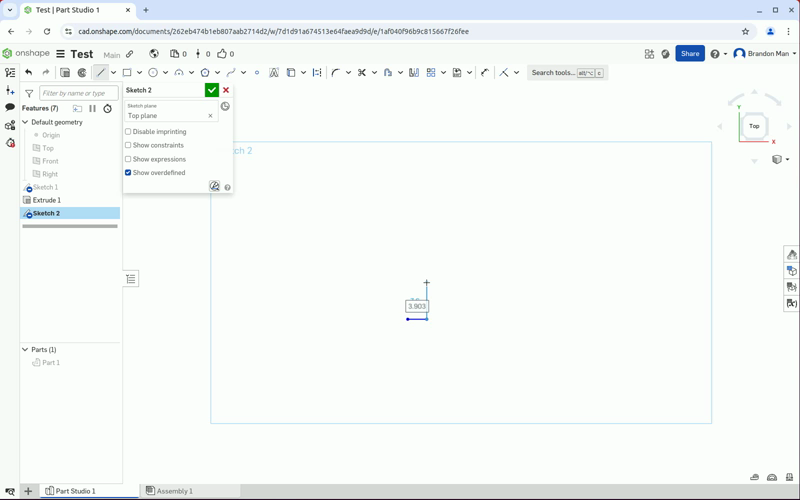
key_up(shift)
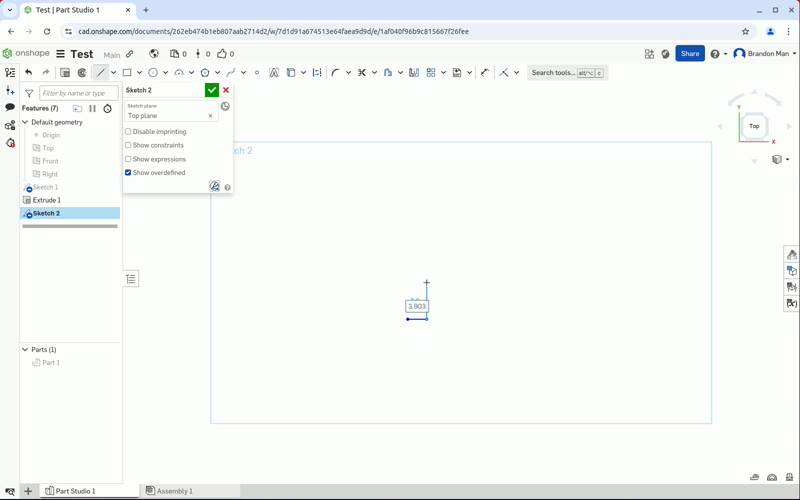
key_down(shift)
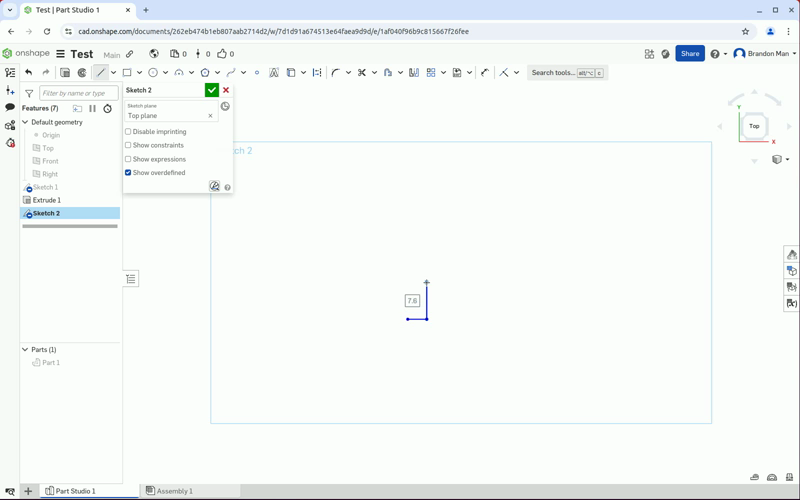
mouse_move(456, 282)
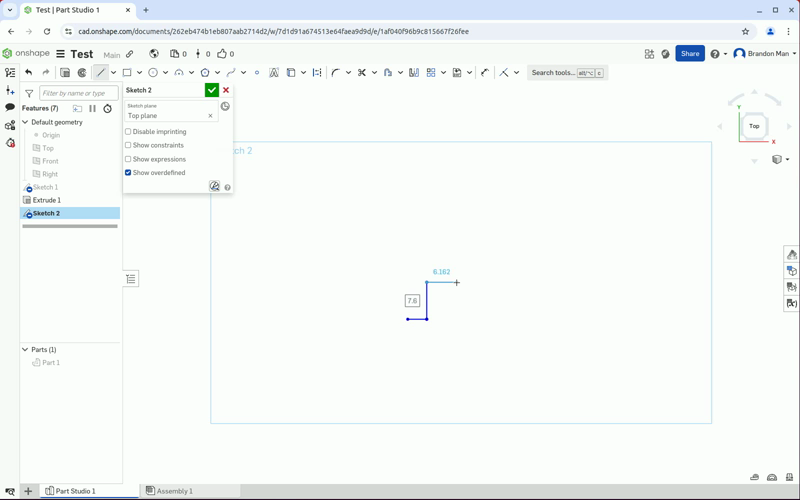
mouse_move(407, 282)
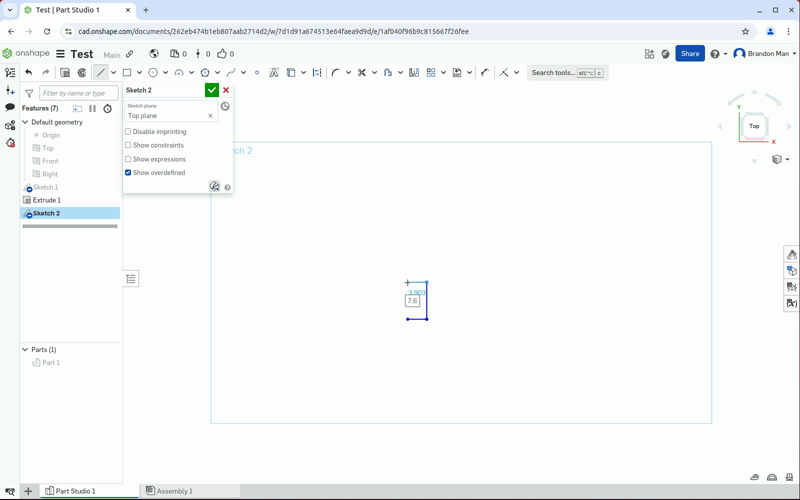
click(407, 282)
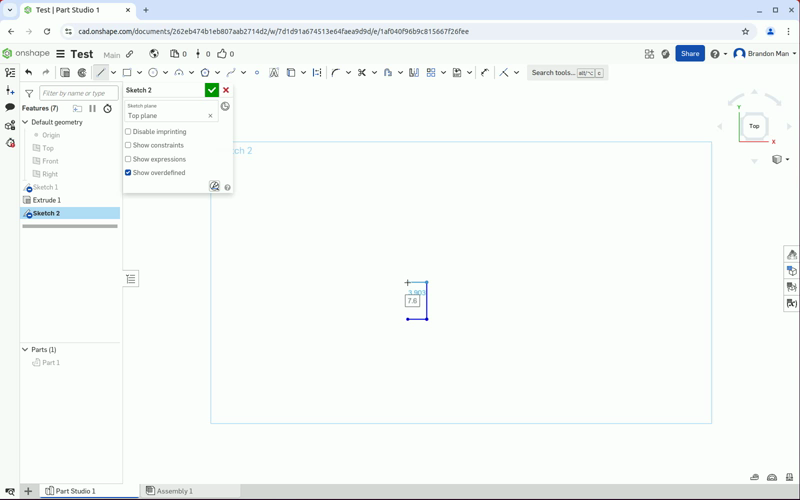
key_up(shift)
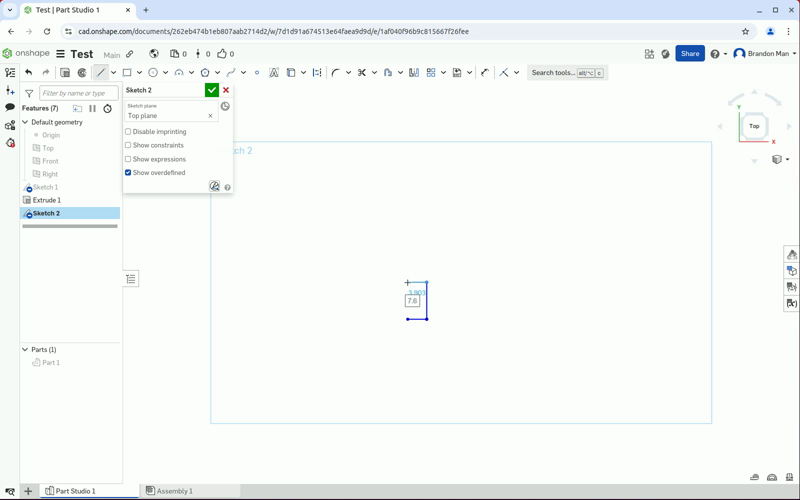
mouse_move(437, 282)
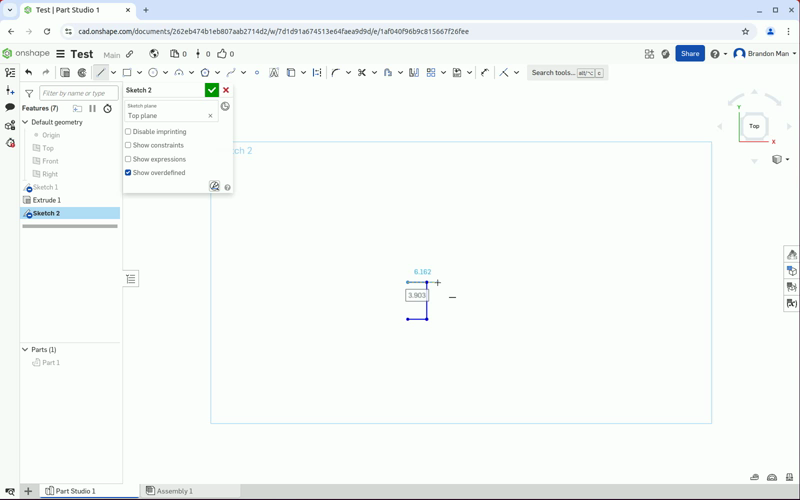
key_down(shift)
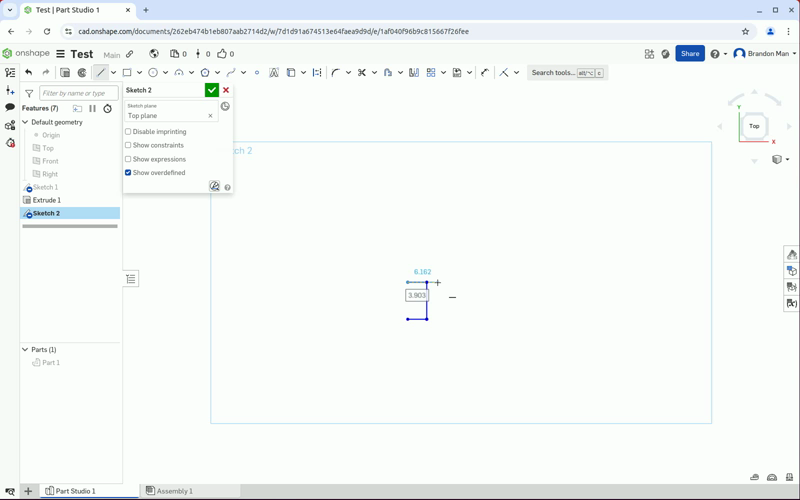
mouse_move(407, 319)
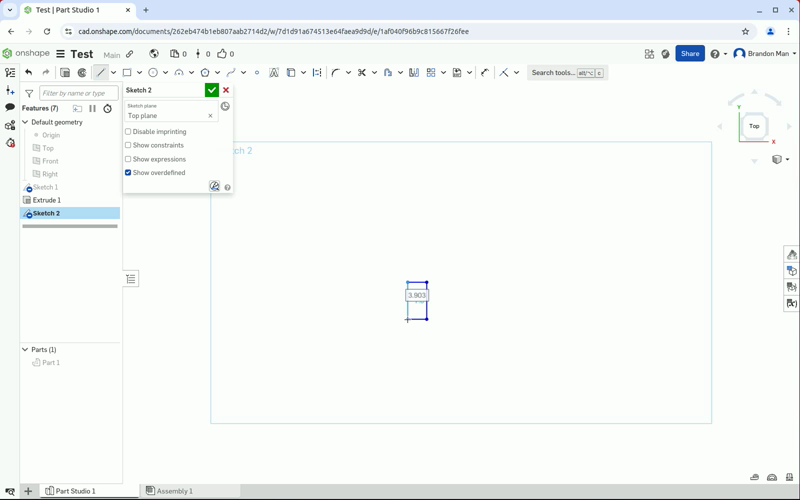
key_up(shift)
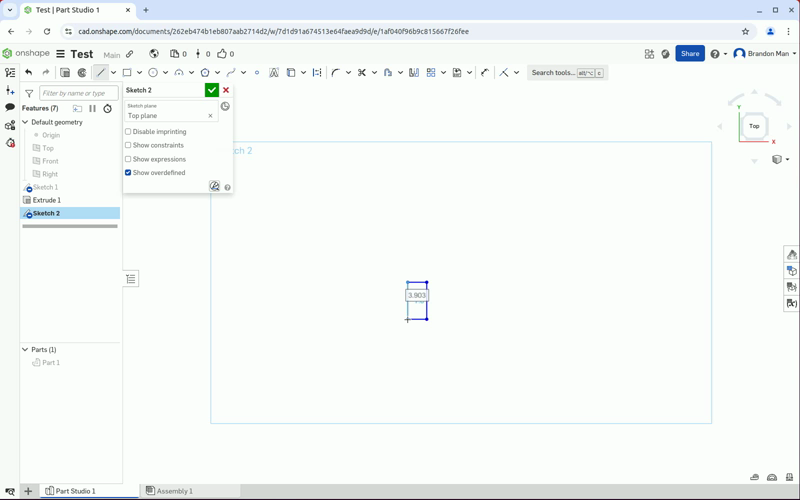
click(407, 319)
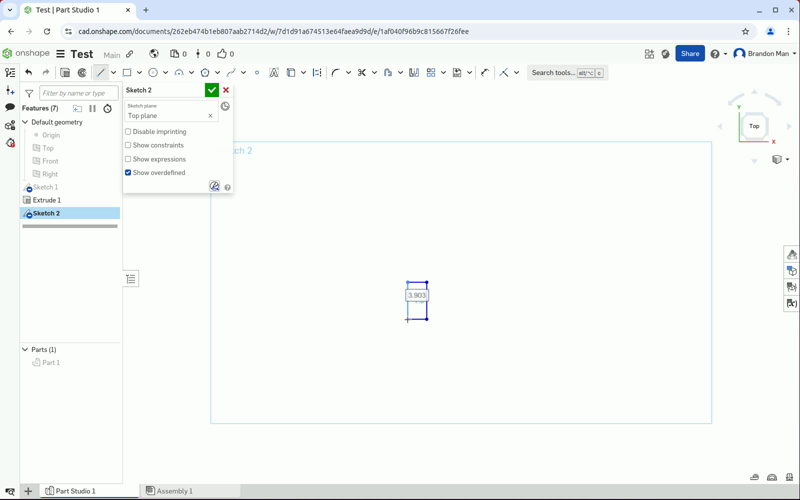
key(esc)
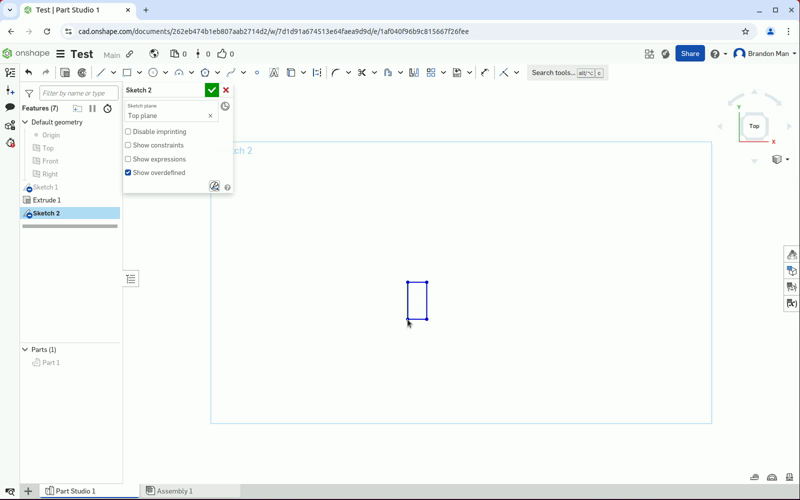
mouse_move(420, 314)
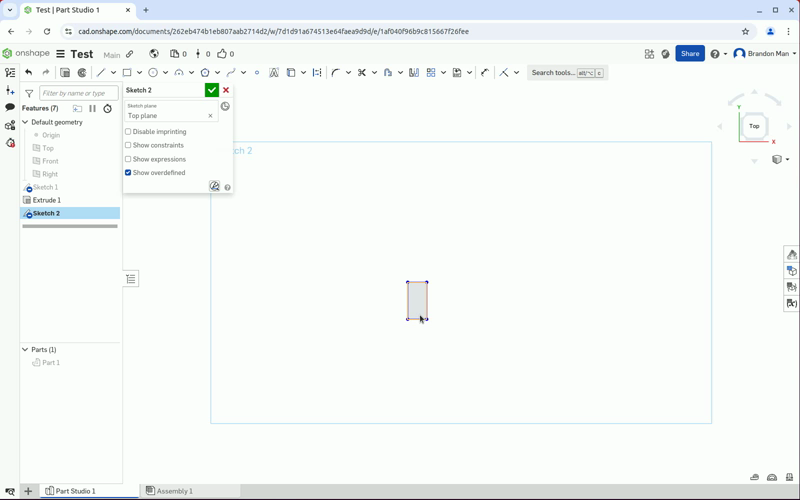
scroll(6)
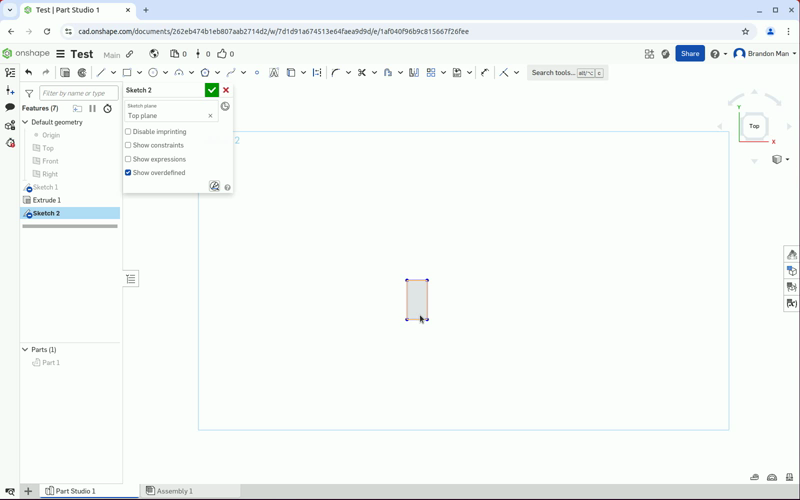
scroll(6)
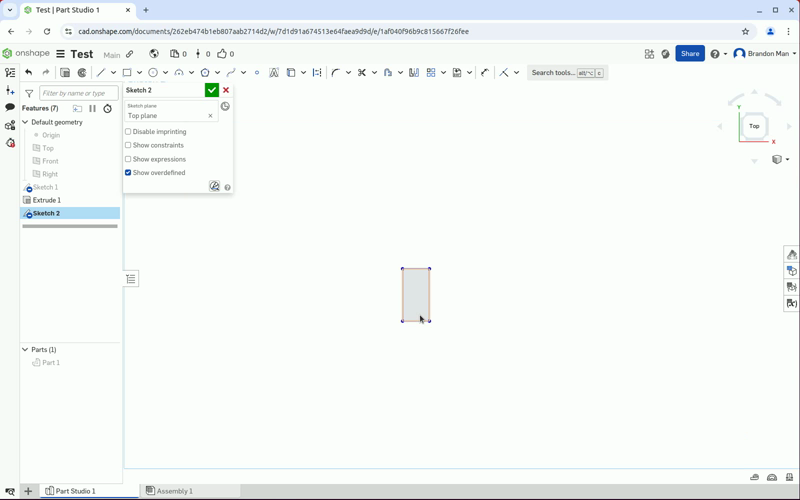
scroll(6)
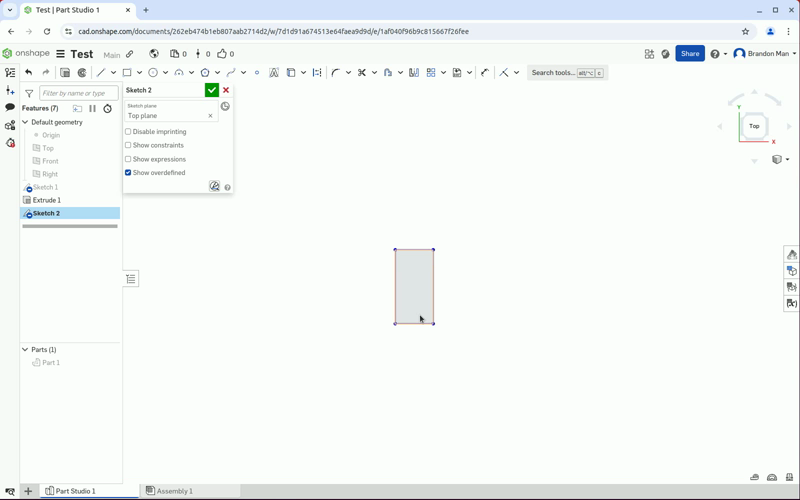
scroll(6)
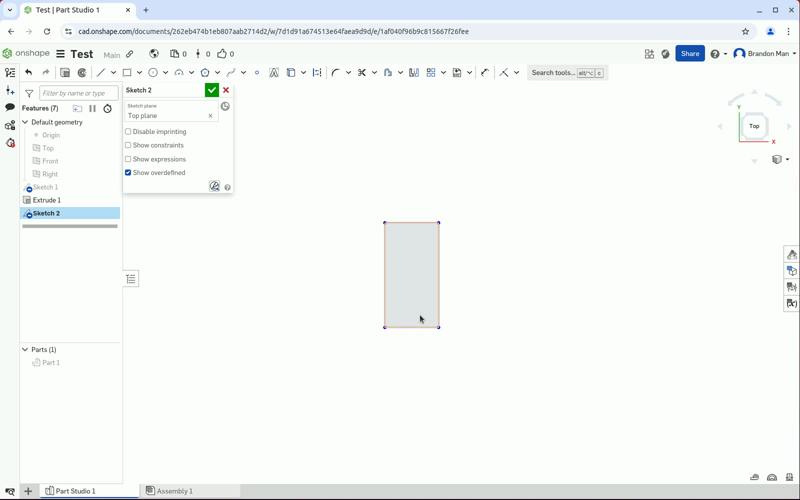
scroll(6)
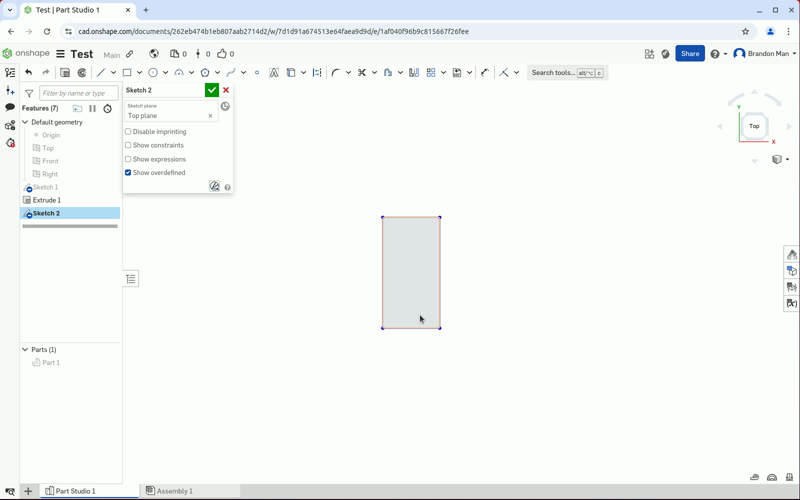
scroll(6)
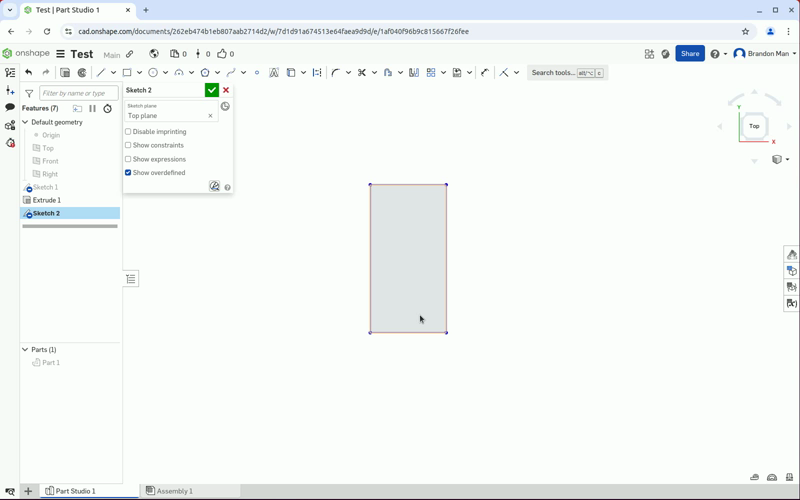
scroll(6)
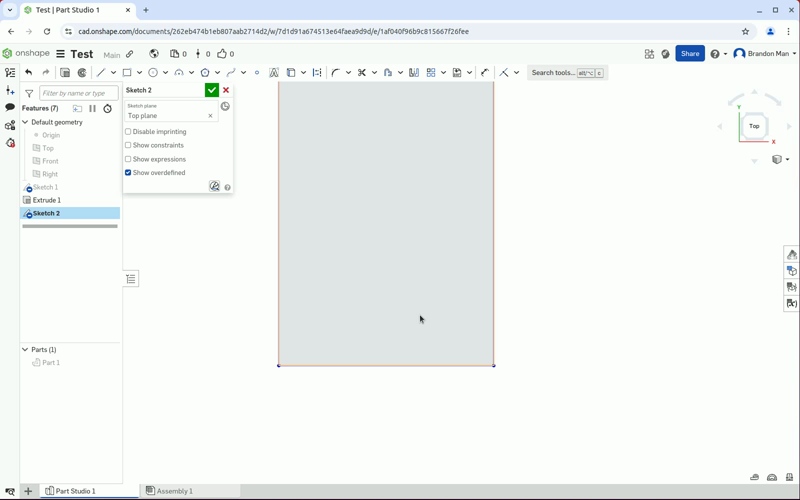
click(420, 314)
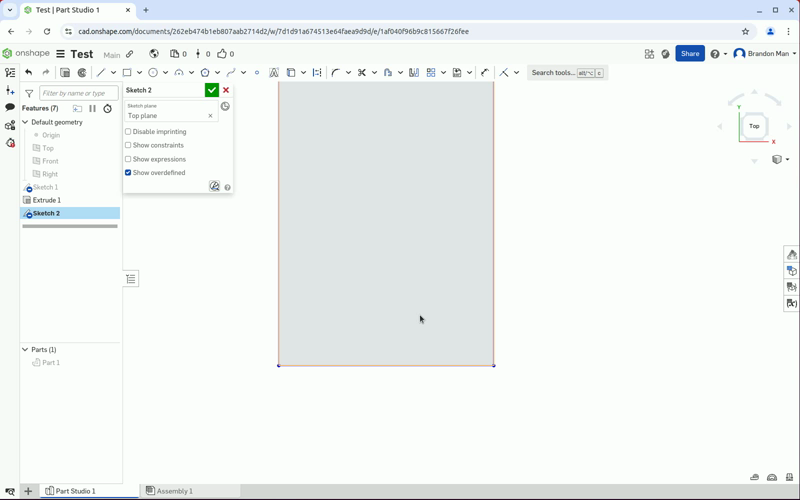
scroll(-6)
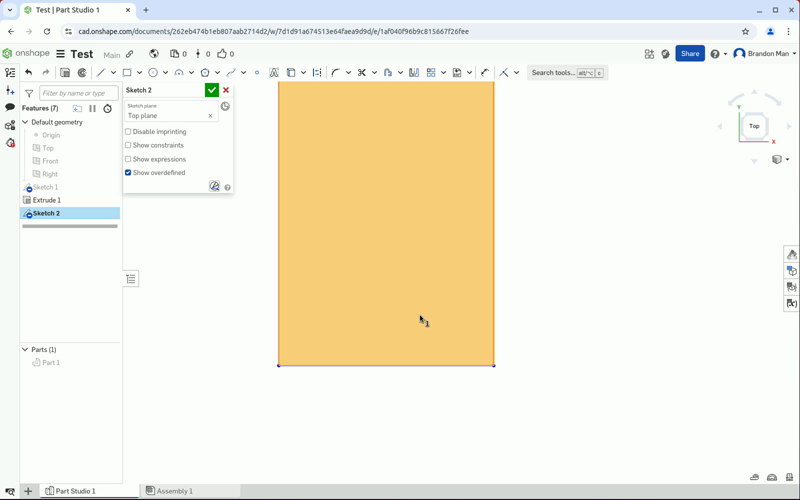
scroll(-6)
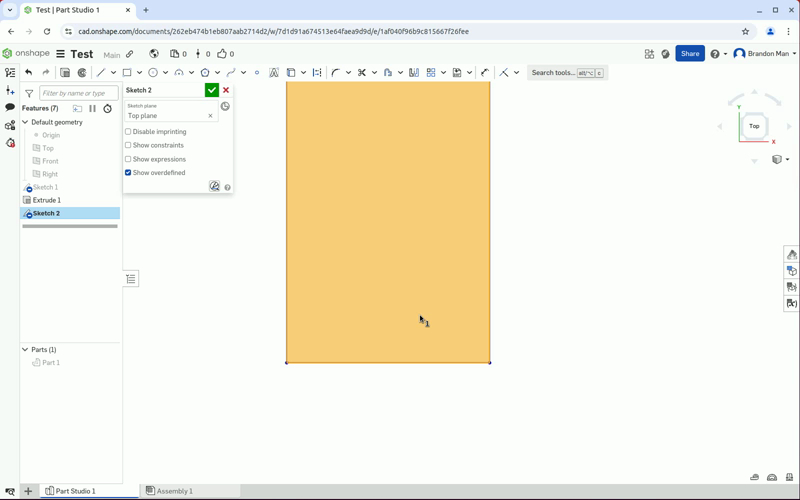
scroll(-6)
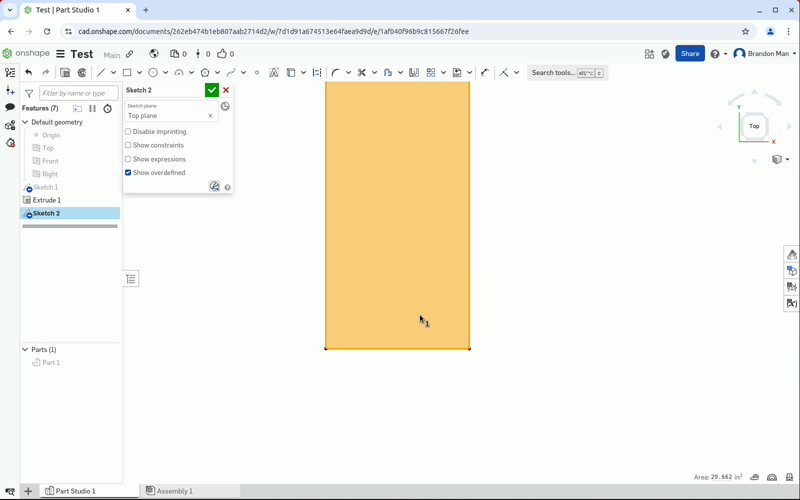
scroll(-6)
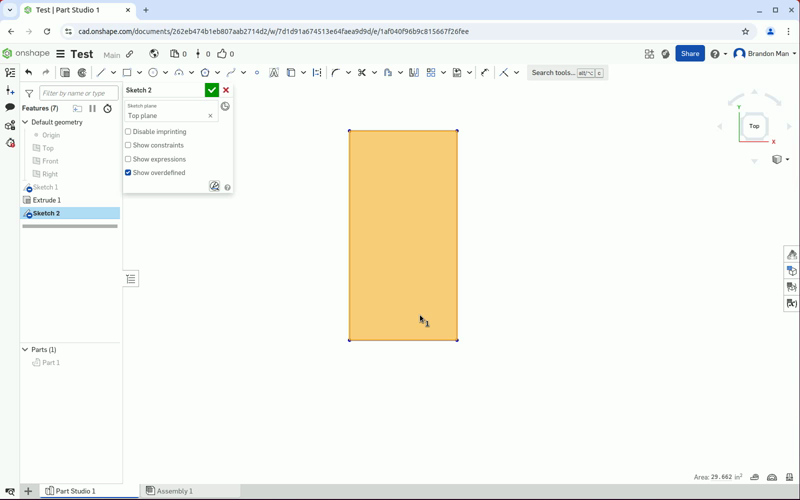
scroll(-6)
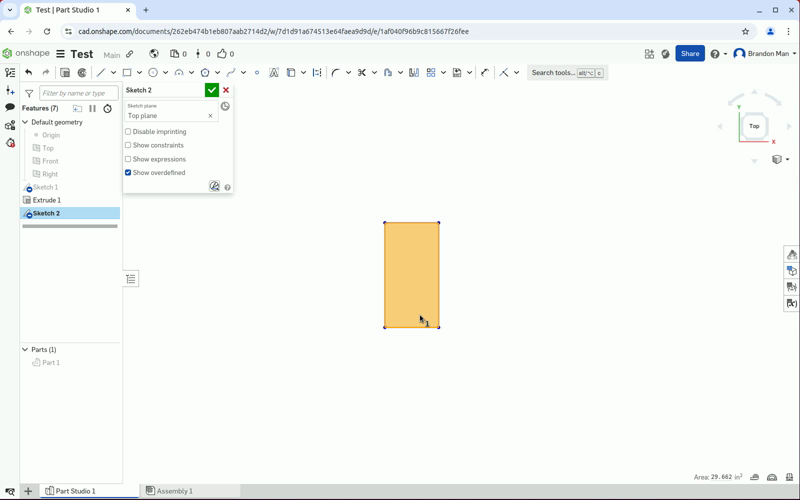
scroll(-6)
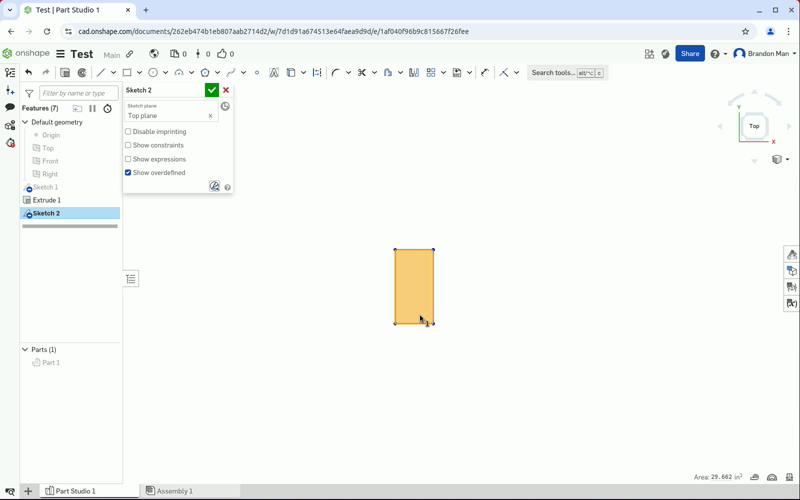
scroll(-6)
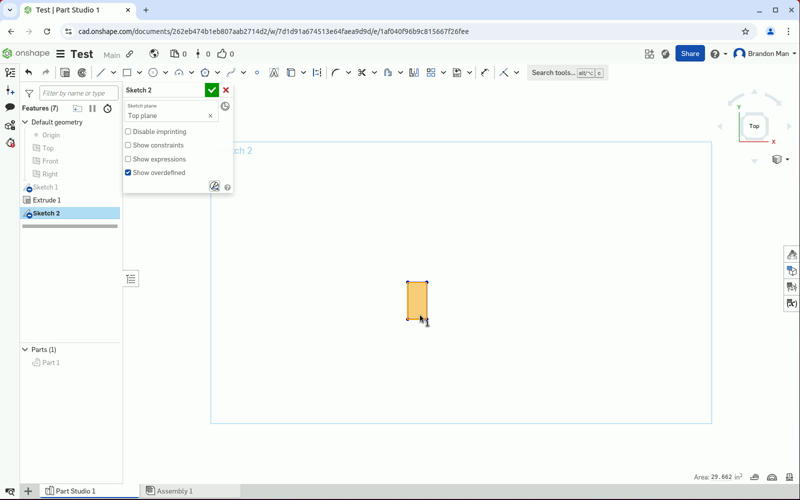
mouse_move(73, 352)
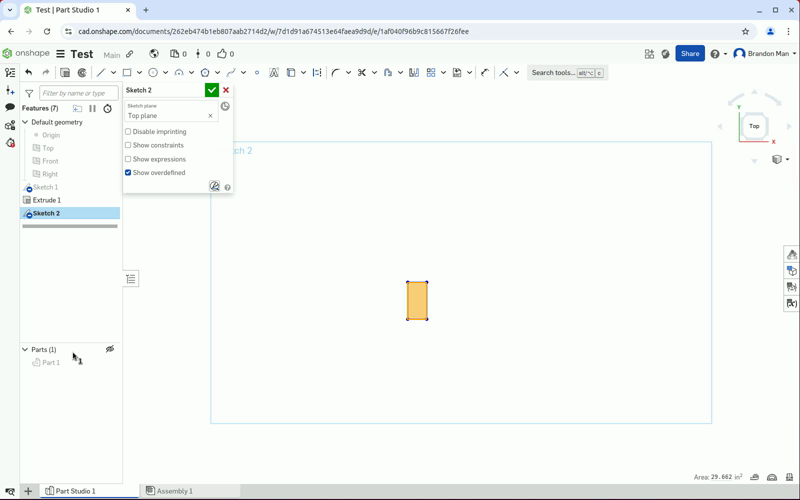
key(shift+y)
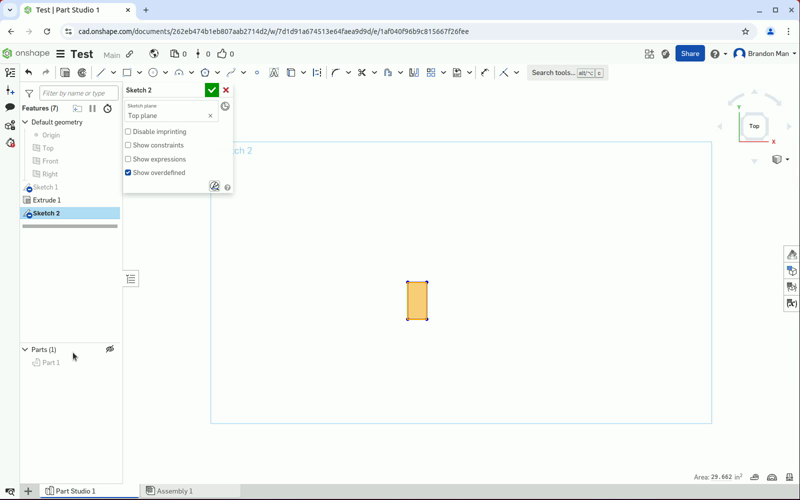
key(shift+e)
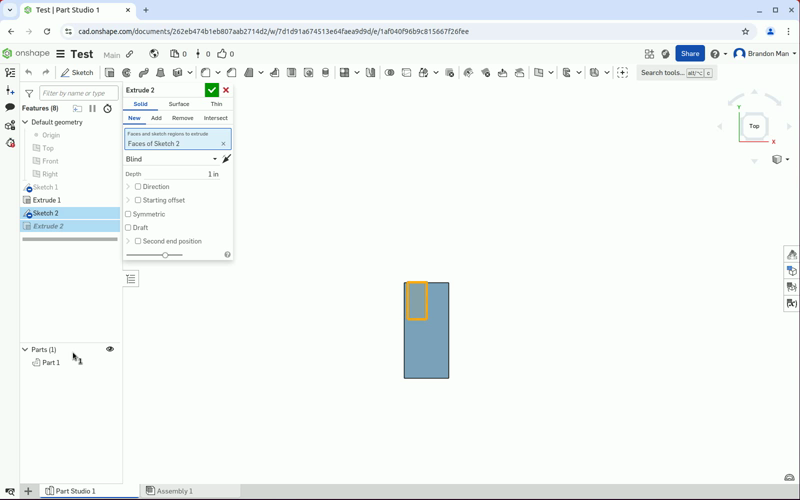
mouse_move(143, 106)
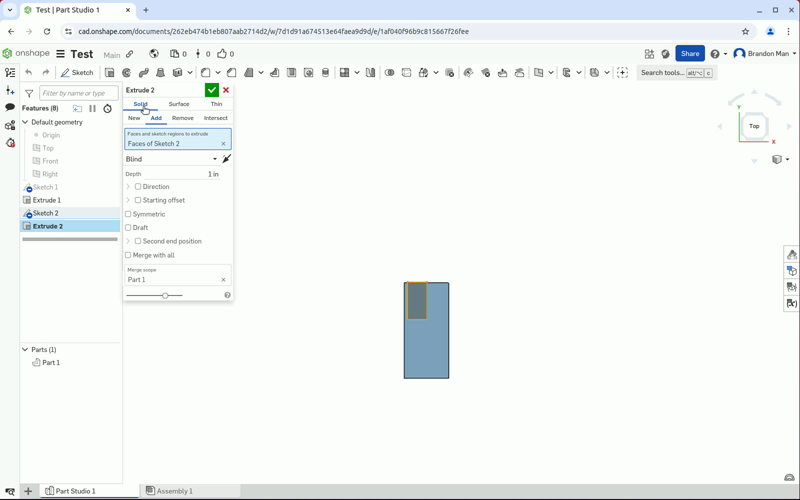
click(143, 106)
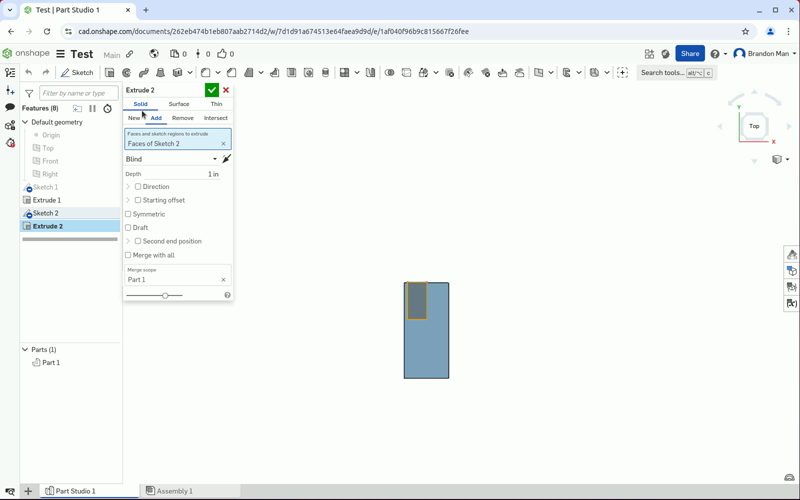
mouse_move(137, 120)
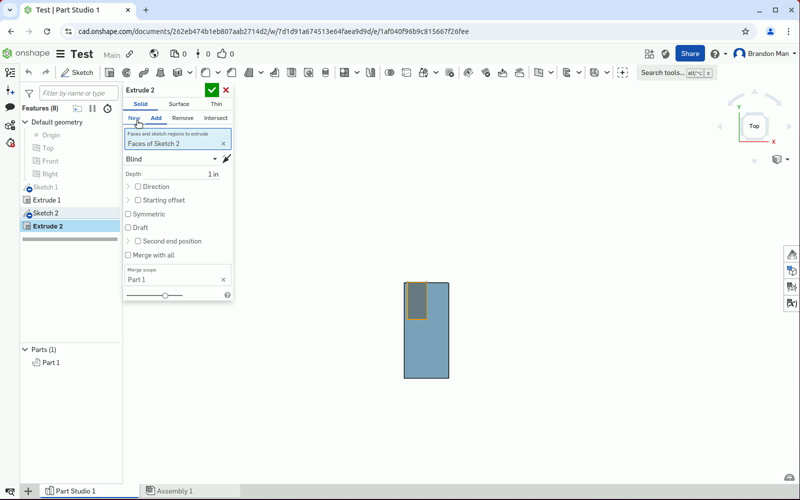
click(137, 120)
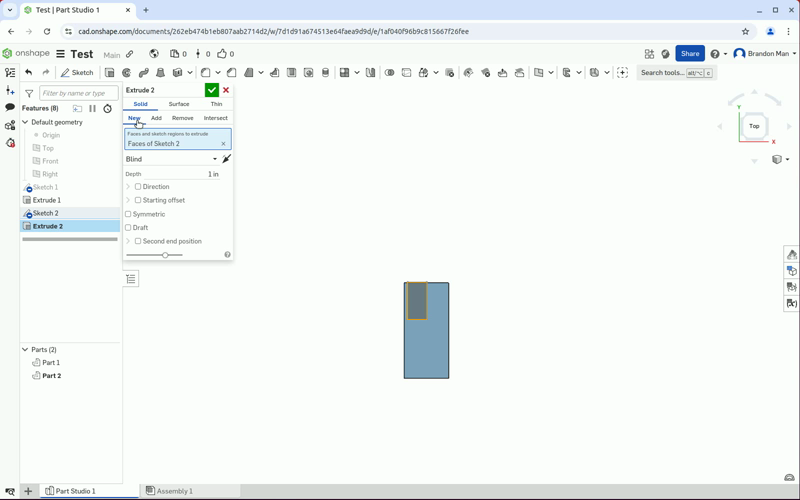
key(tab, 4)
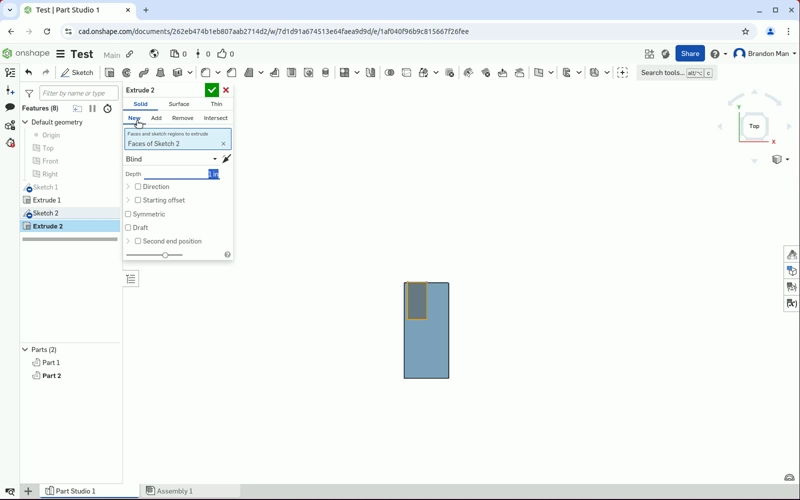
text(23.108)
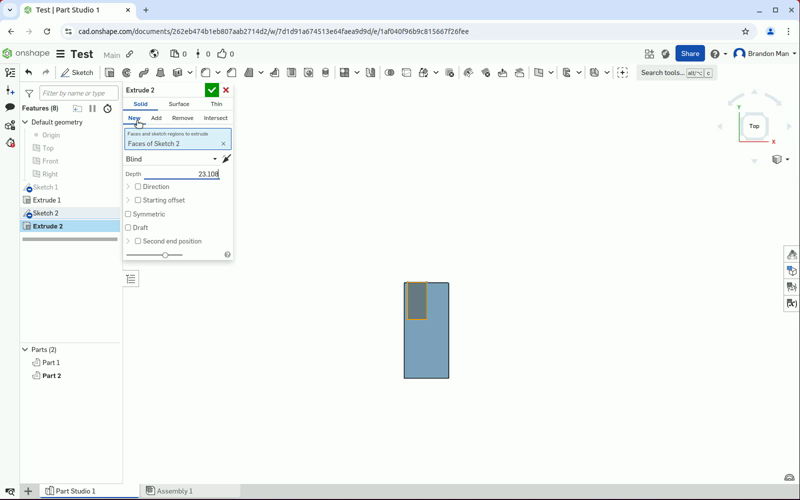
key(enter)
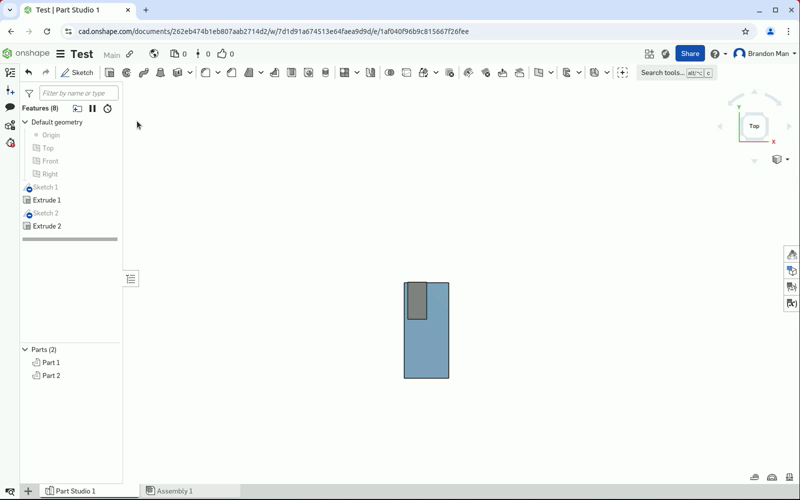
key(shift+h)
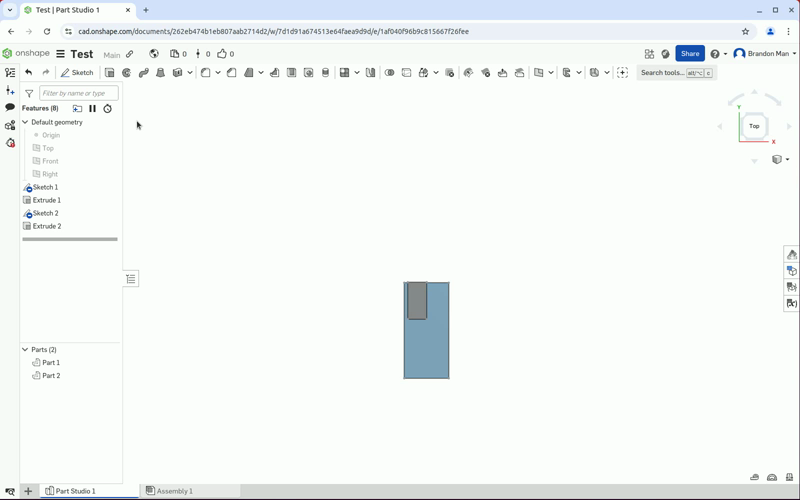
key(shift+h)
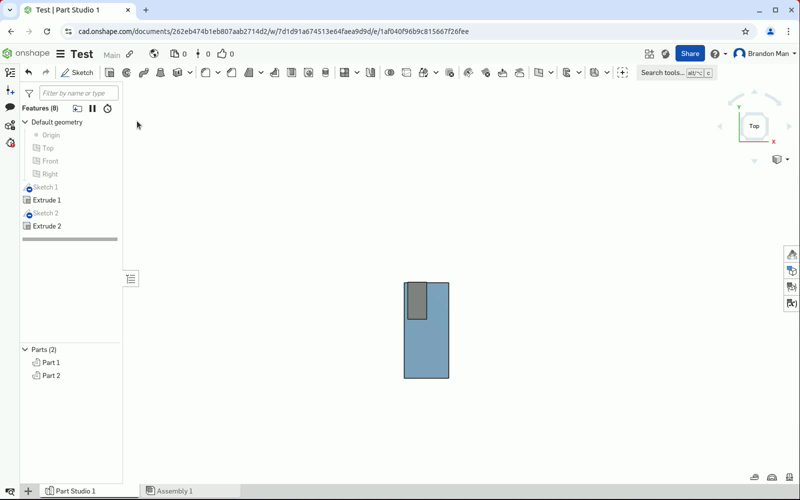
mouse_move(73, 189)
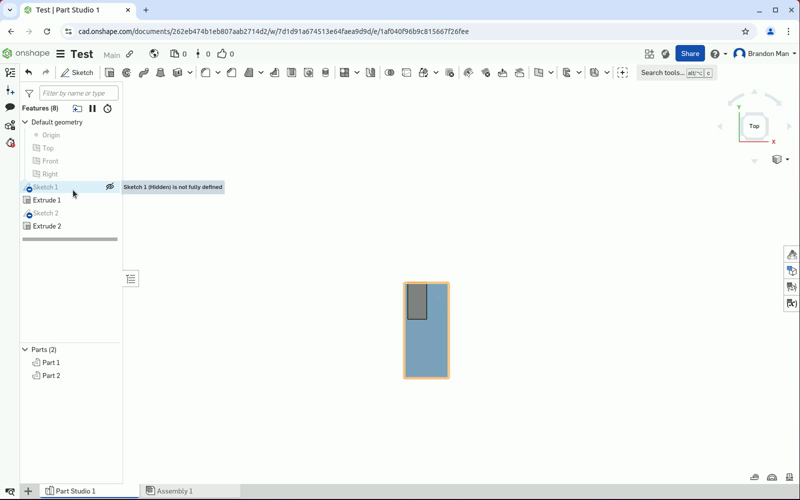
click(73, 189)
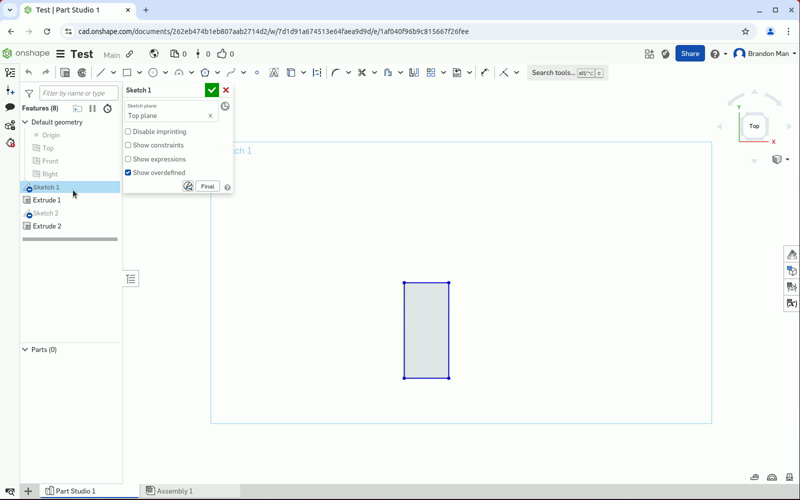
mouse_move(229, 92)
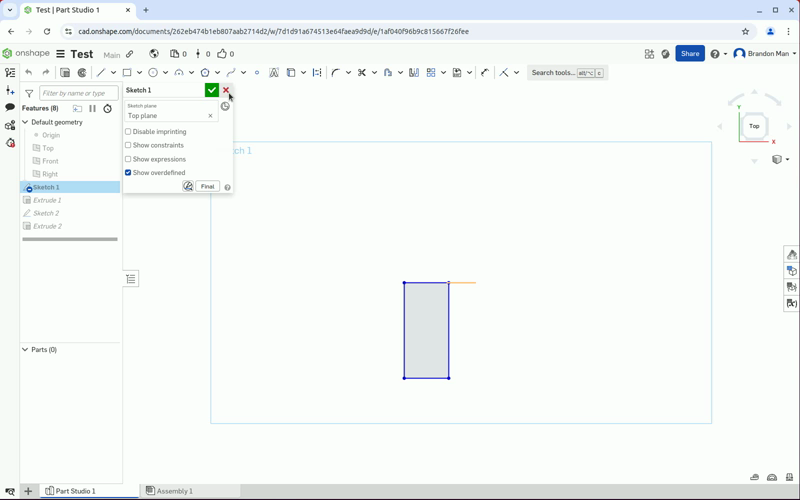
click(229, 92)
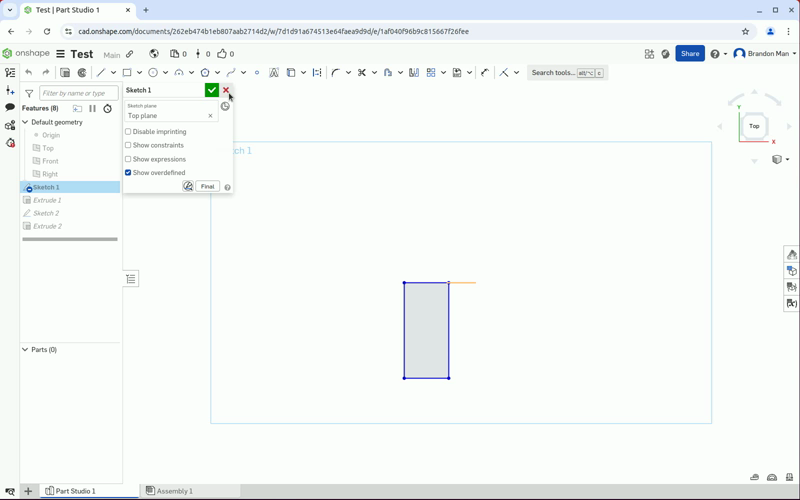
key(shift+s)
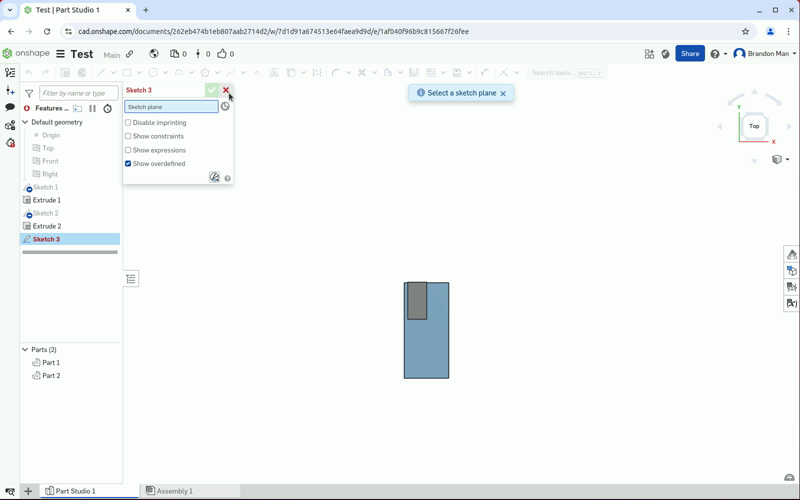
mouse_move(73, 150)
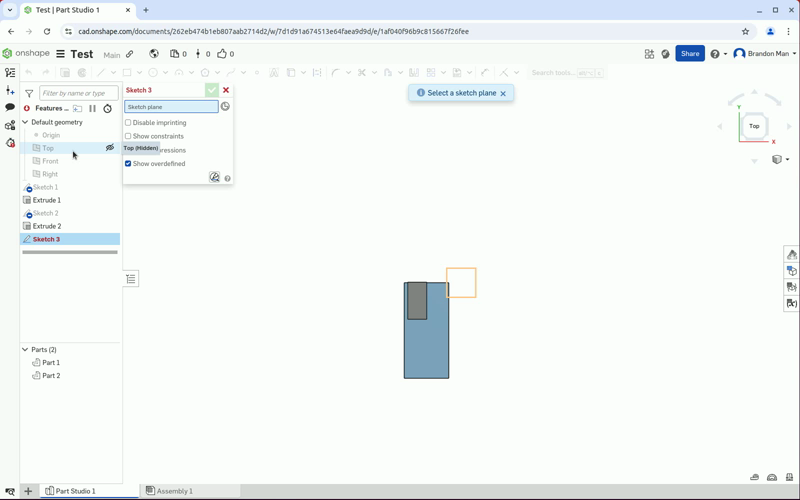
click(73, 150)
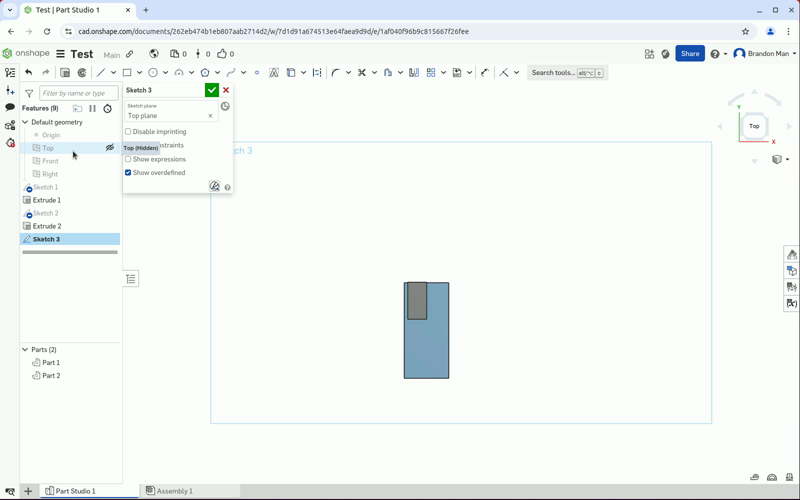
mouse_move(73, 352)
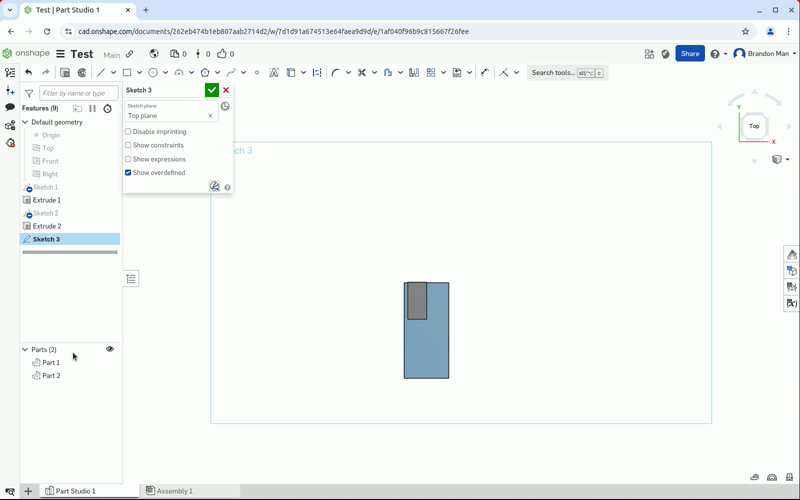
key(y)
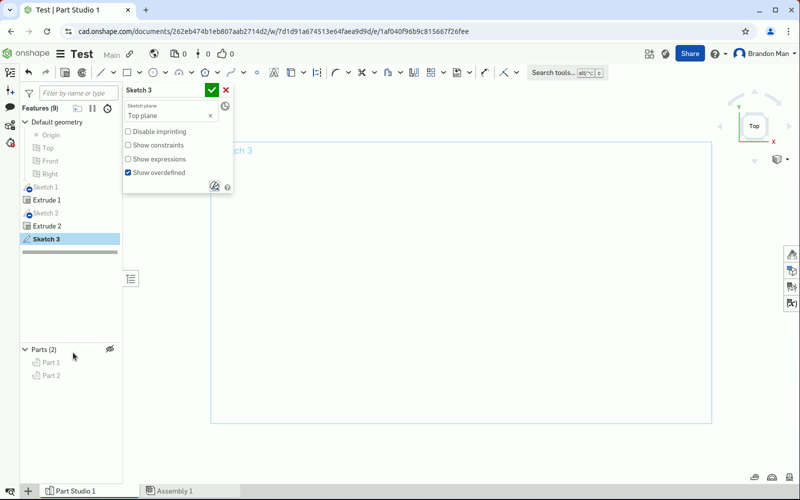
key(l)
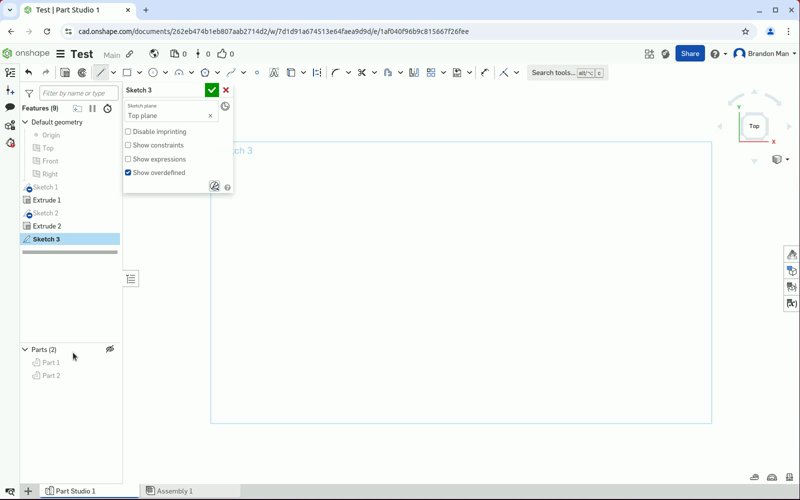
key_down(shift)
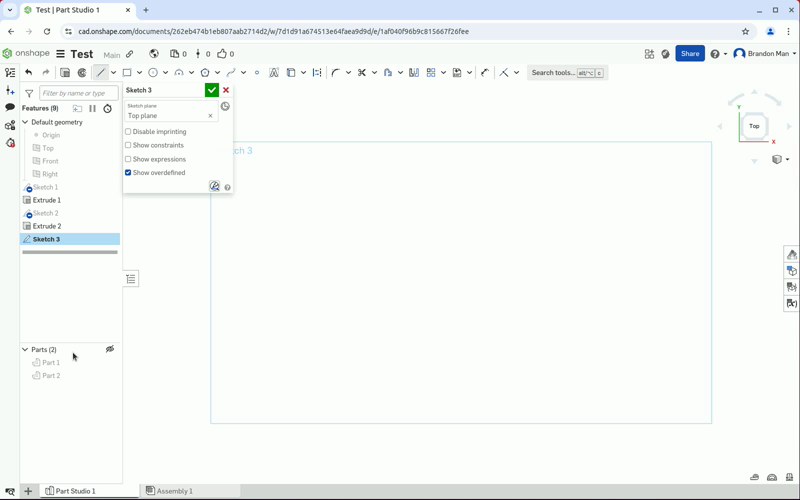
mouse_move(425, 319)
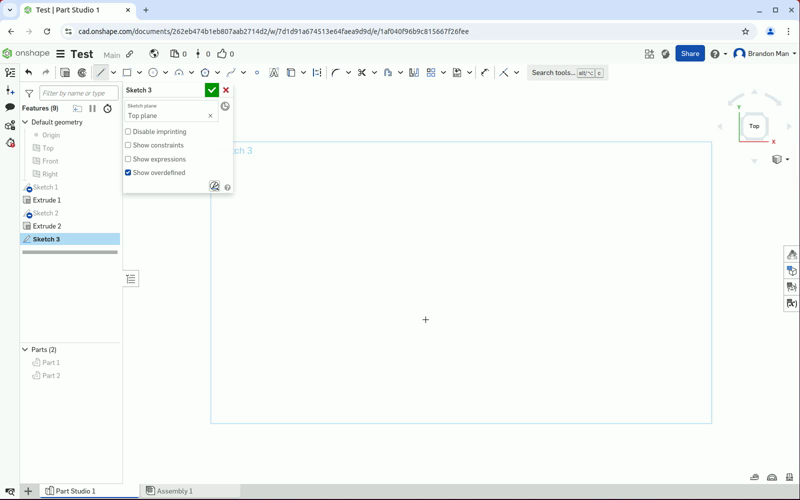
click(425, 319)
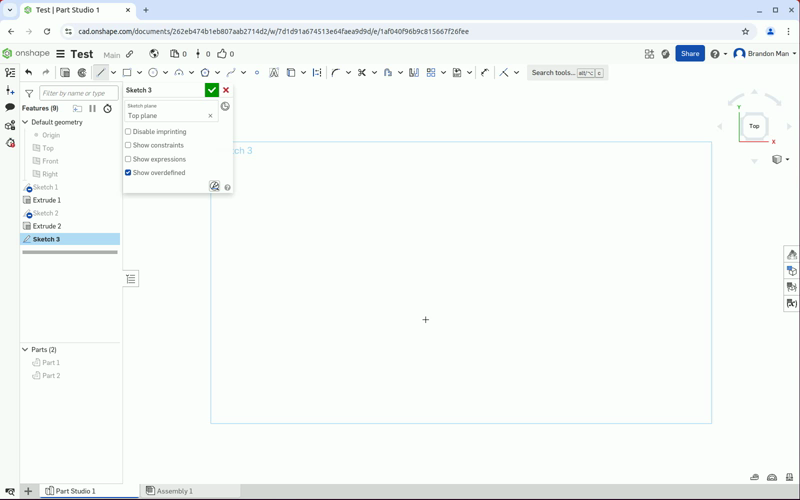
key_up(shift)
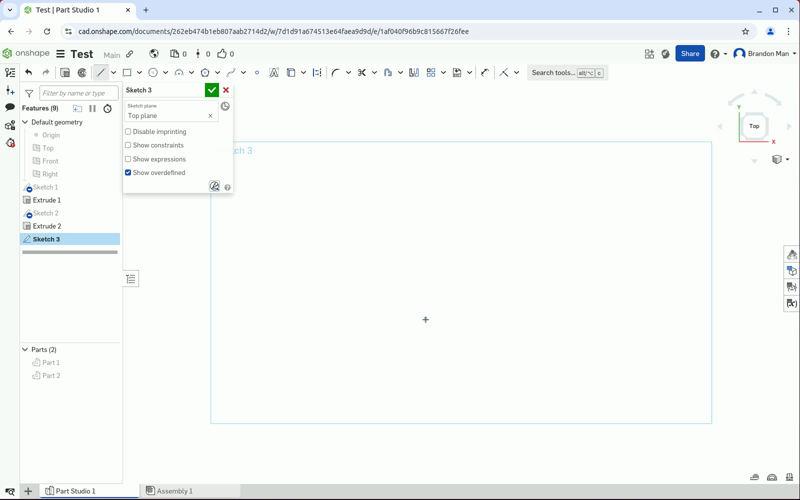
key_down(shift)
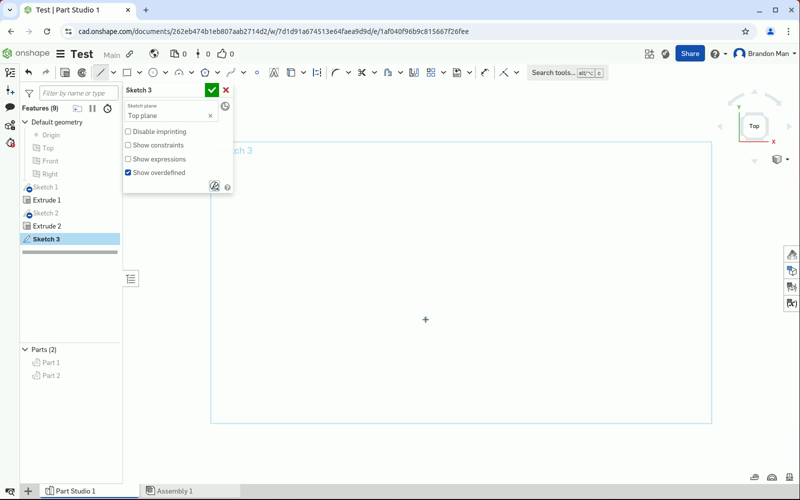
mouse_move(455, 319)
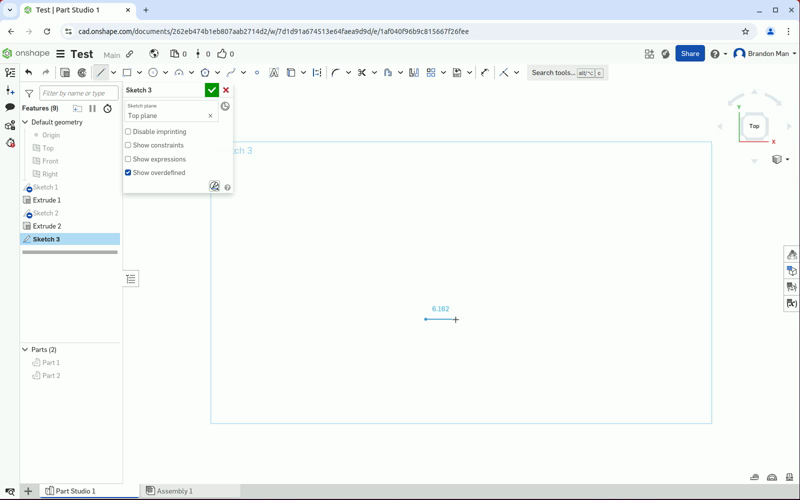
mouse_move(444, 319)
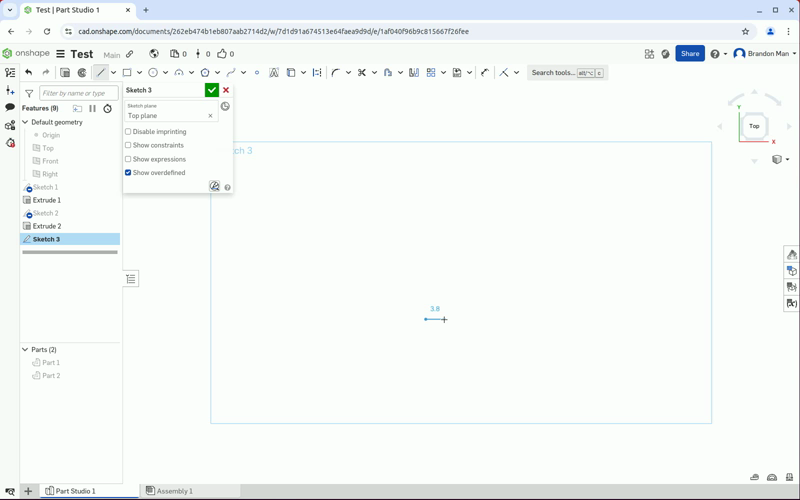
click(444, 319)
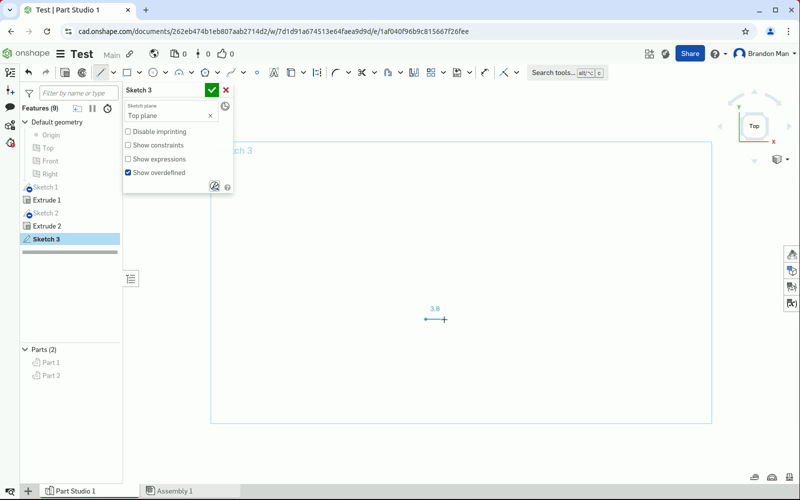
key_up(shift)
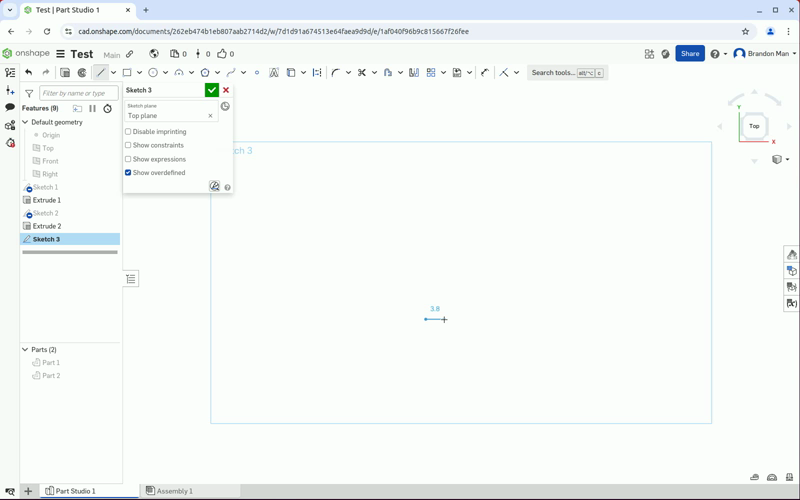
key_down(shift)
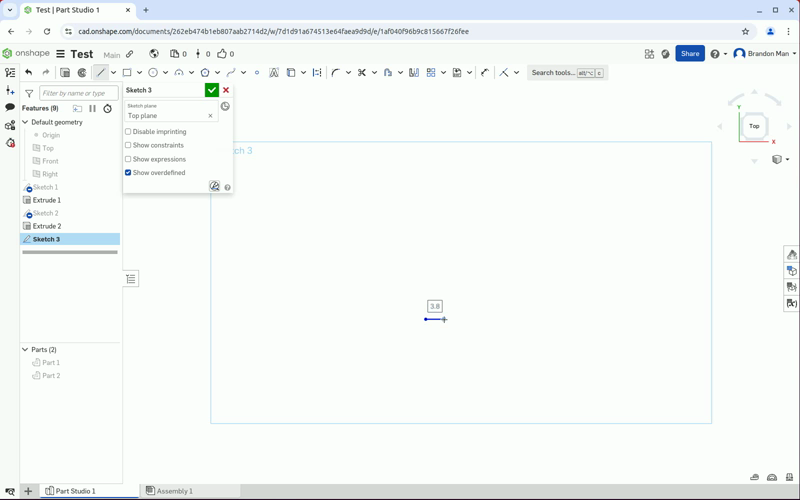
mouse_move(474, 319)
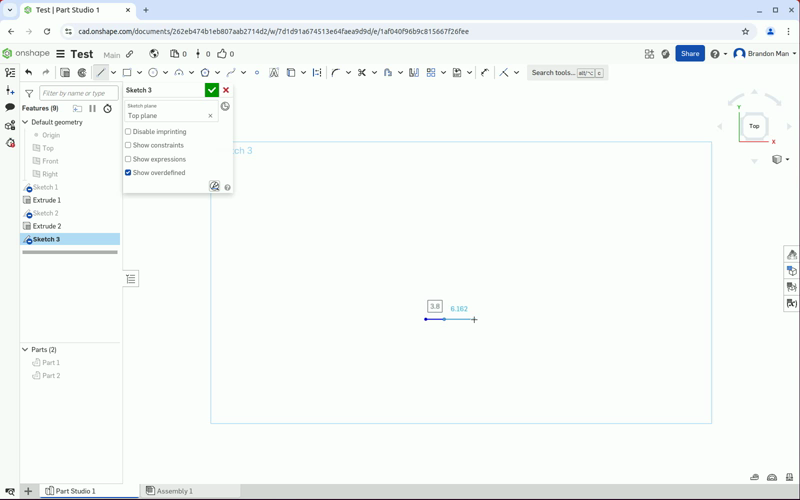
mouse_move(444, 282)
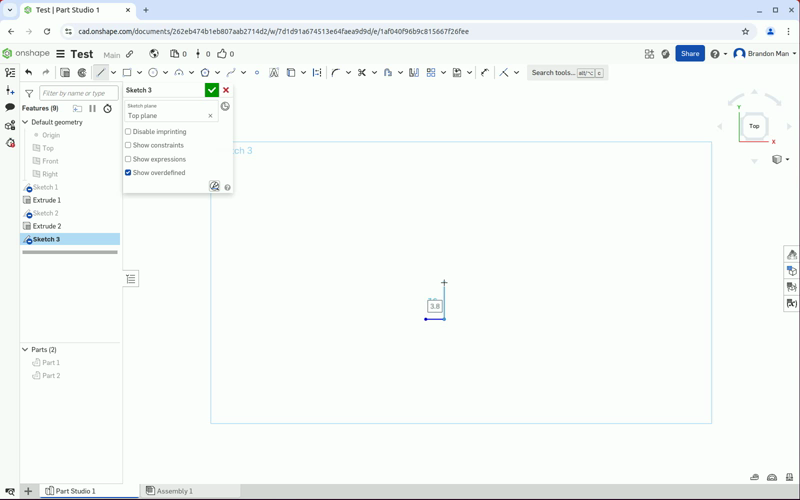
click(444, 282)
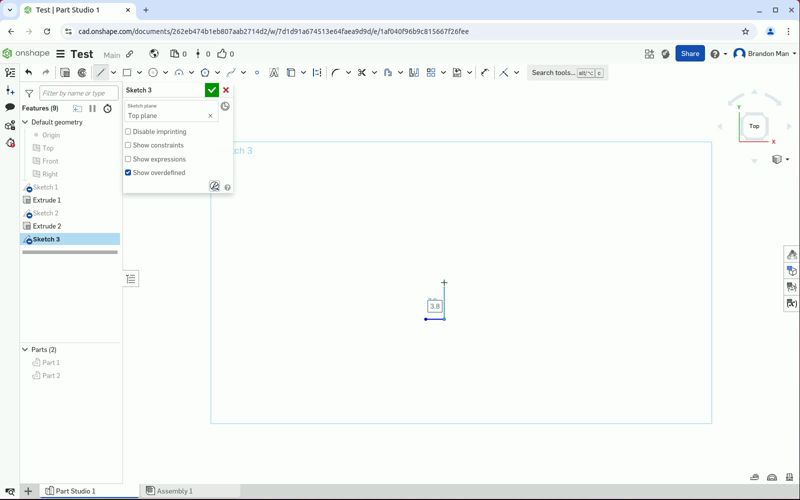
key_up(shift)
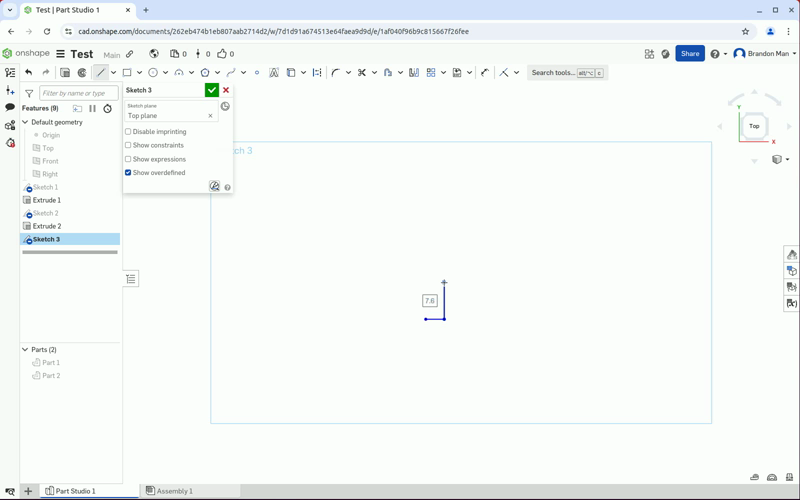
key_down(shift)
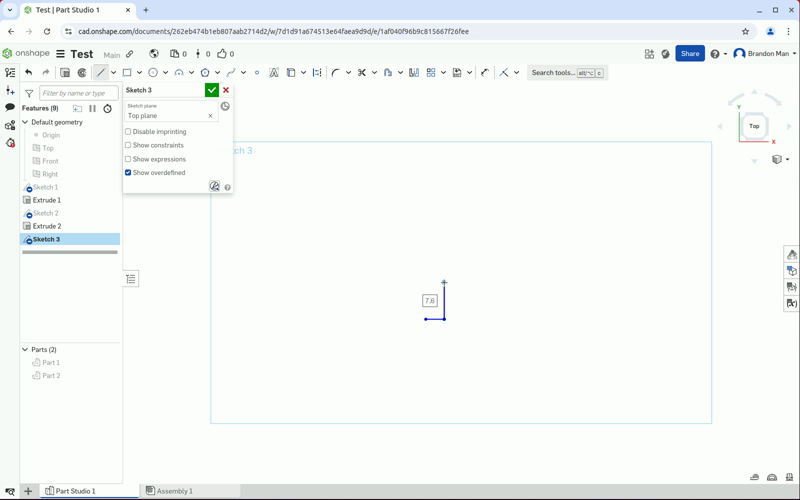
mouse_move(474, 282)
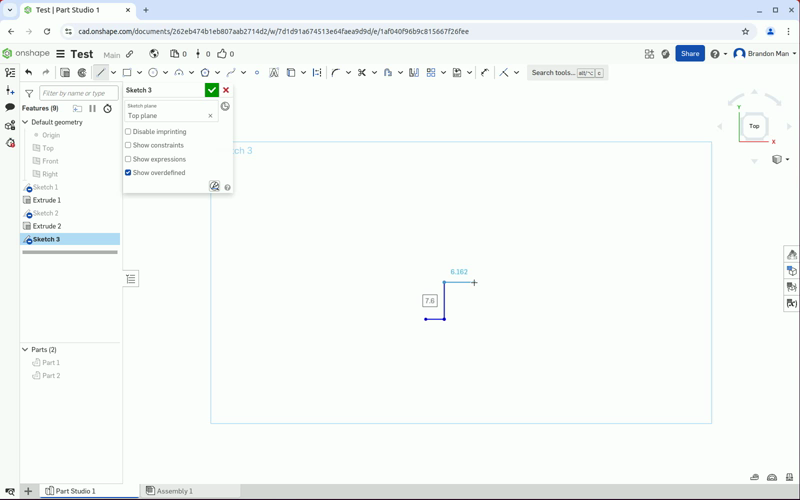
mouse_move(425, 282)
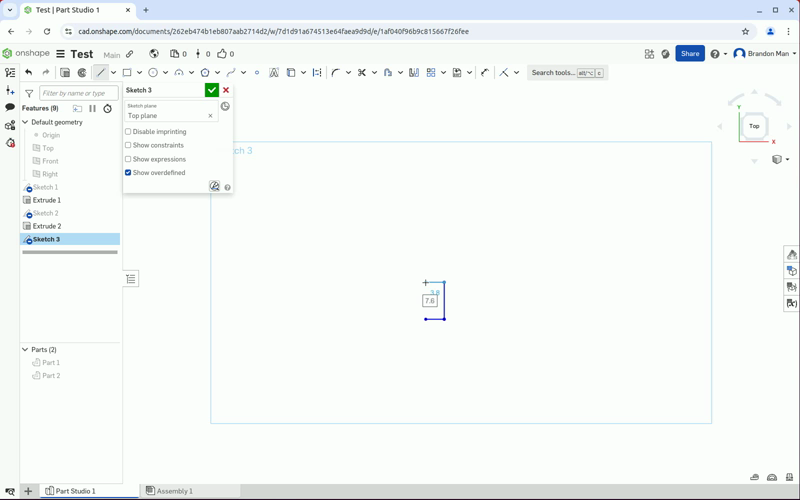
click(425, 282)
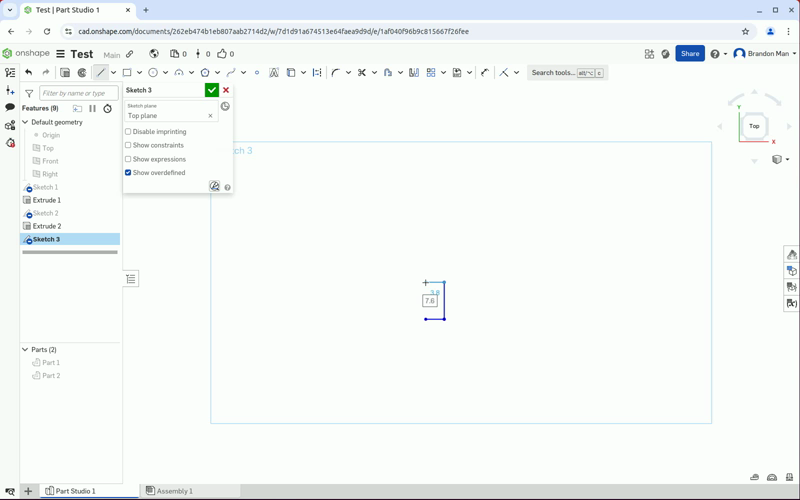
key_up(shift)
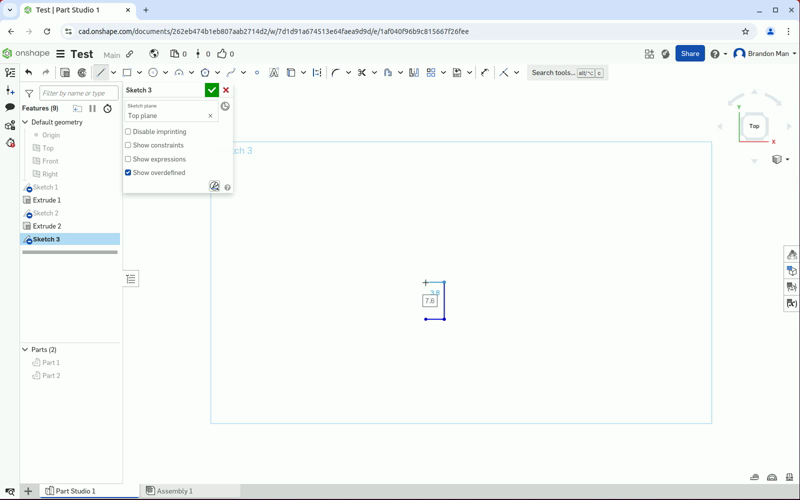
mouse_move(455, 282)
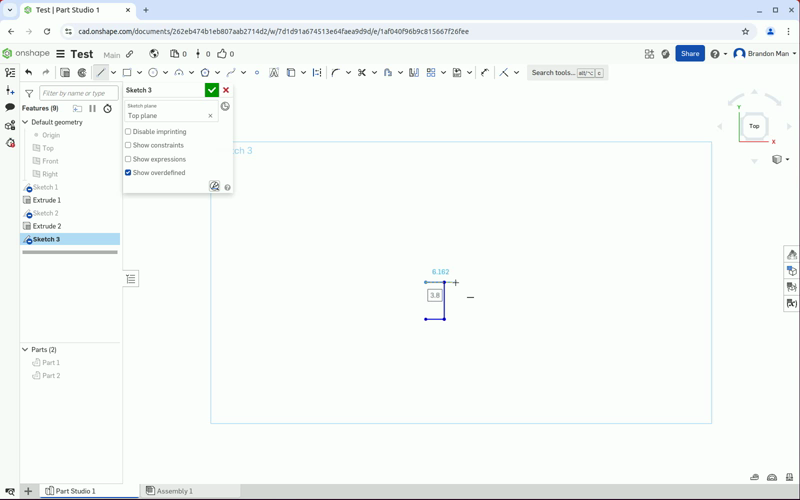
key_down(shift)
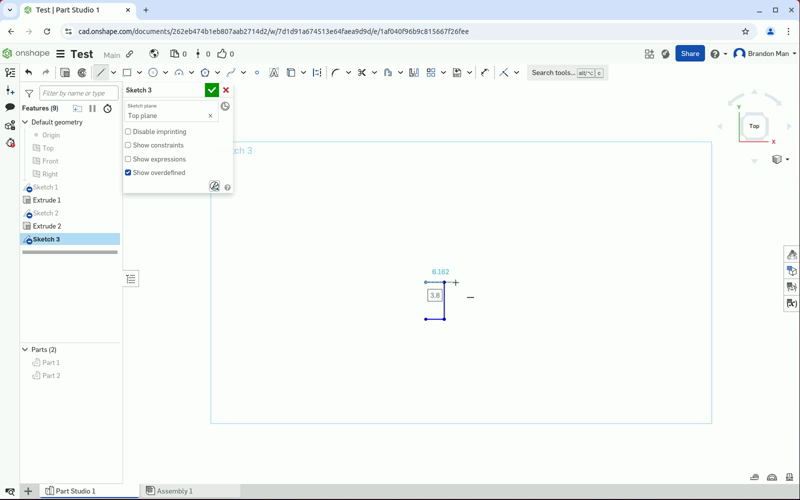
mouse_move(425, 319)
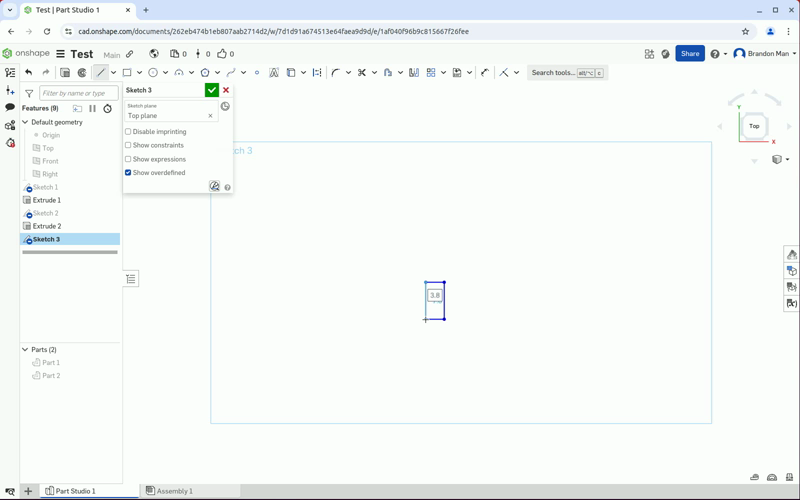
key_up(shift)
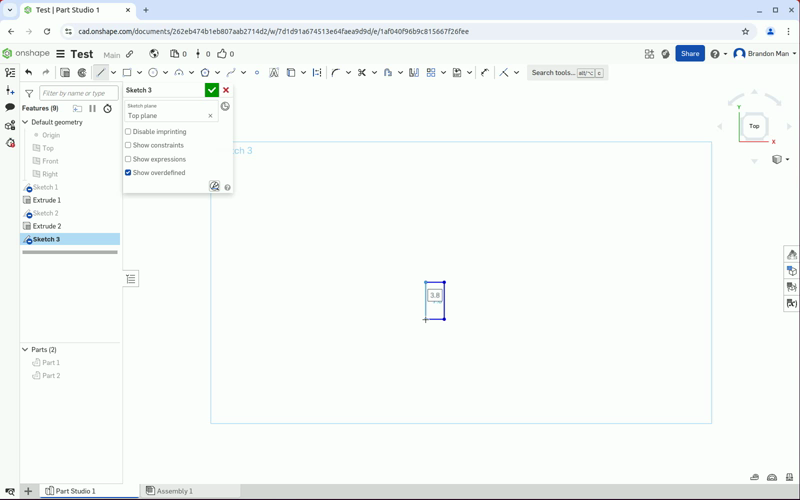
click(425, 319)
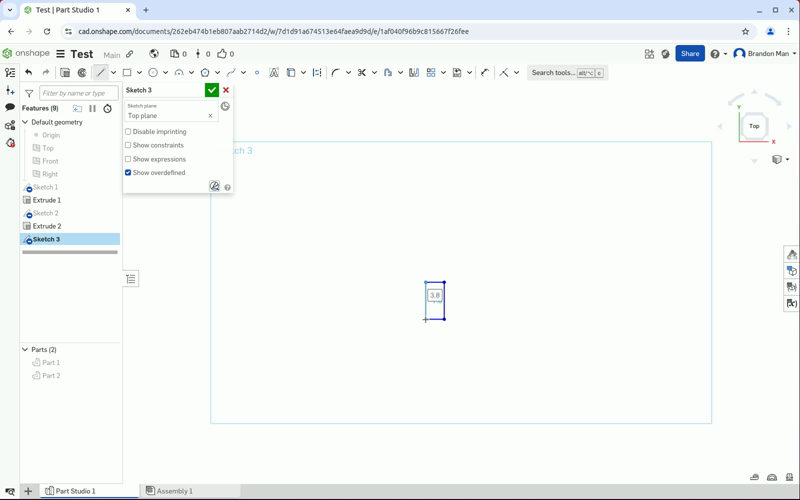
key(esc)
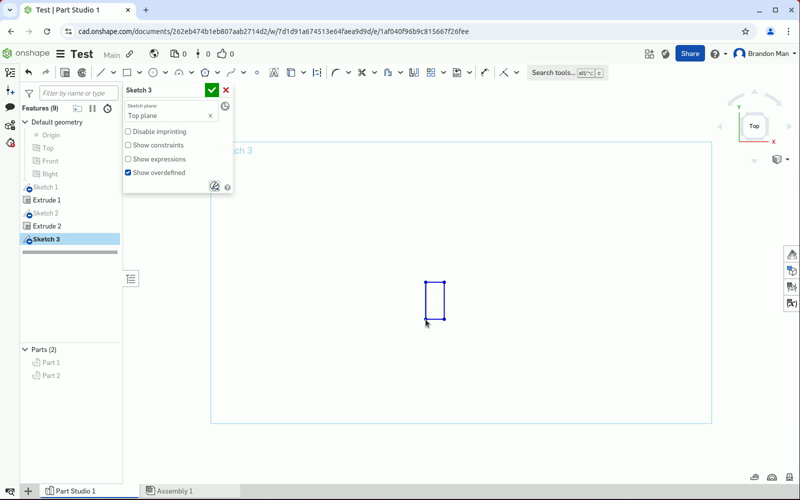
mouse_move(440, 300)
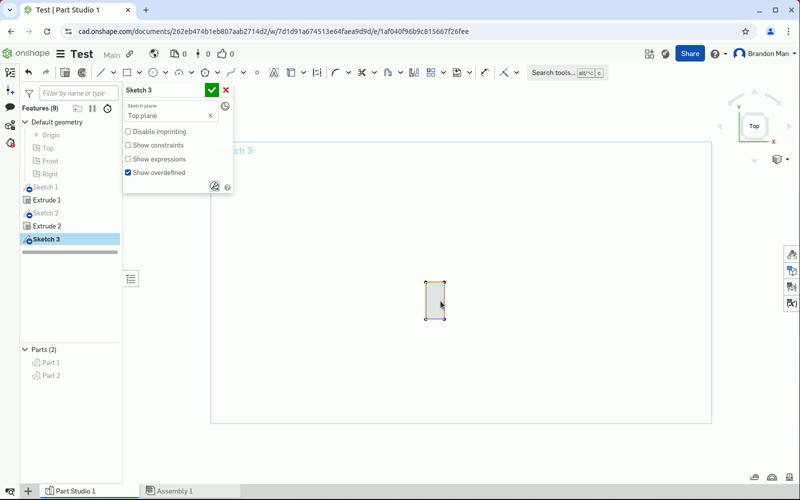
scroll(6)
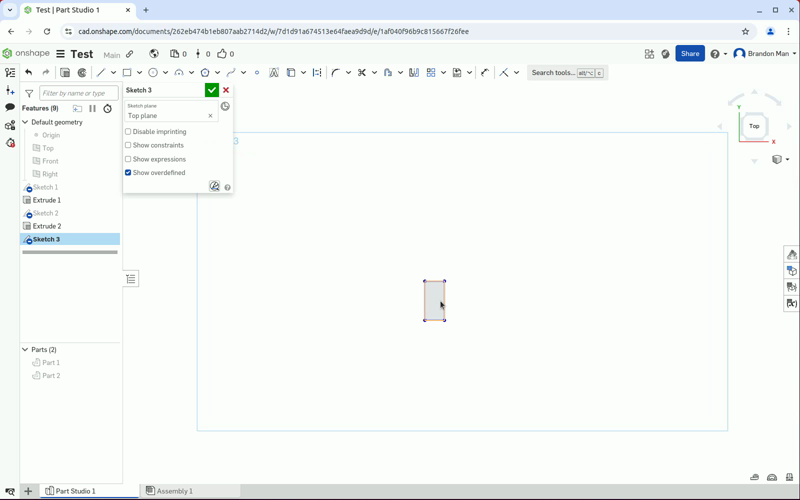
scroll(6)
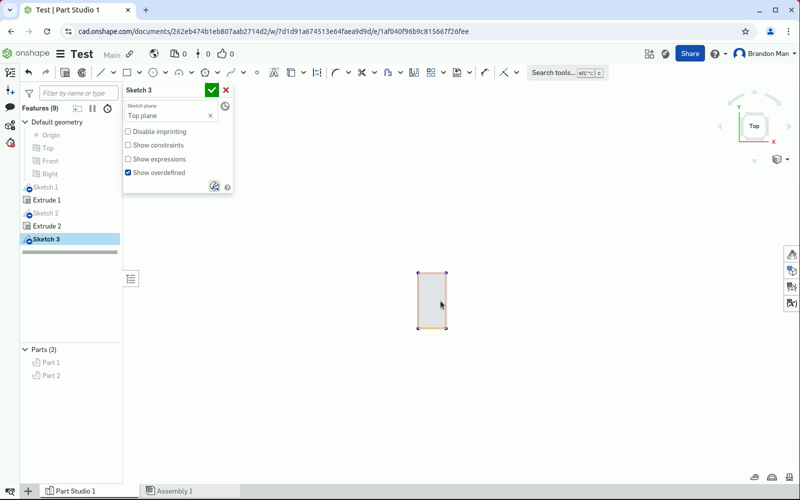
scroll(6)
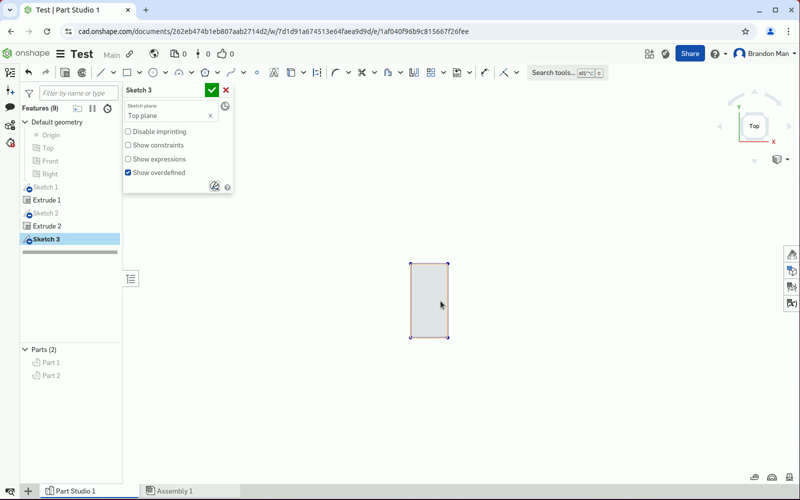
scroll(6)
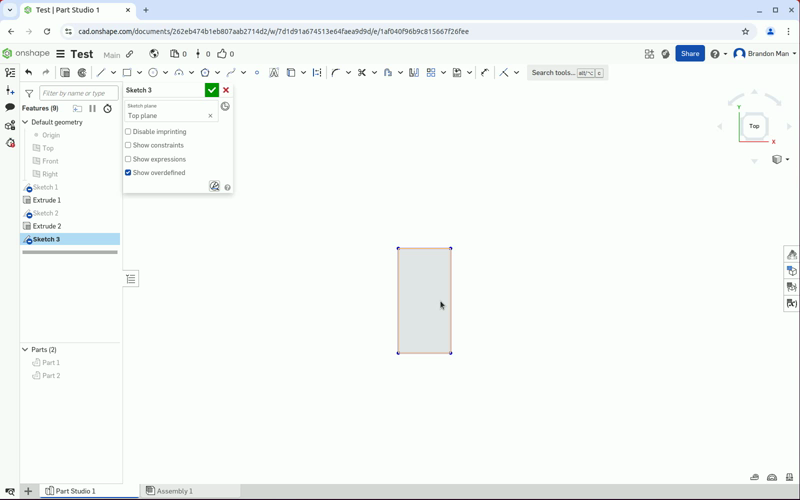
scroll(6)
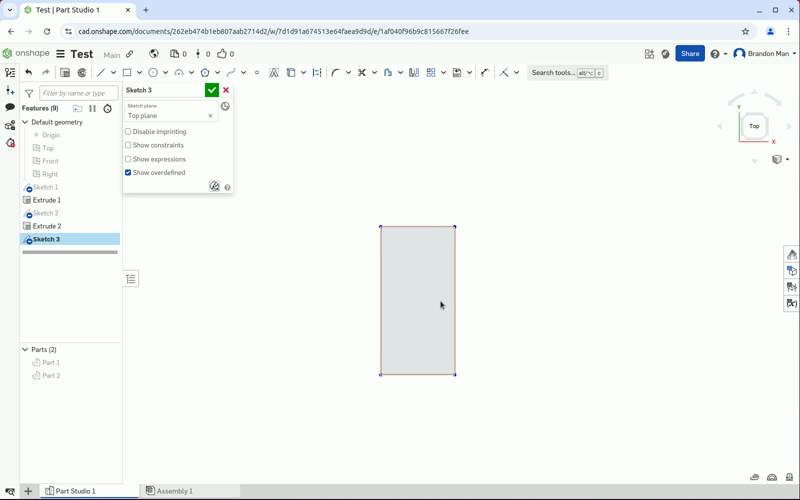
scroll(6)
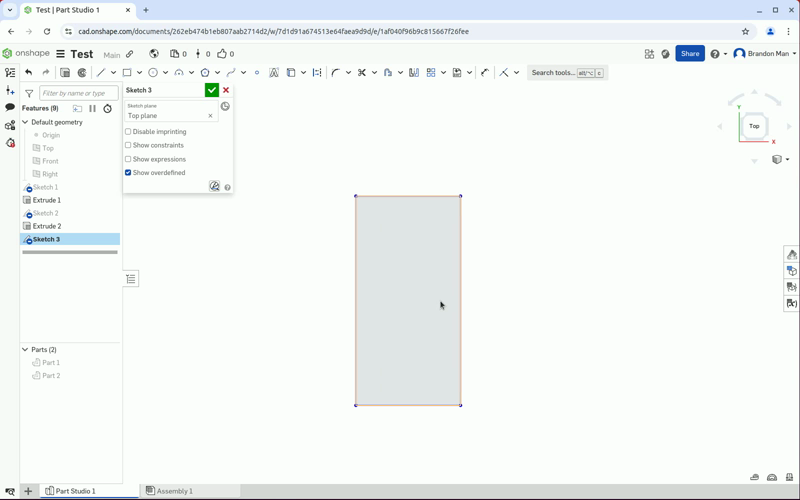
scroll(6)
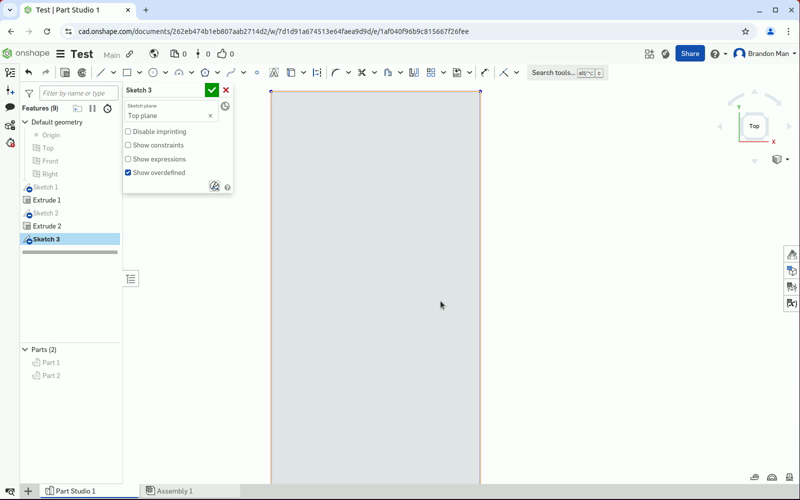
click(440, 300)
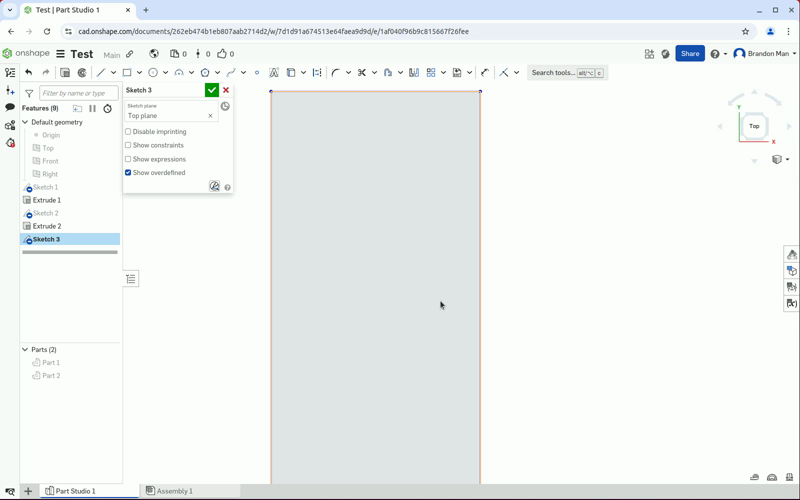
scroll(-6)
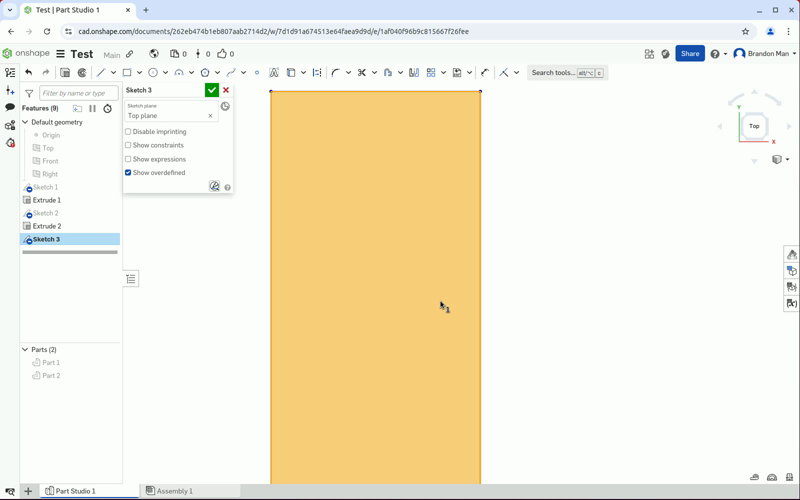
scroll(-6)
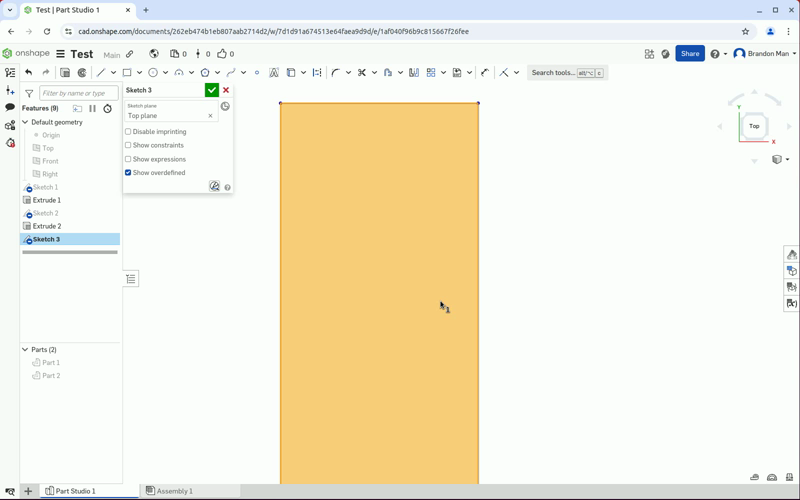
scroll(-6)
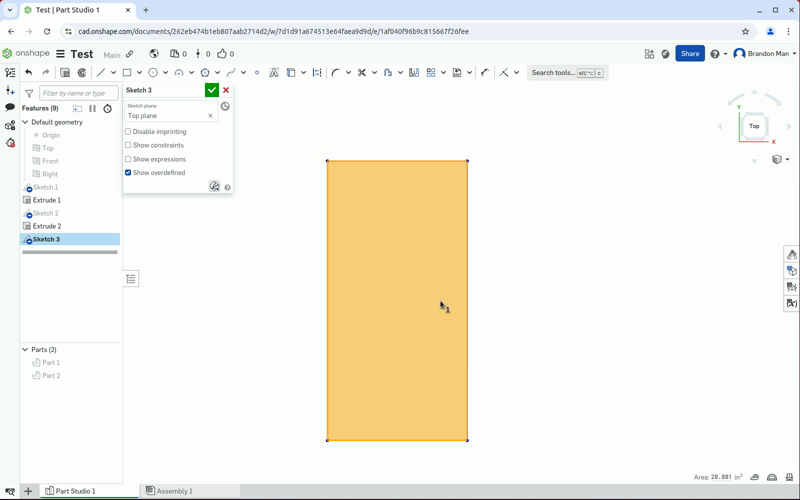
scroll(-6)
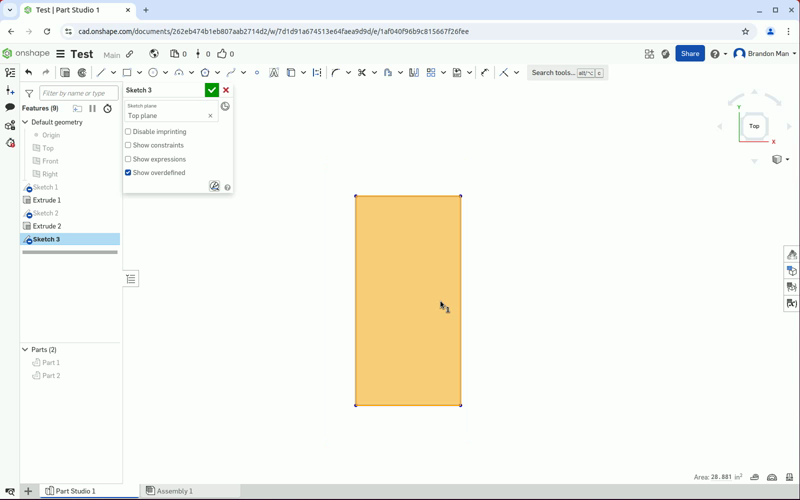
scroll(-6)
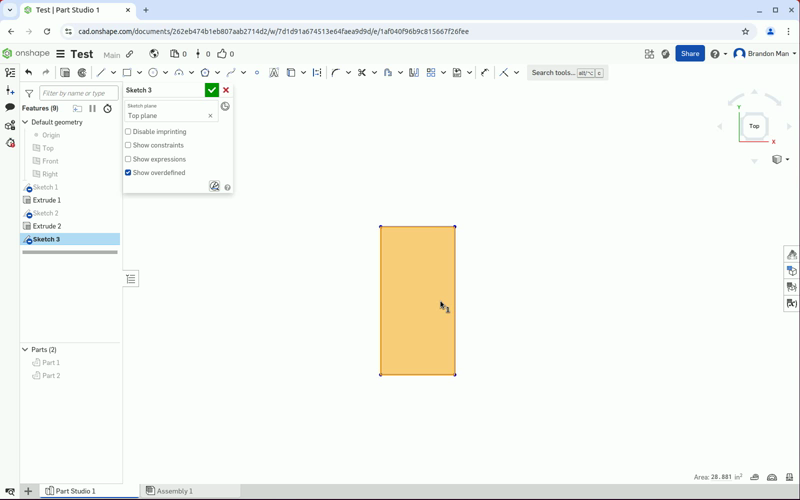
scroll(-6)
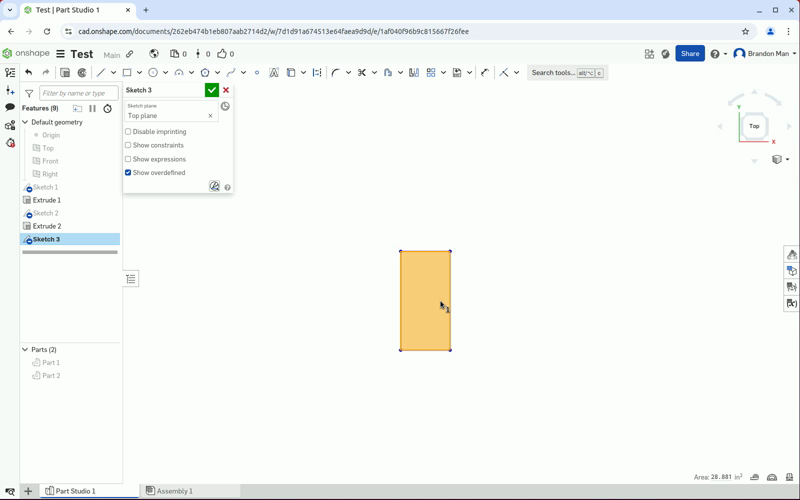
scroll(-6)
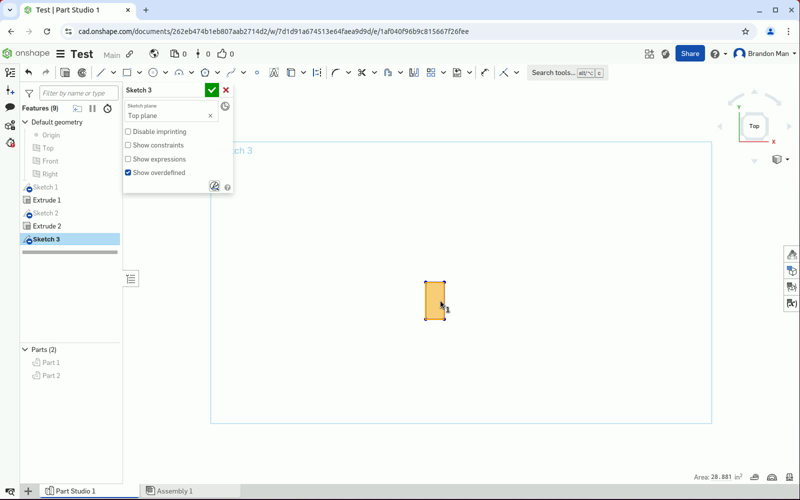
mouse_move(73, 352)
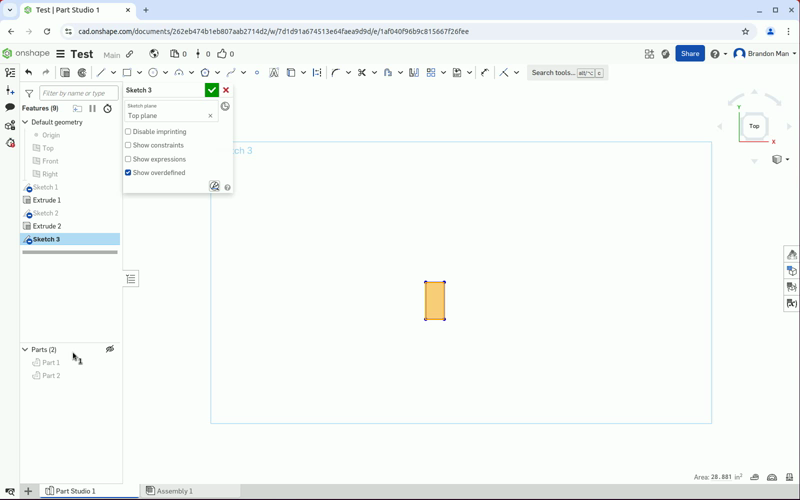
key(shift+y)
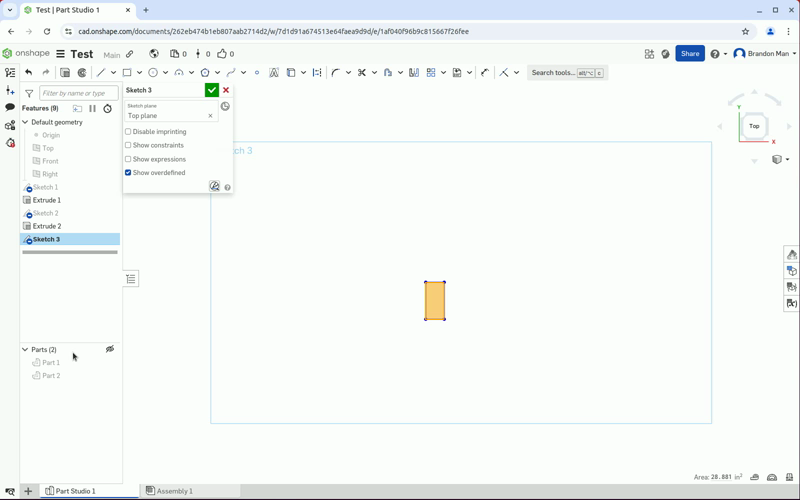
key(shift+e)
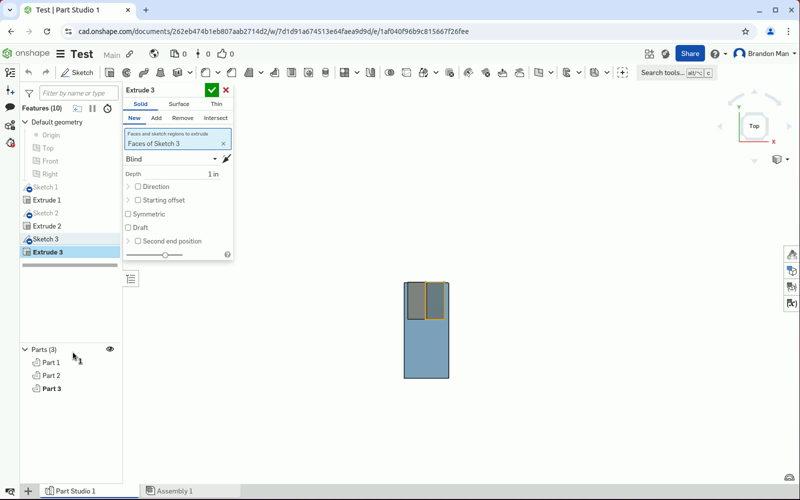
mouse_move(143, 106)
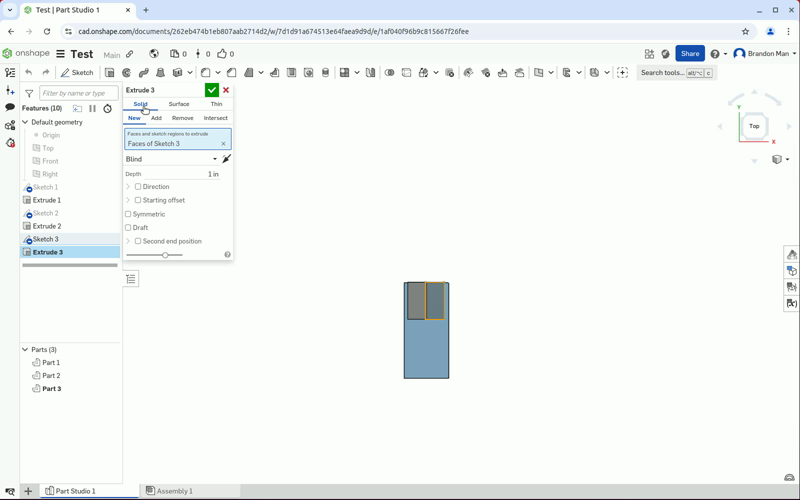
click(143, 106)
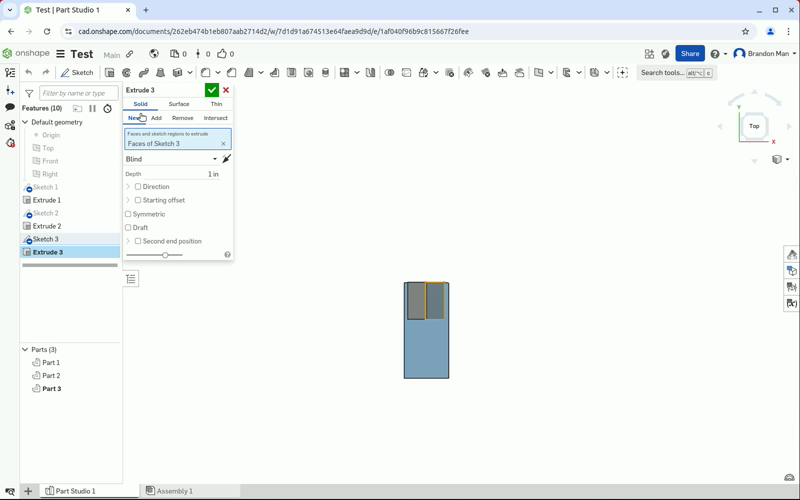
mouse_move(137, 120)
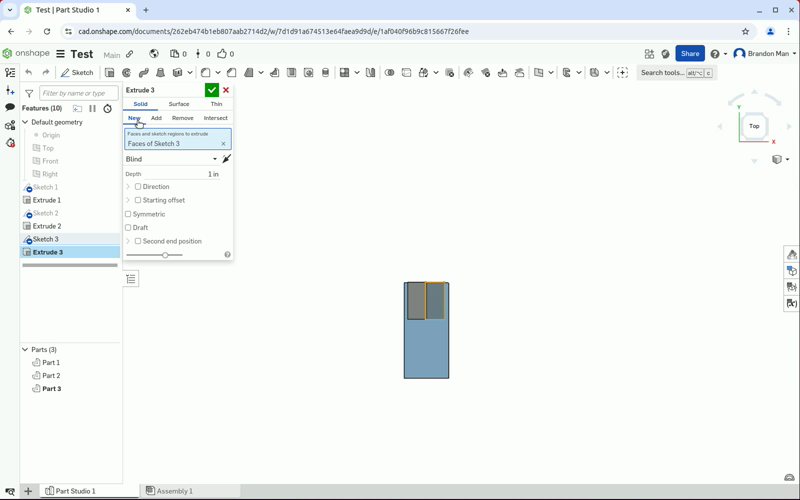
click(137, 120)
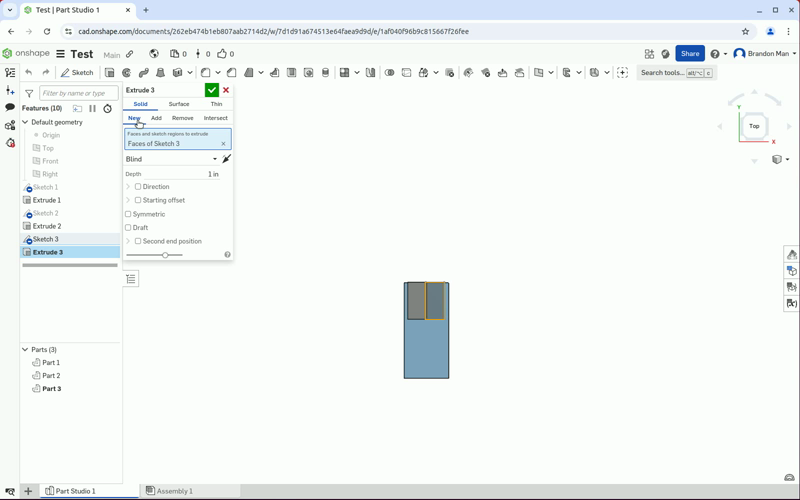
key(tab, 4)
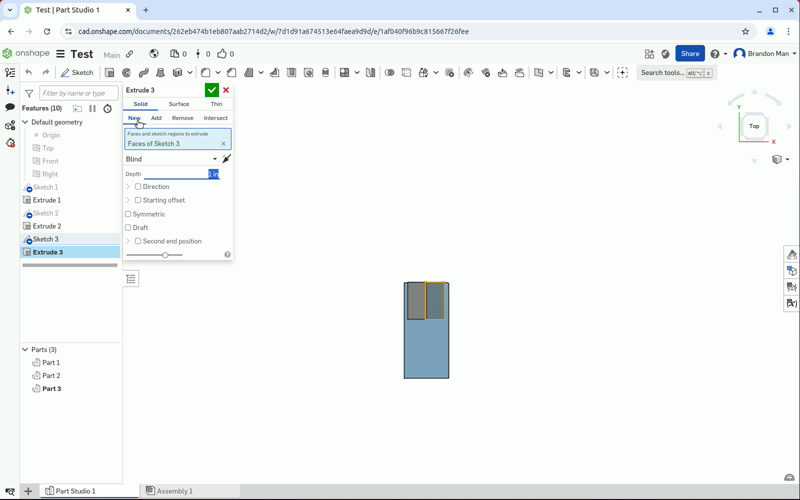
text(23.108)
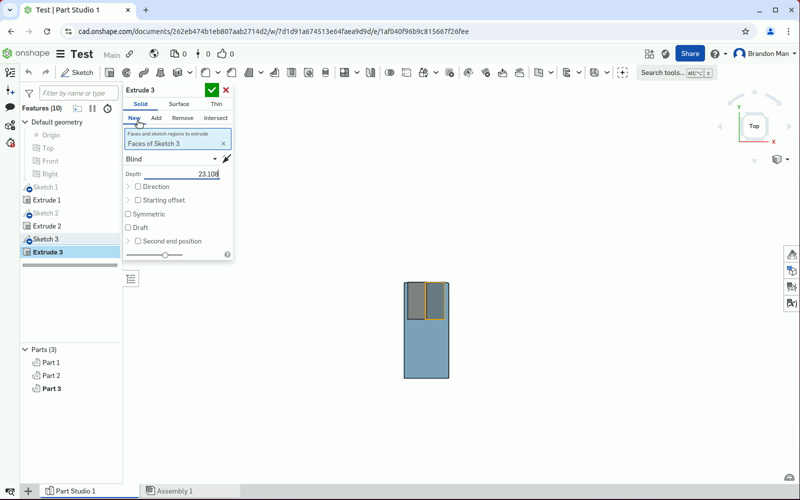
key(enter)
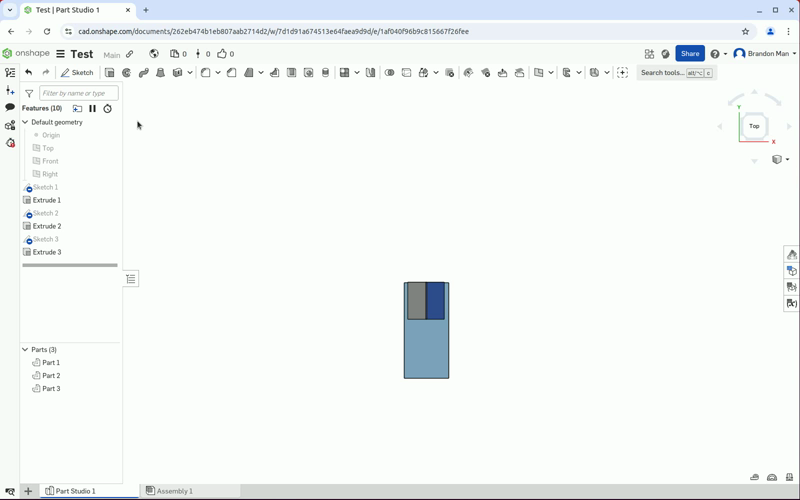
key(shift+h)
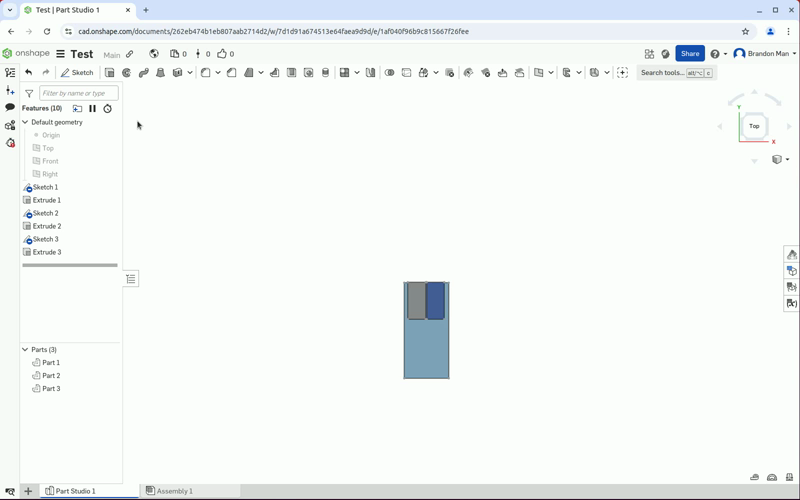
key(shift+h)
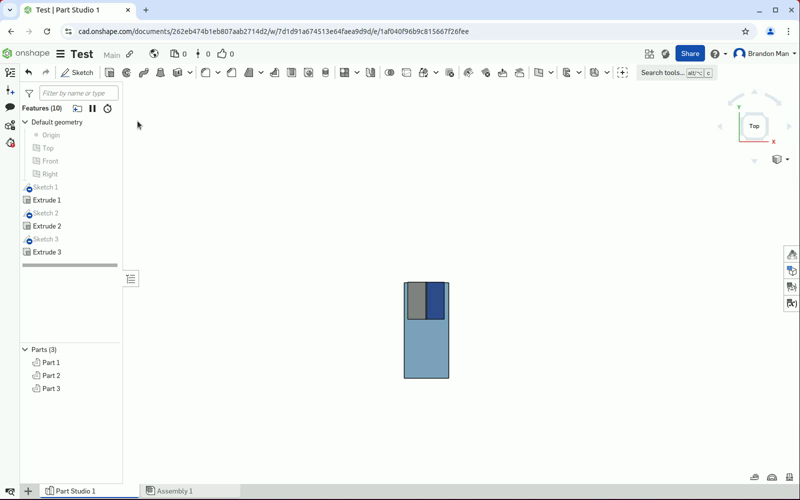
mouse_move(73, 189)
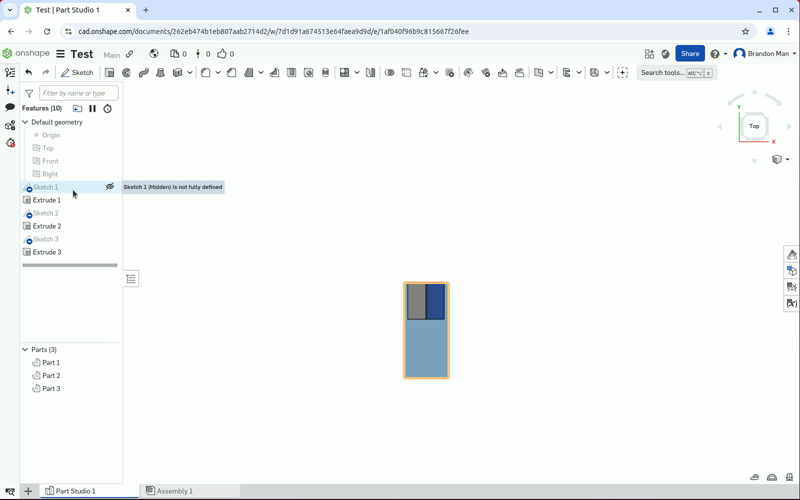
click(73, 189)
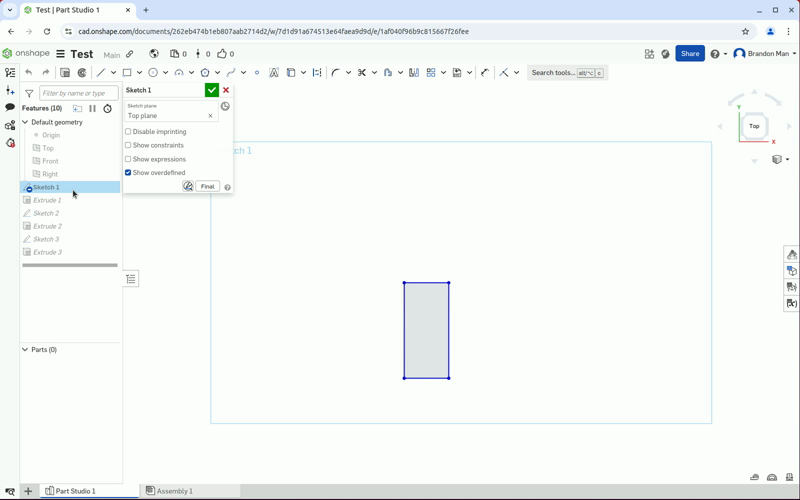
mouse_move(229, 92)
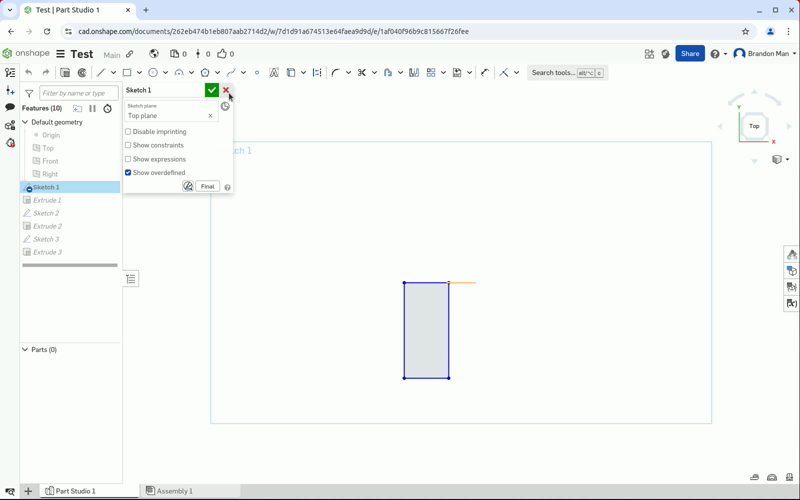
click(229, 92)
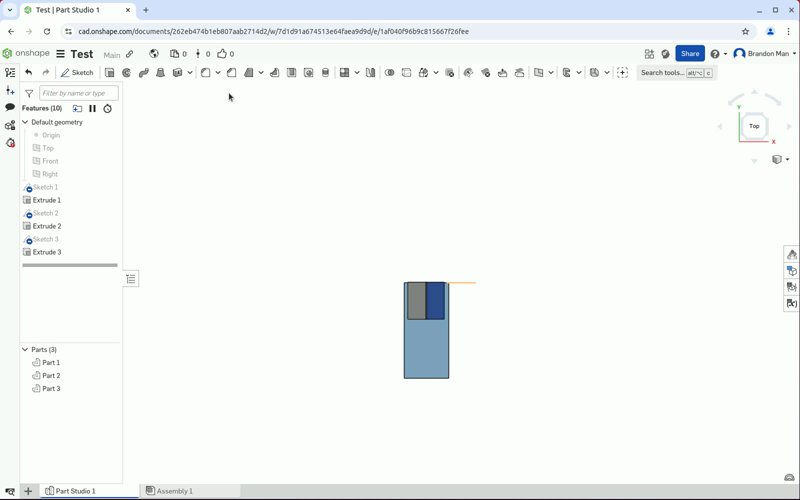
mouse_move(541, 75)
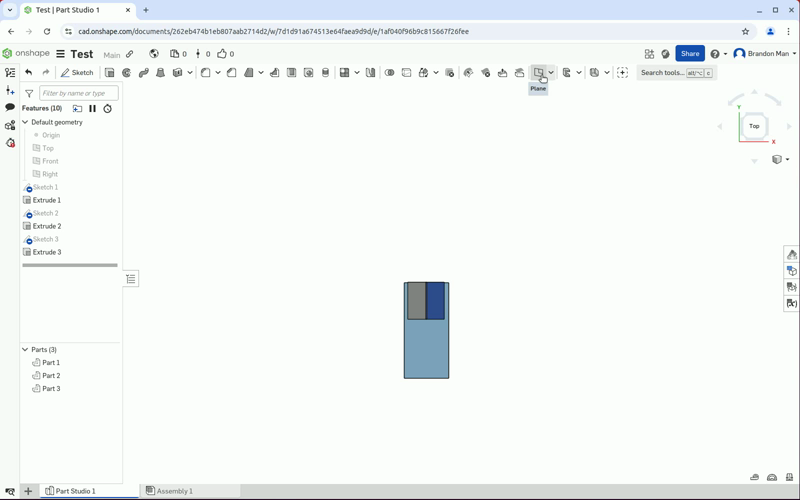
click(541, 75)
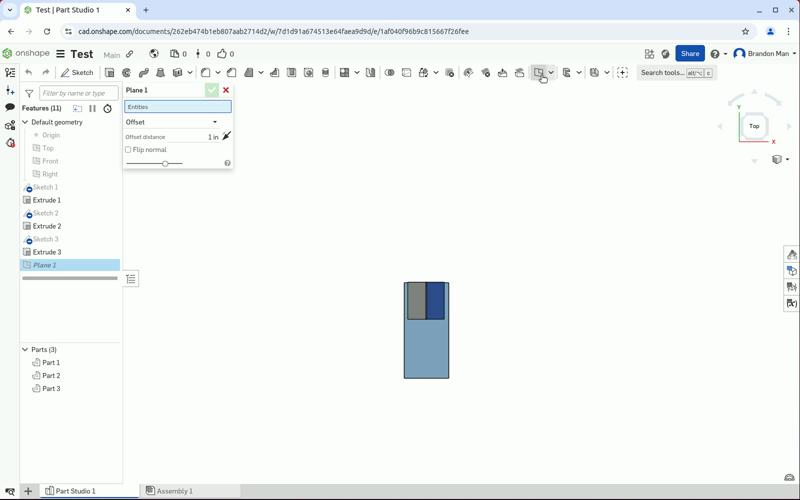
mouse_move(73, 150)
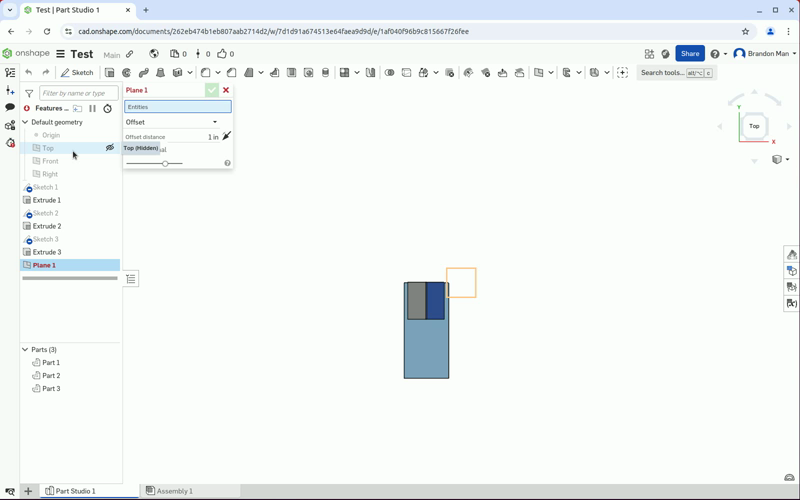
click(73, 150)
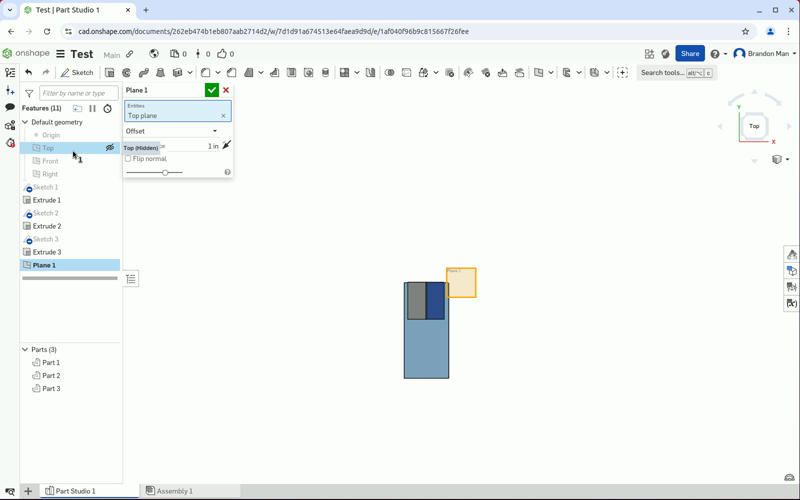
key(tab, 2)
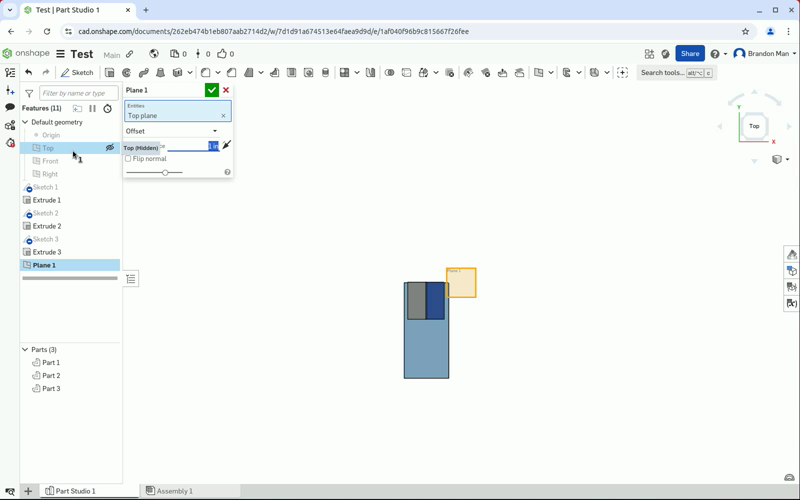
text(23.108)
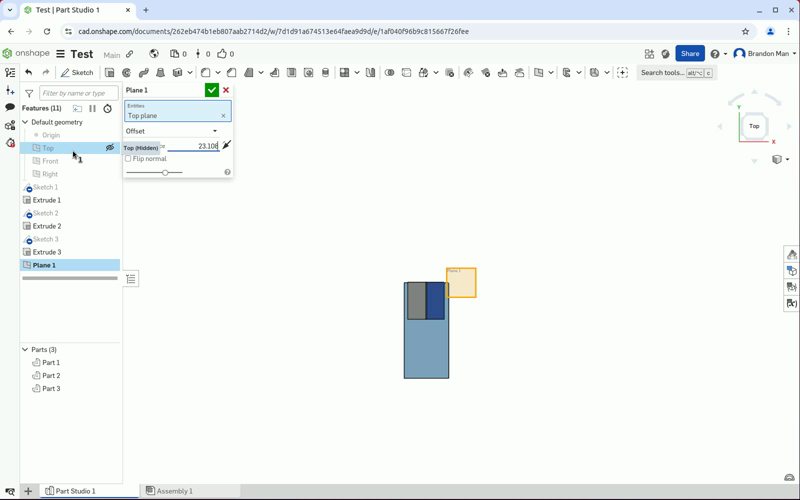
key(enter, 2)
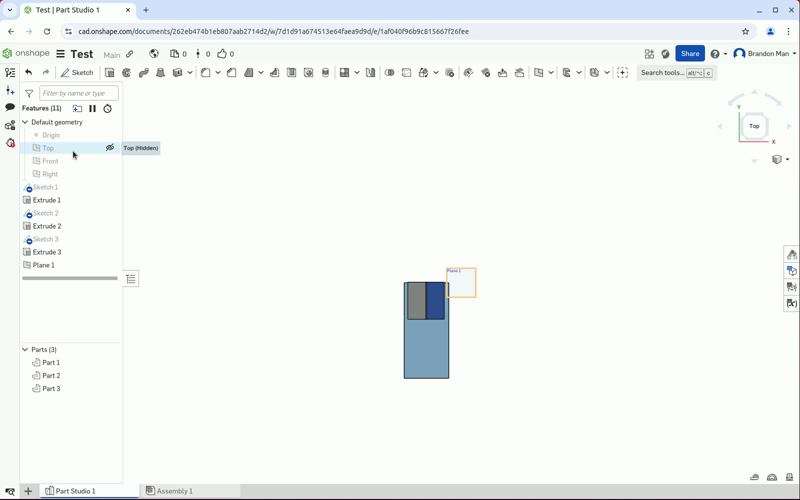
key(shift+s)
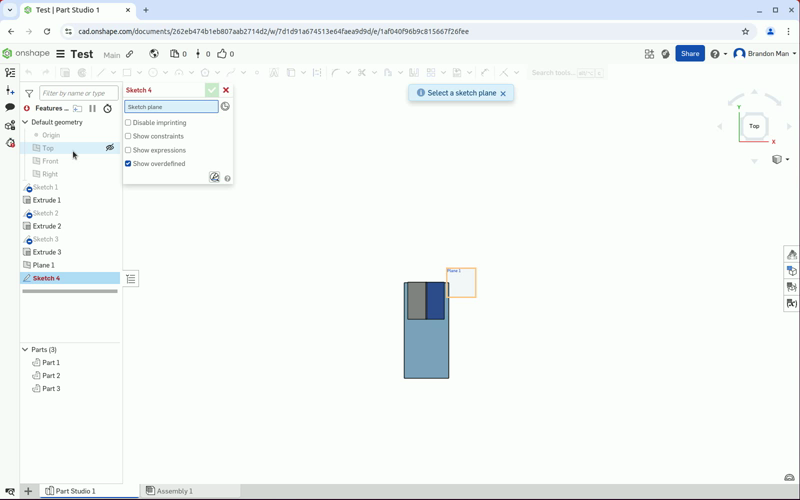
mouse_move(73, 267)
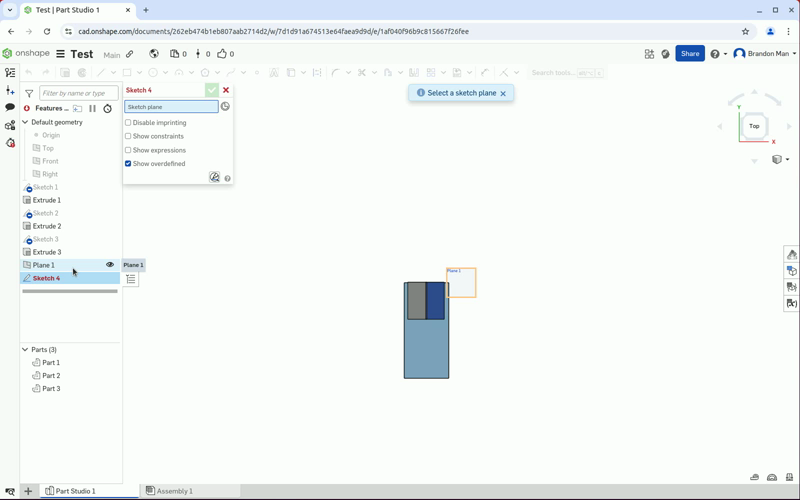
click(73, 267)
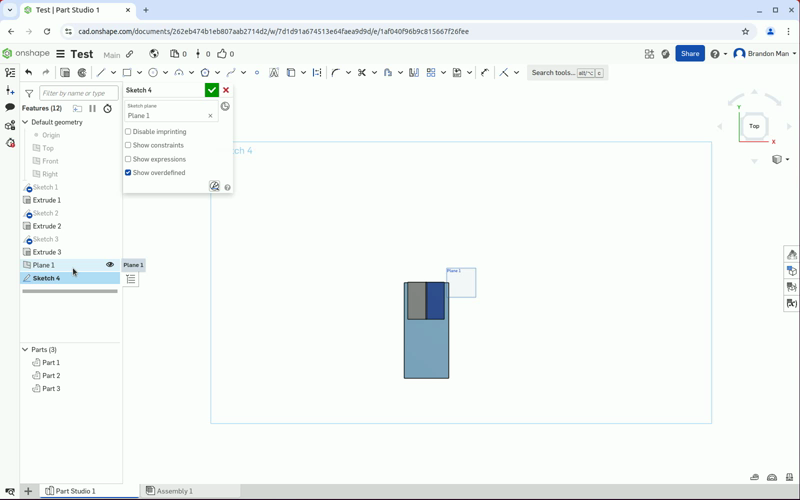
mouse_move(73, 352)
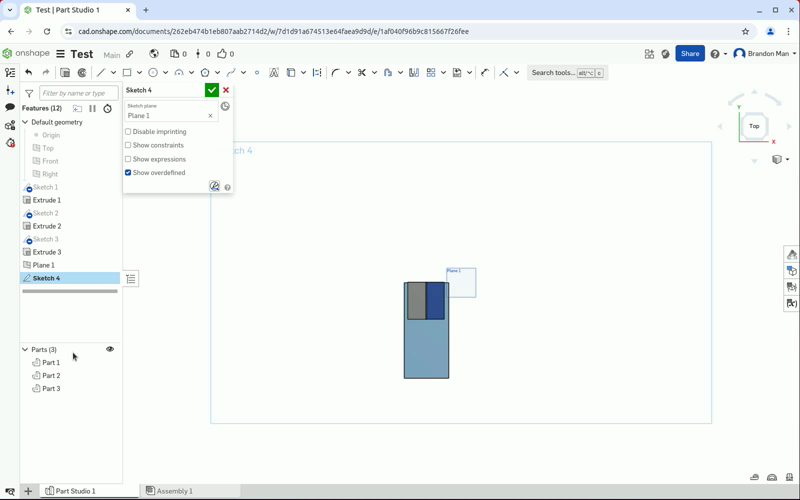
key(y)
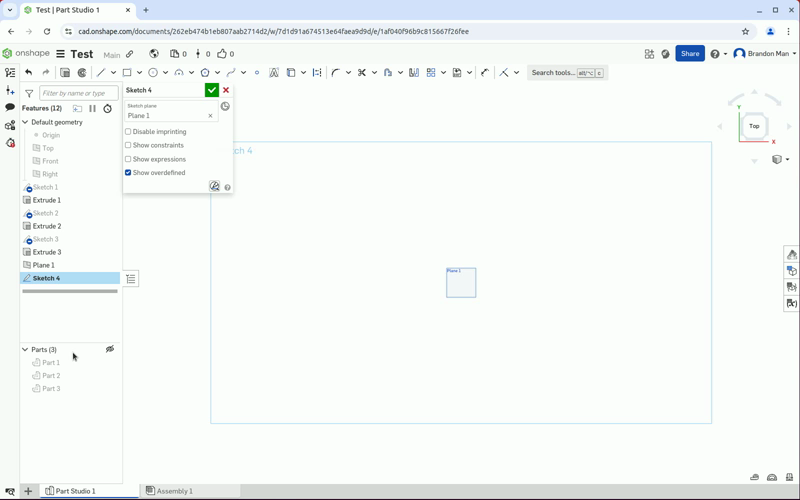
key(l)
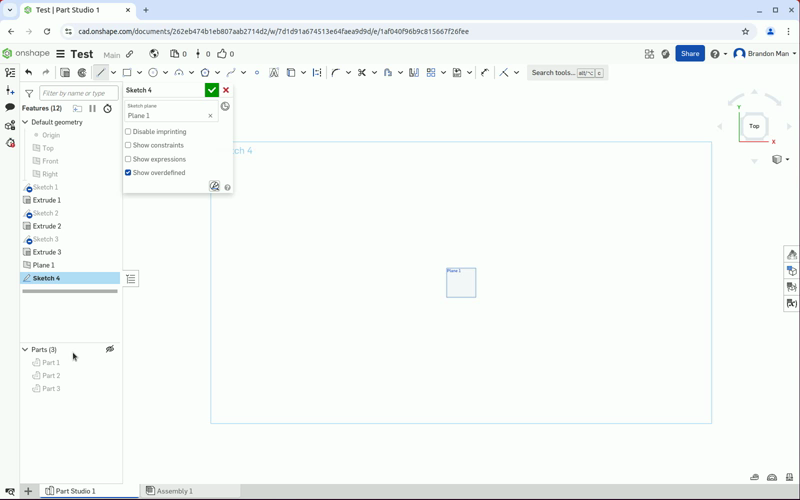
key_down(shift)
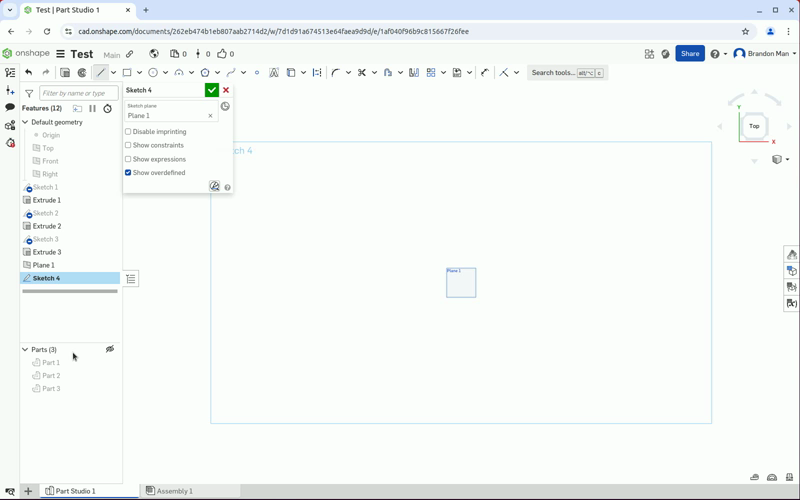
mouse_move(413, 313)
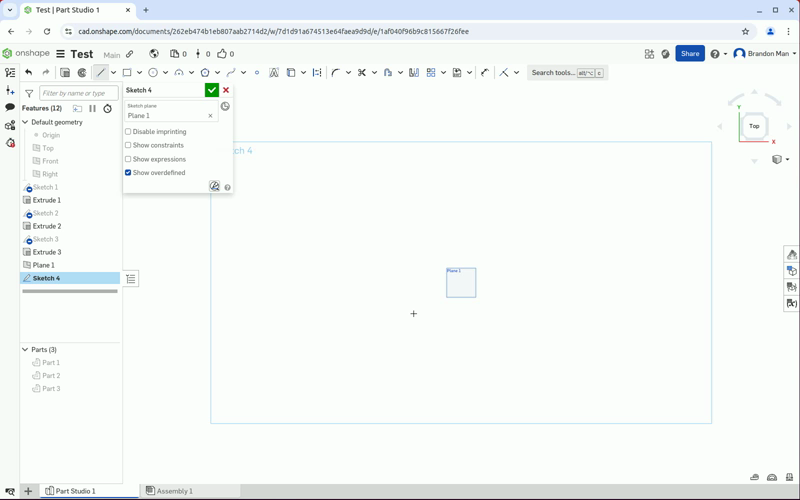
click(413, 313)
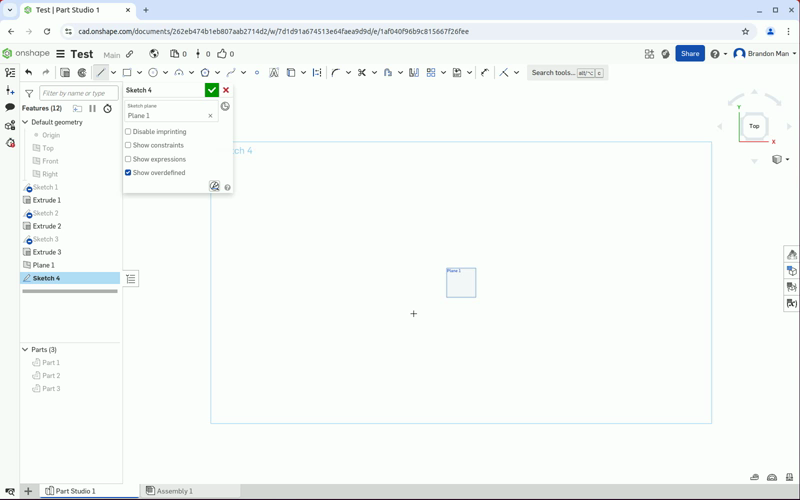
key_up(shift)
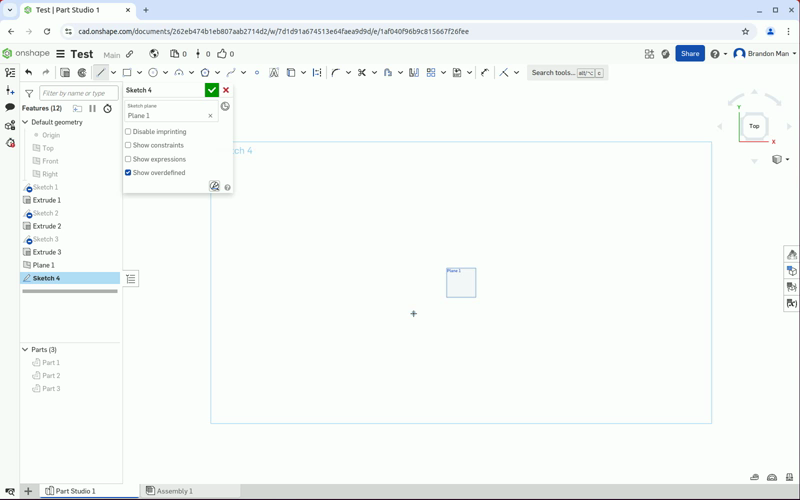
key_down(shift)
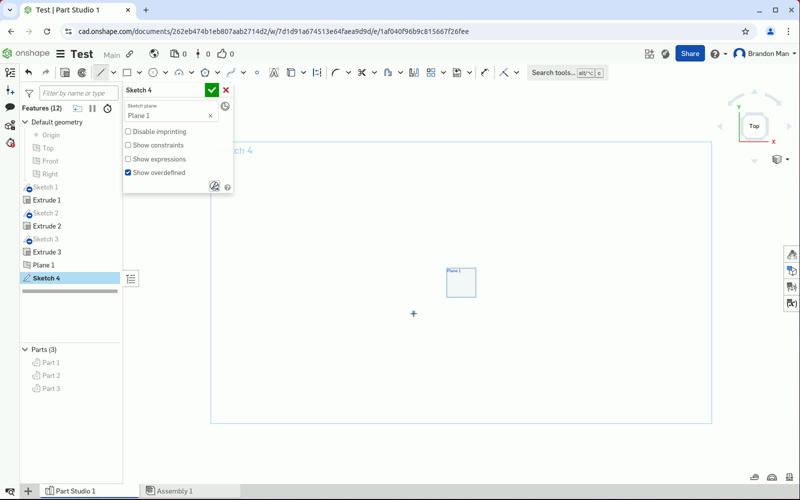
mouse_move(444, 313)
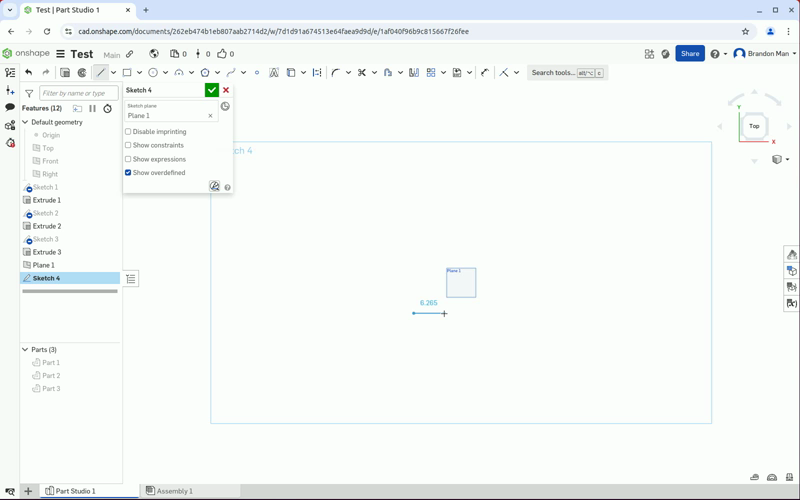
mouse_move(438, 313)
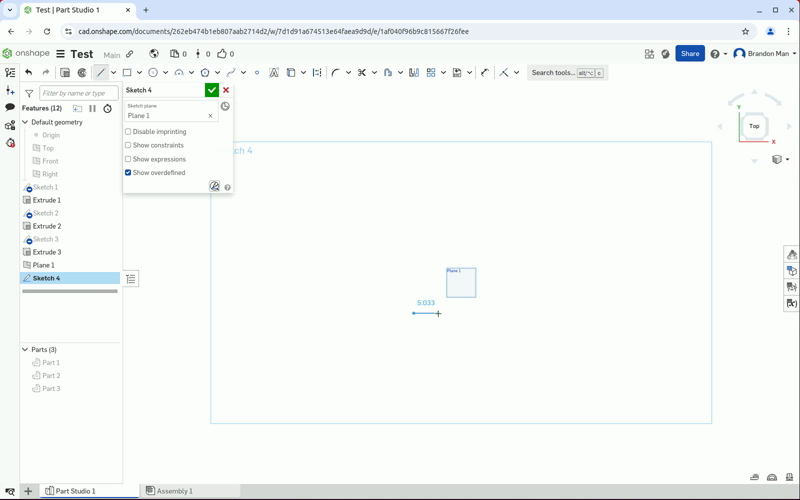
click(438, 313)
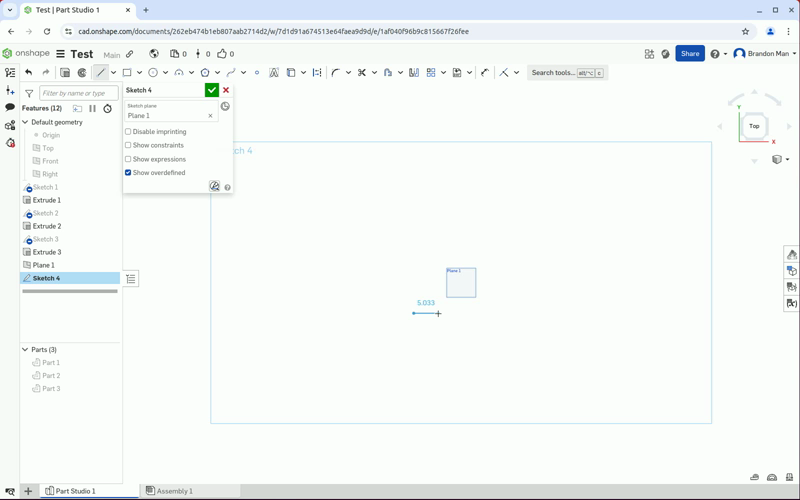
key_up(shift)
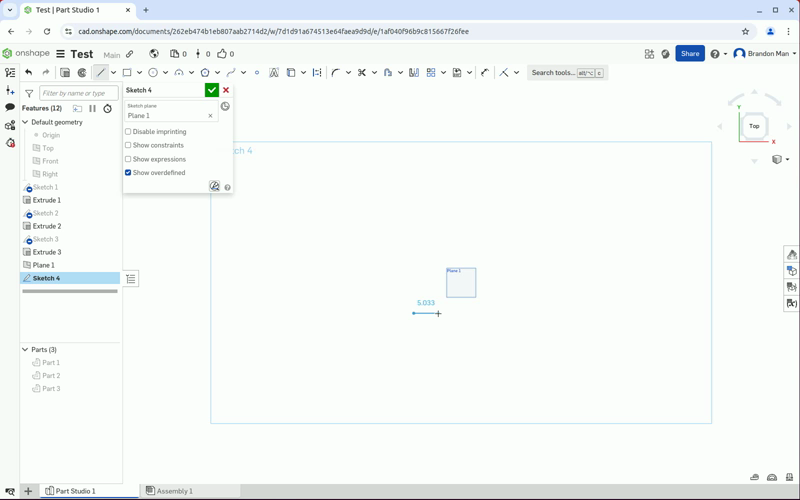
key_down(shift)
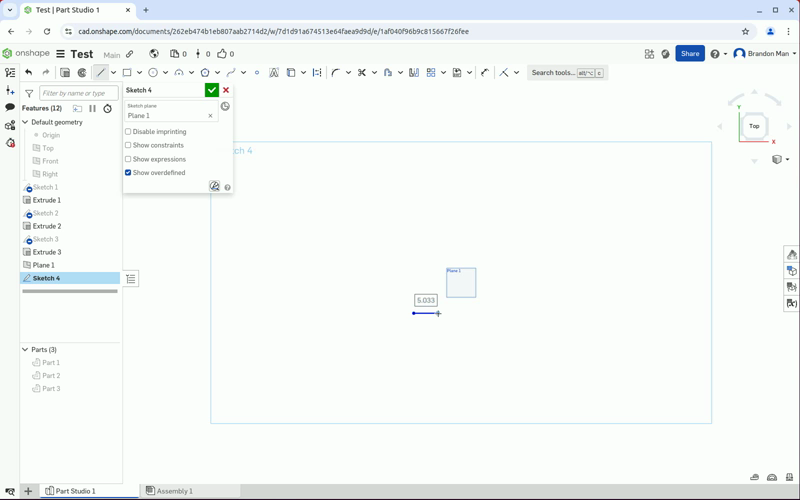
mouse_move(468, 313)
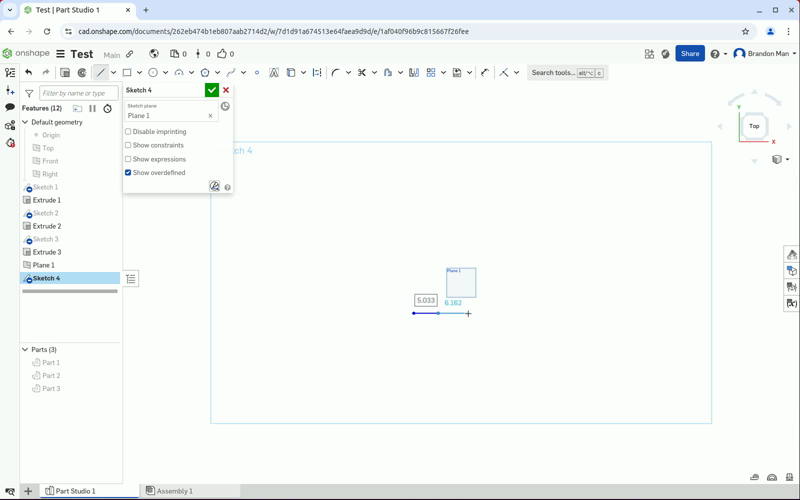
mouse_move(438, 288)
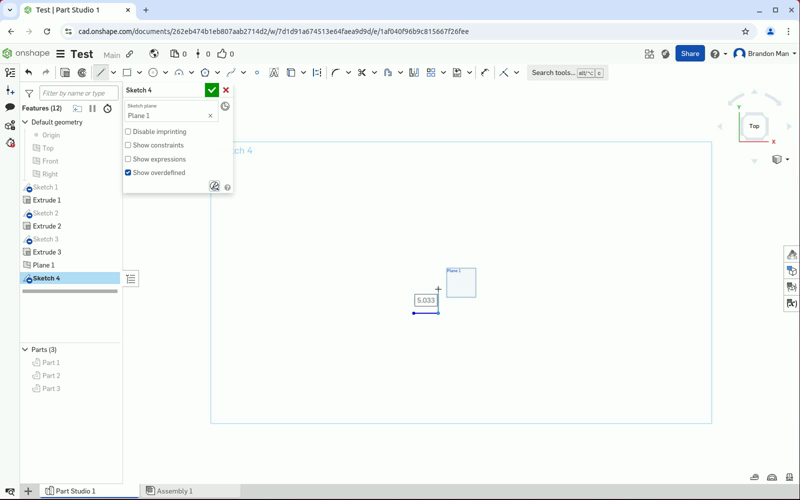
click(438, 288)
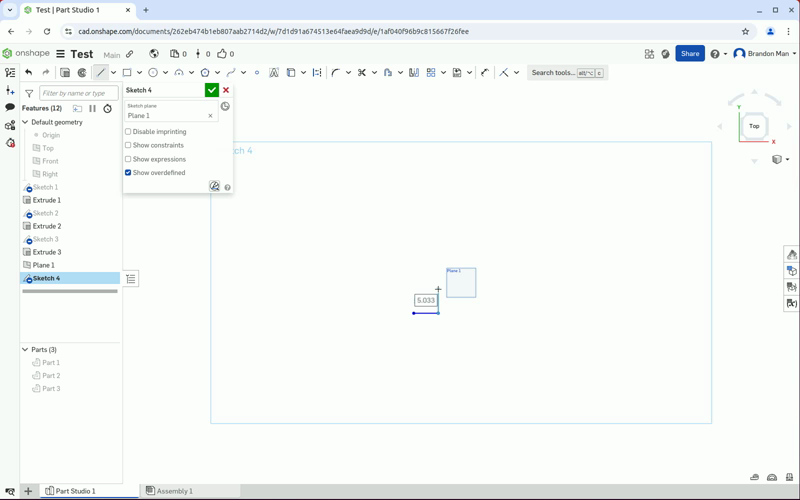
key_up(shift)
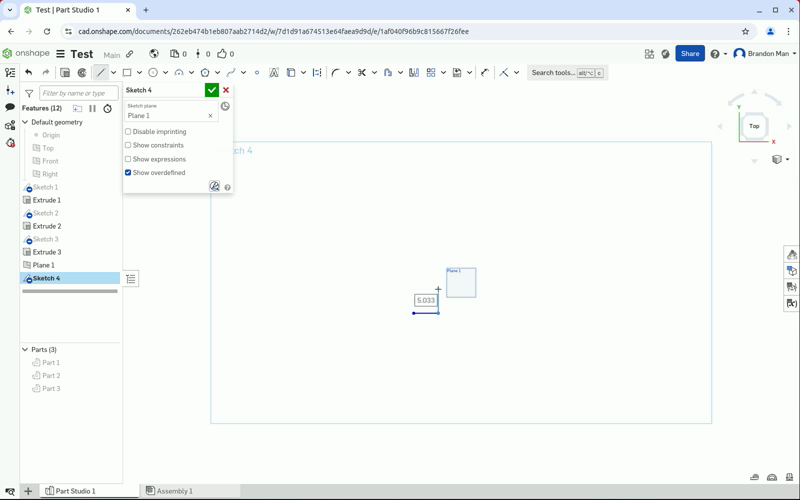
key_down(shift)
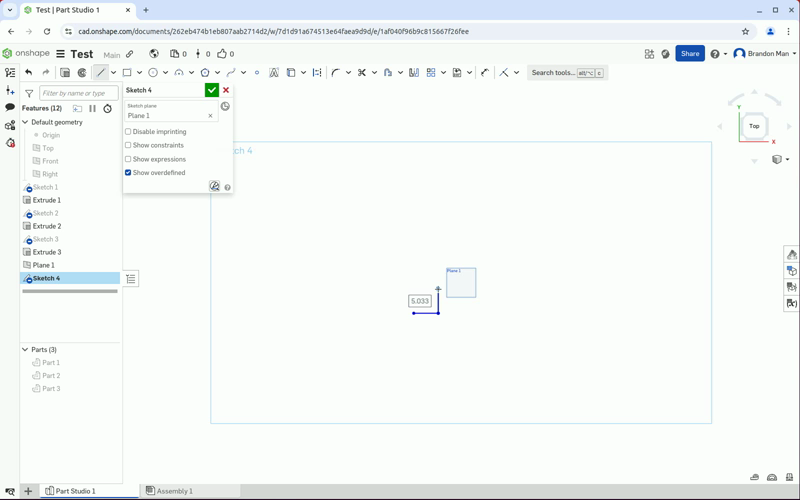
mouse_move(468, 288)
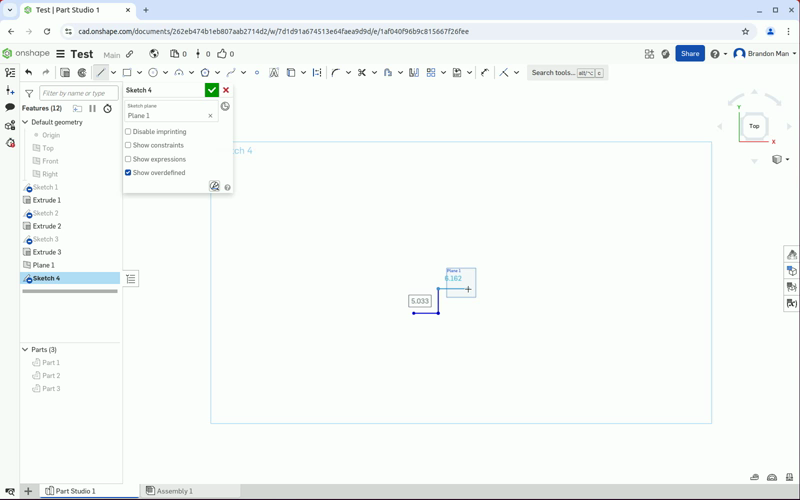
mouse_move(413, 288)
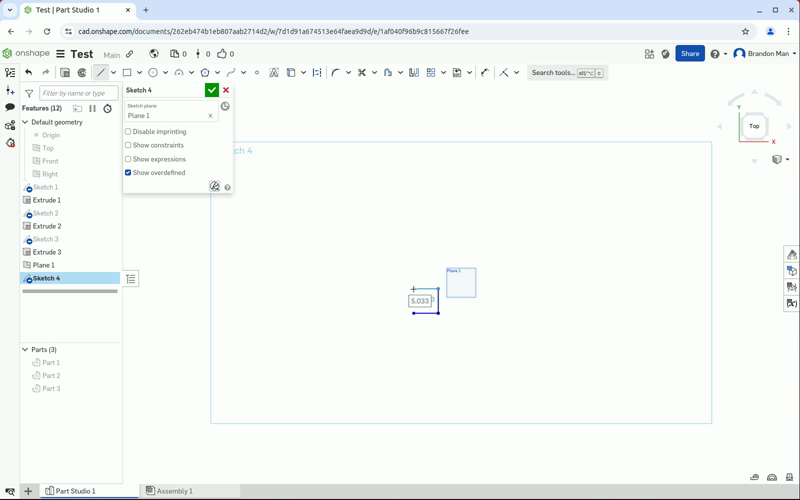
click(413, 288)
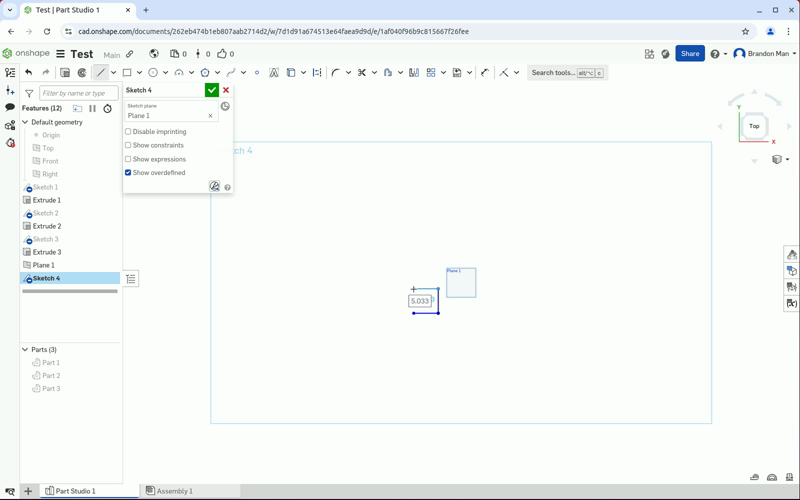
key_up(shift)
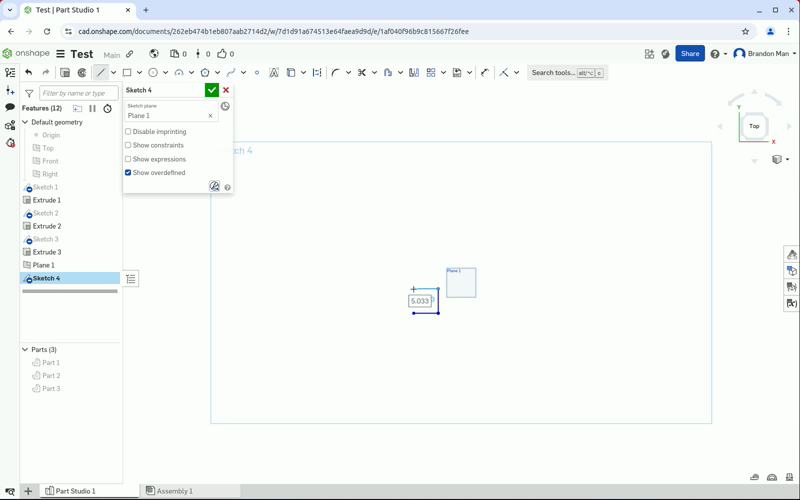
mouse_move(444, 288)
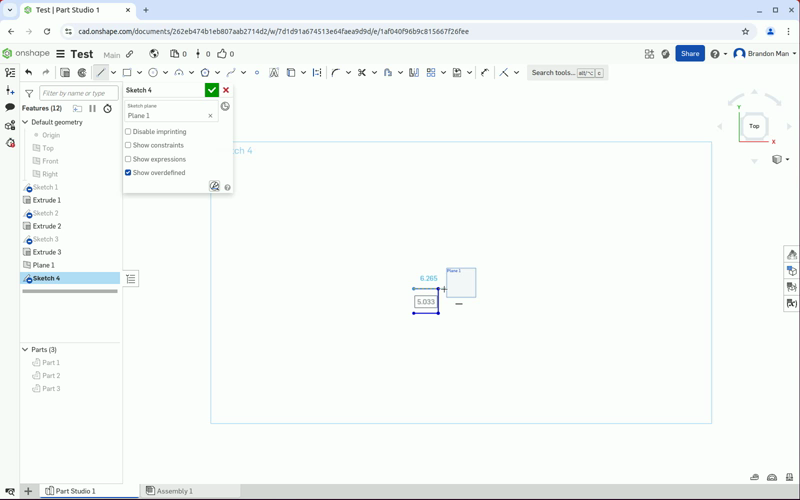
key_down(shift)
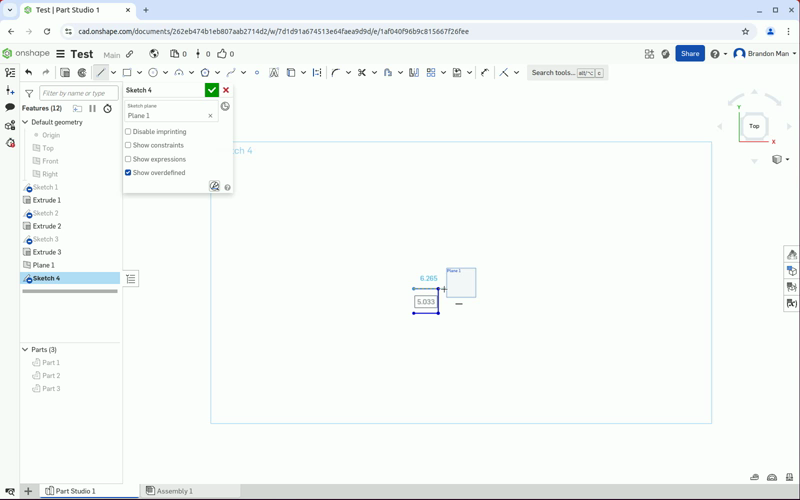
mouse_move(413, 313)
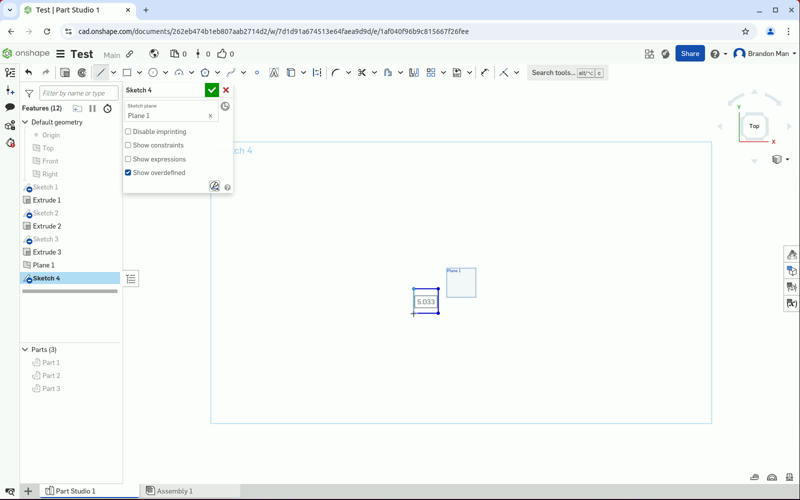
key_up(shift)
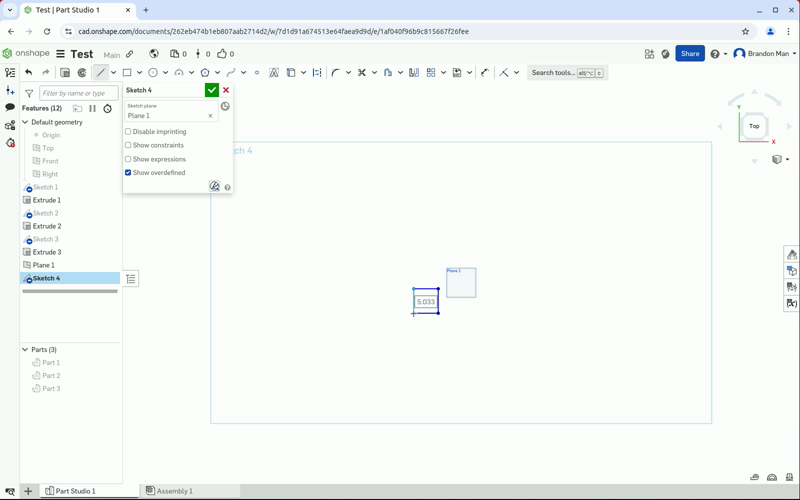
click(413, 313)
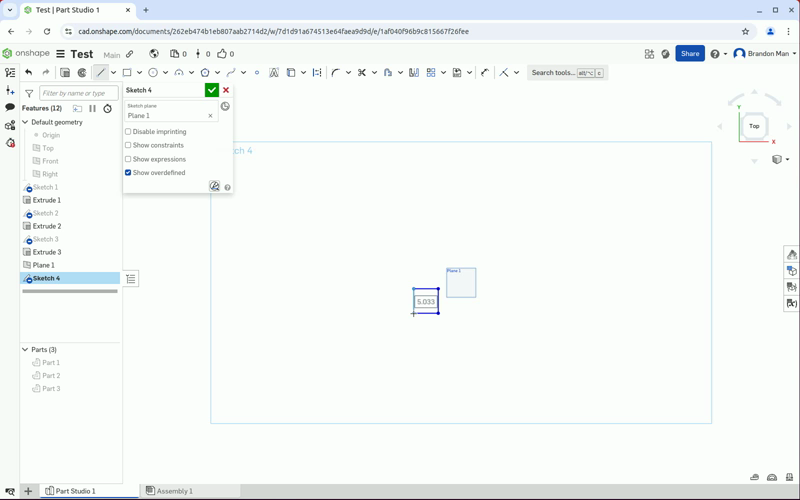
key(esc)
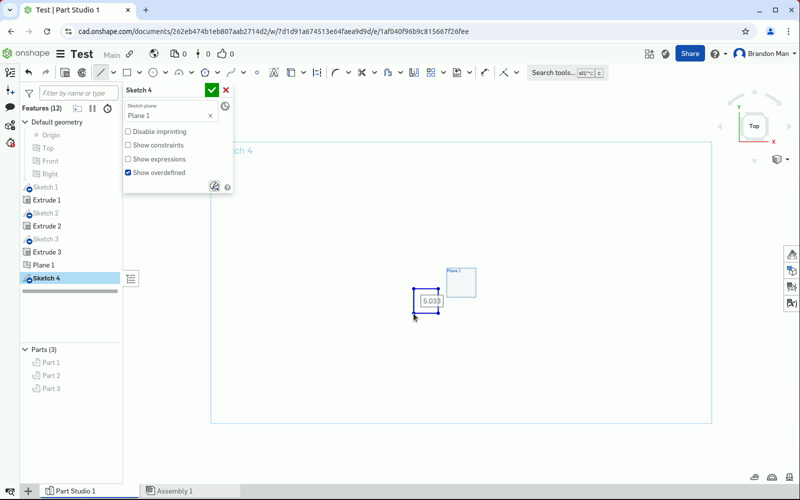
mouse_move(418, 296)
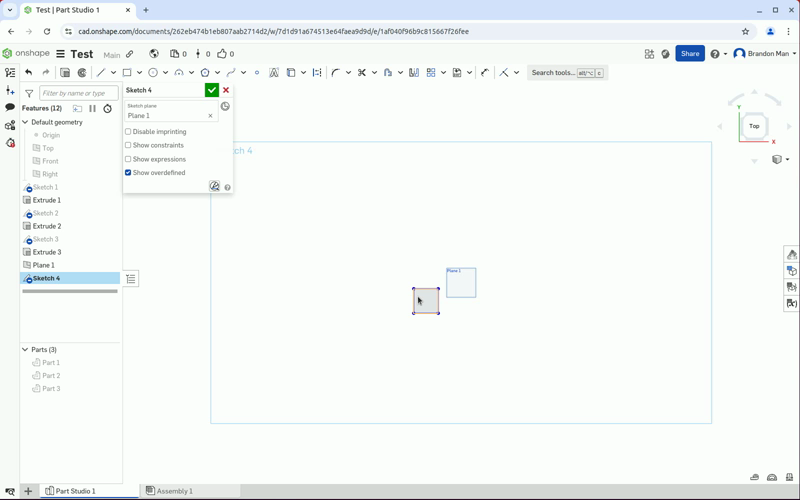
scroll(6)
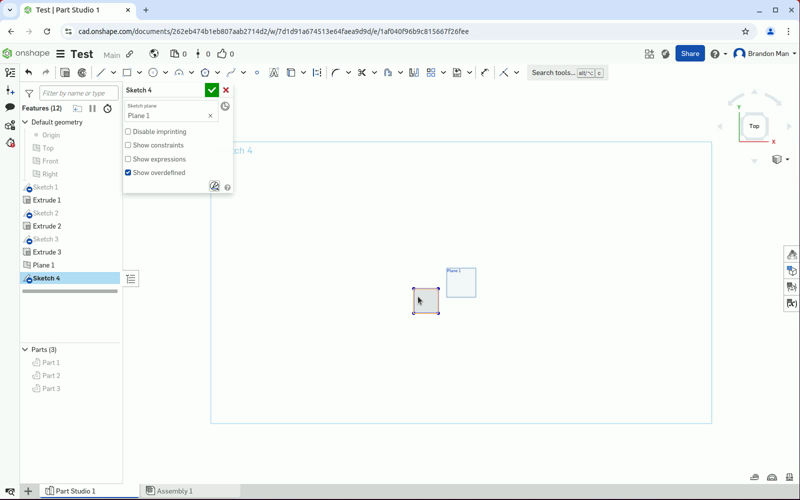
scroll(6)
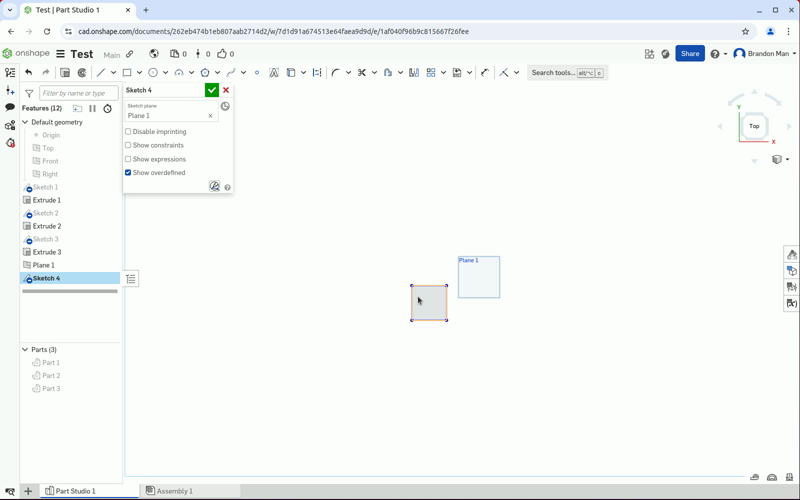
scroll(6)
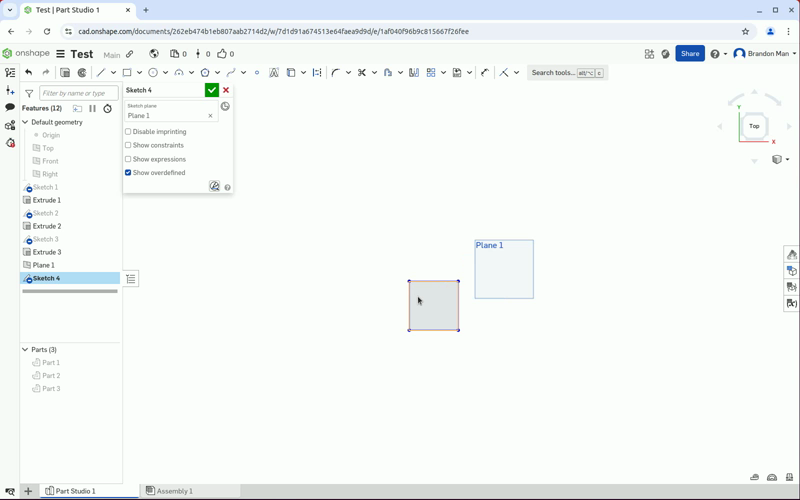
scroll(6)
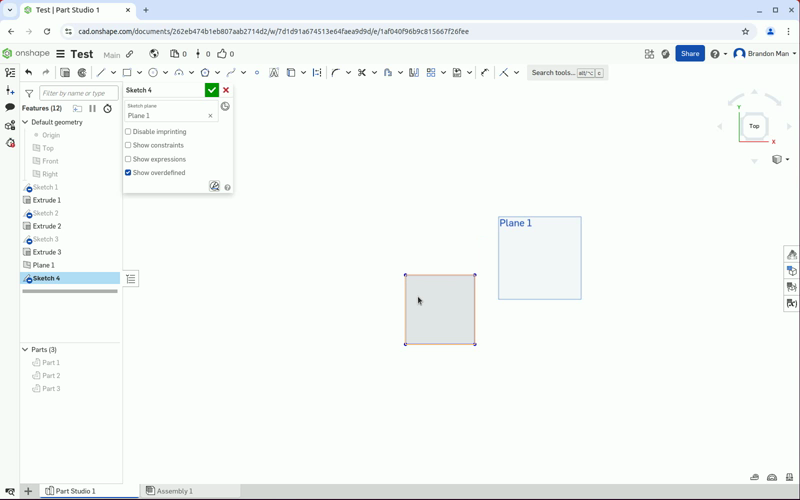
scroll(6)
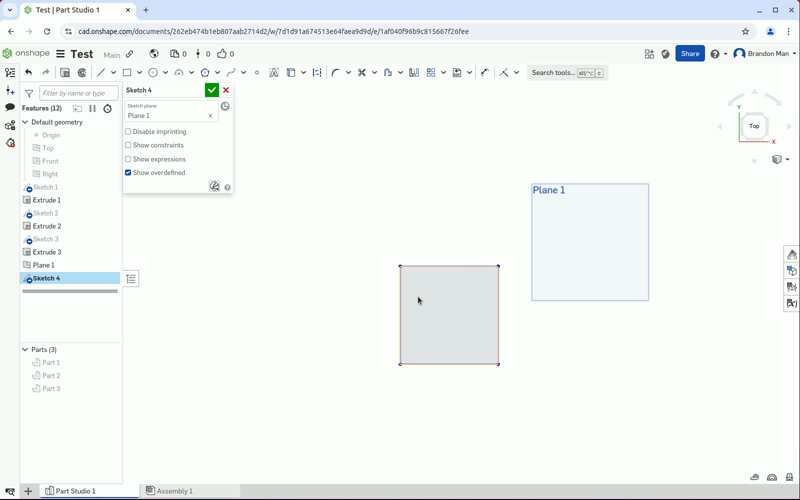
scroll(6)
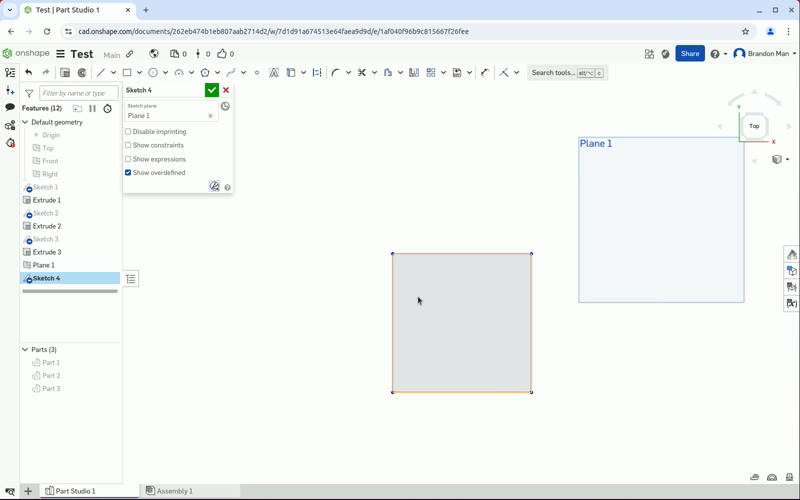
scroll(6)
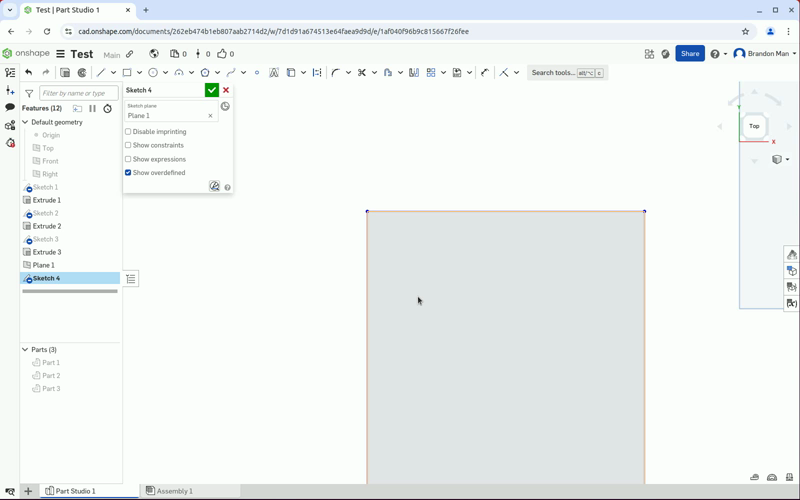
click(418, 296)
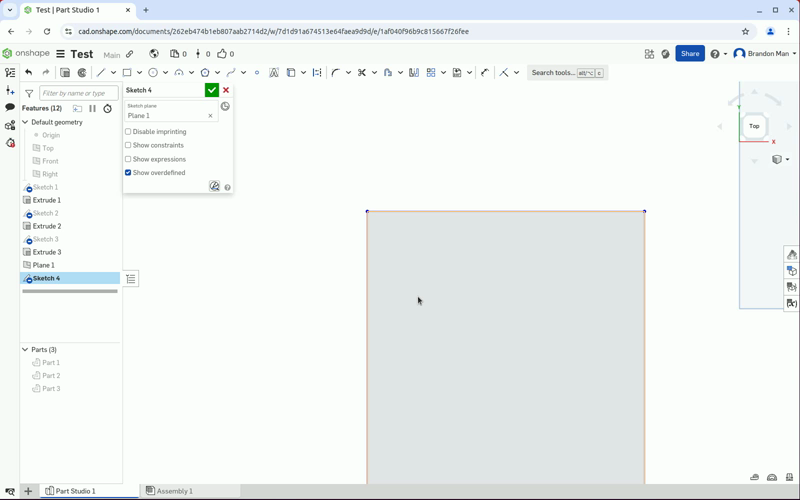
scroll(-6)
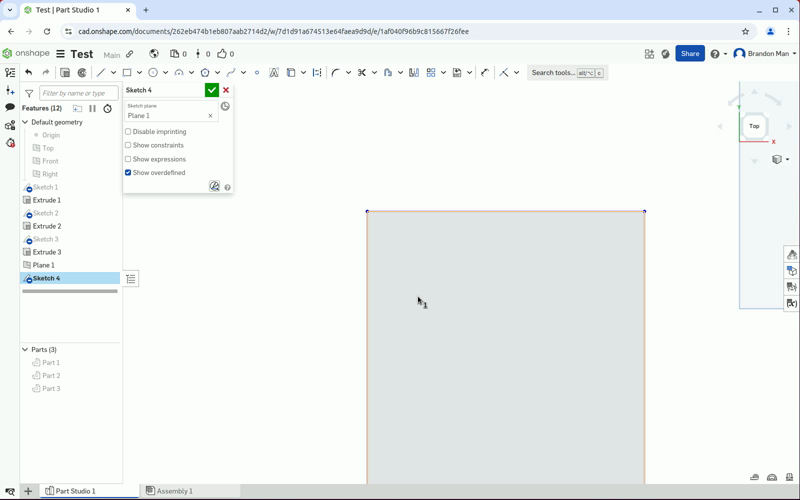
scroll(-6)
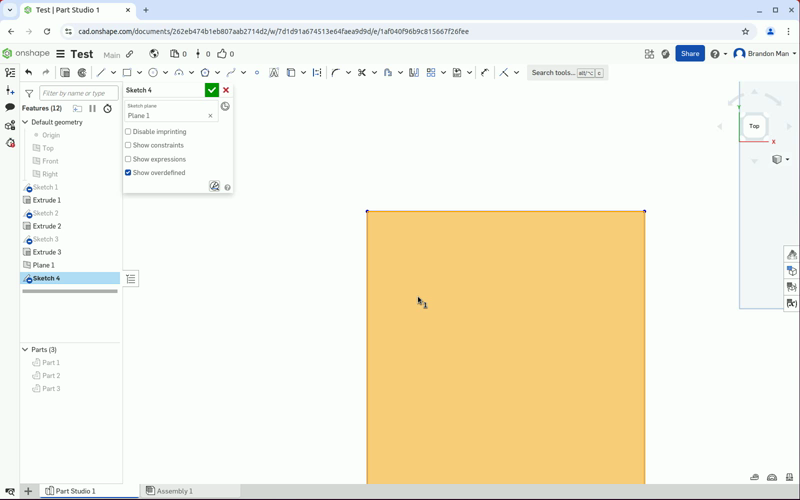
scroll(-6)
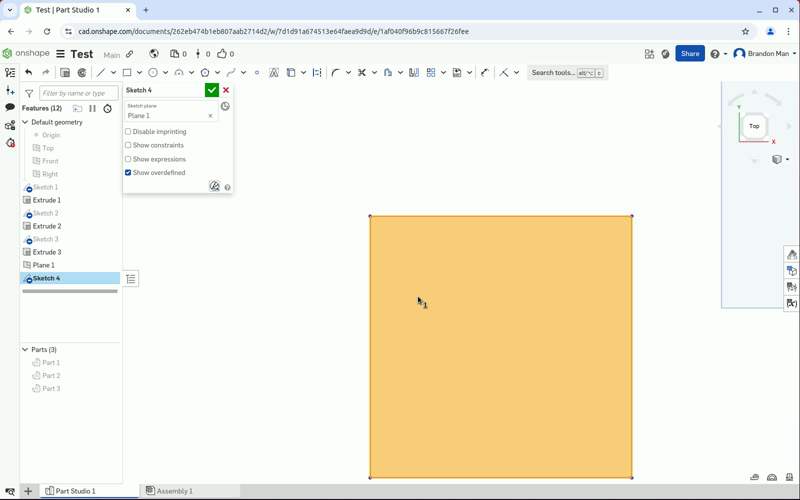
scroll(-6)
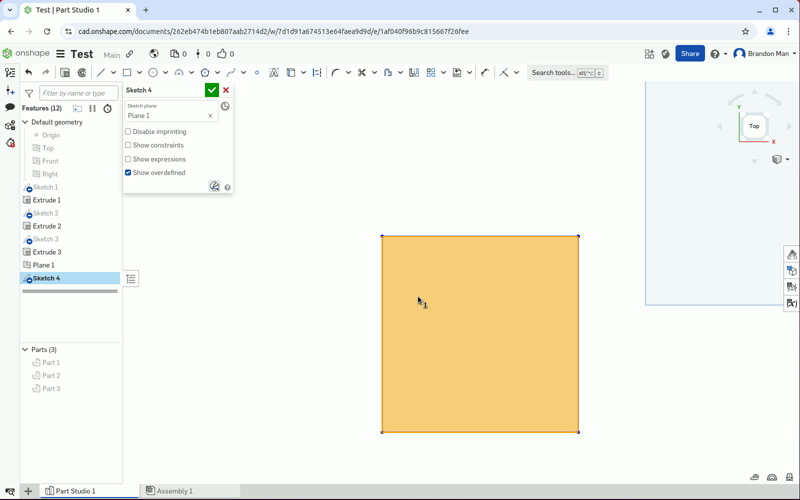
scroll(-6)
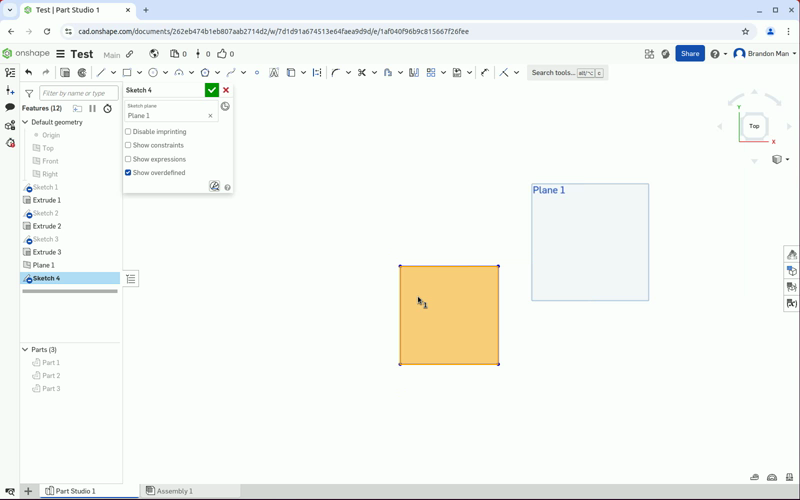
scroll(-6)
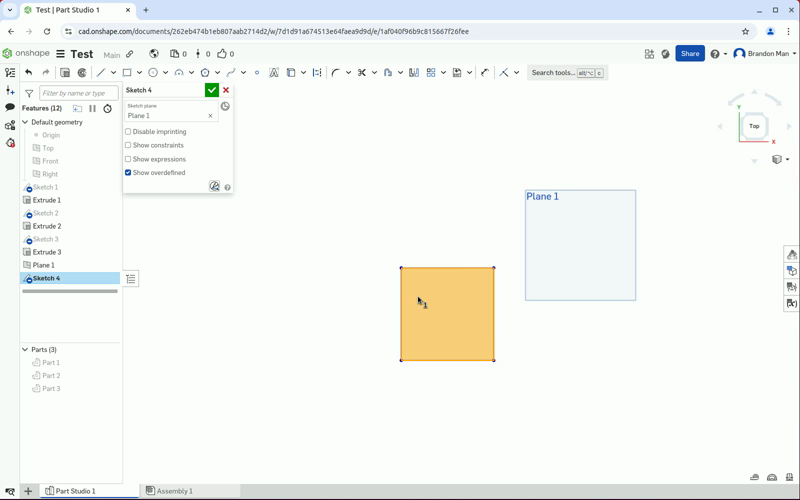
scroll(-6)
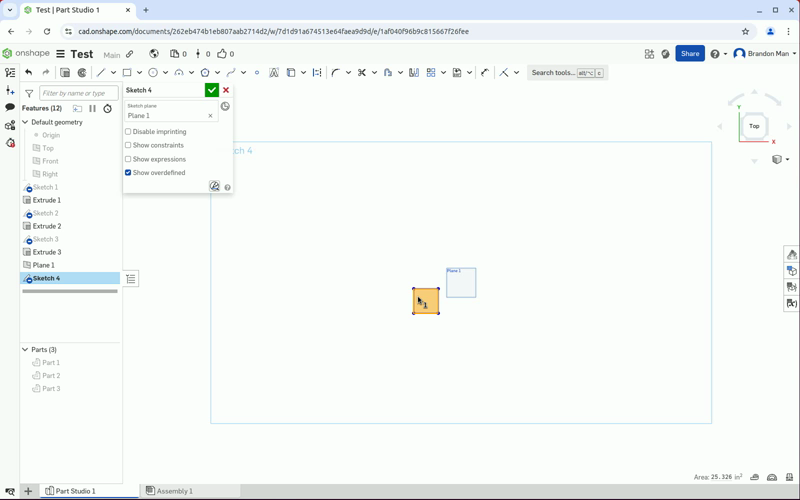
mouse_move(73, 352)
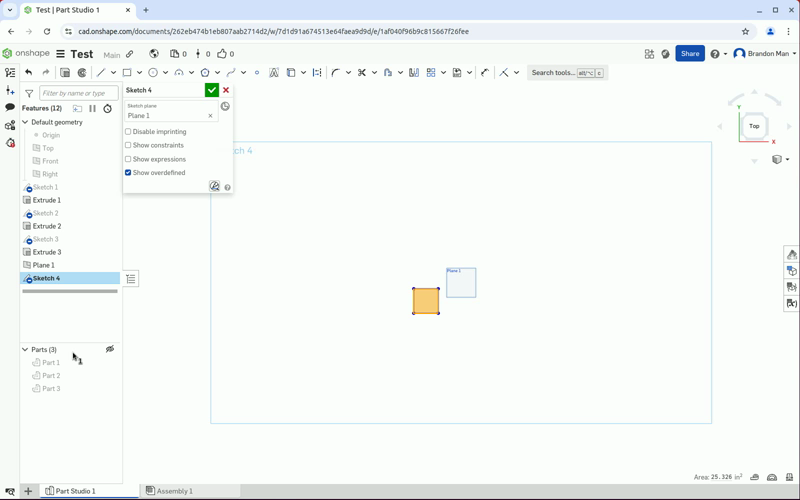
key(shift+y)
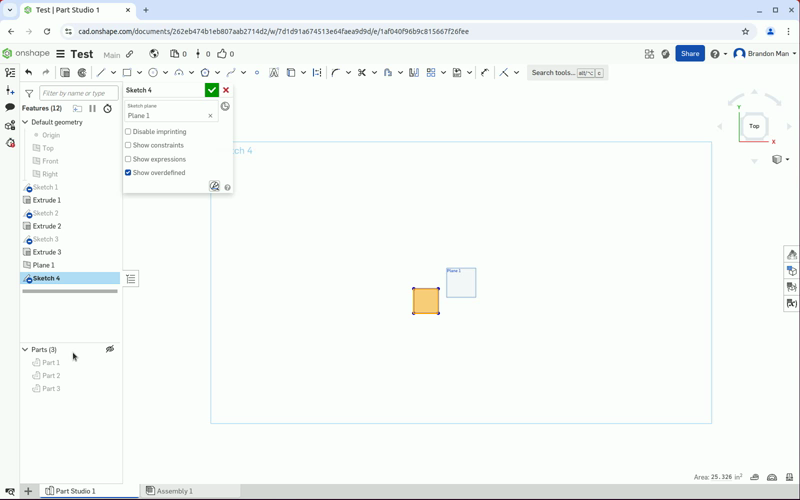
key(shift+e)
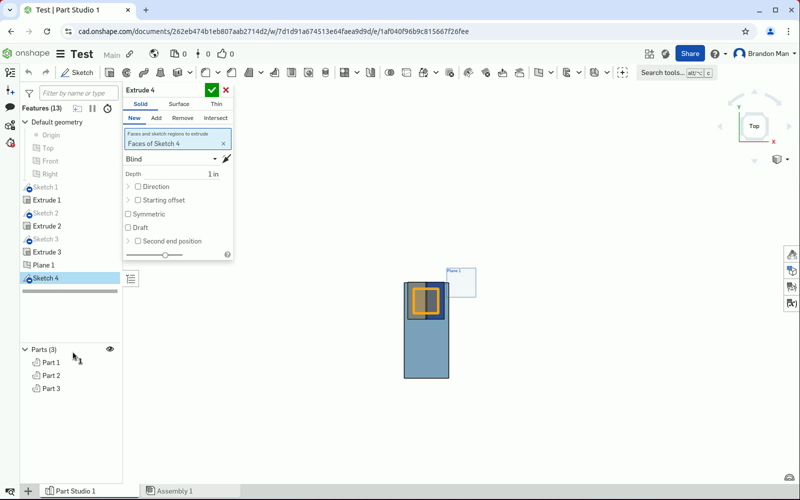
mouse_move(143, 106)
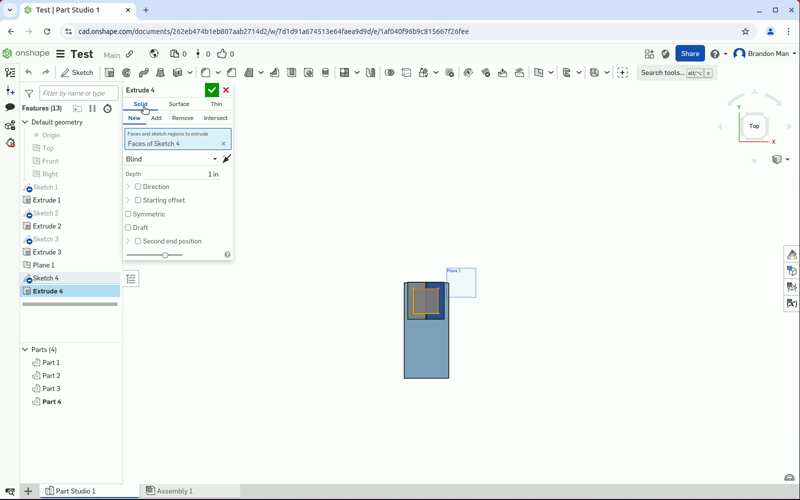
click(143, 106)
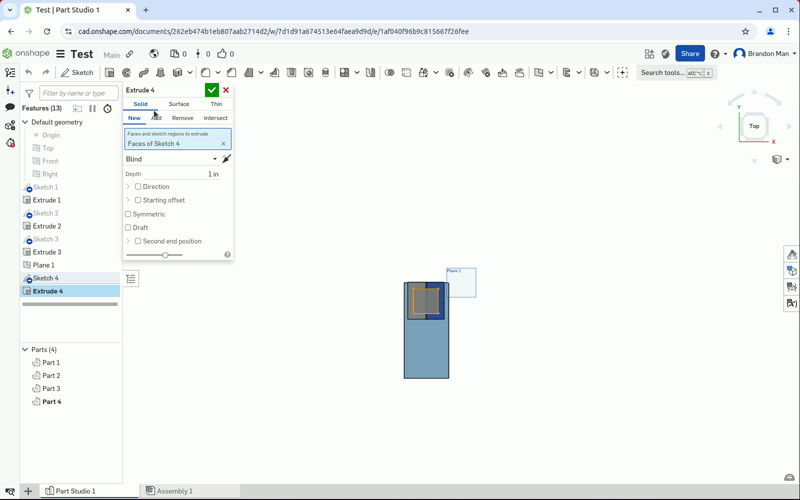
mouse_move(186, 120)
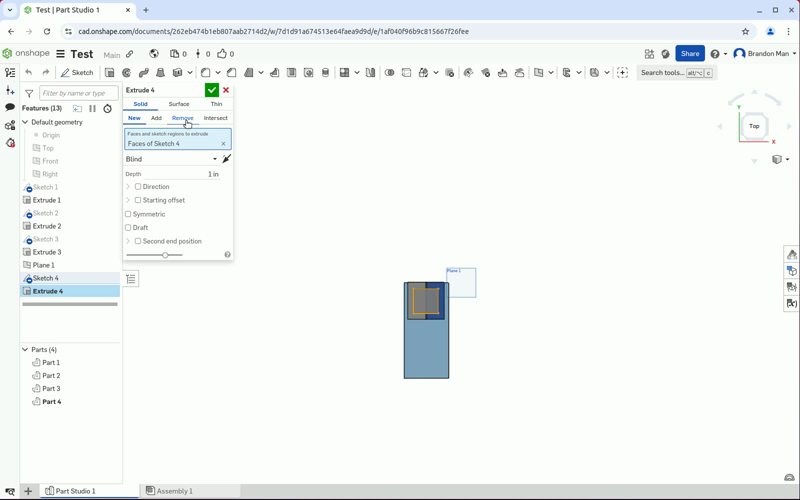
click(186, 120)
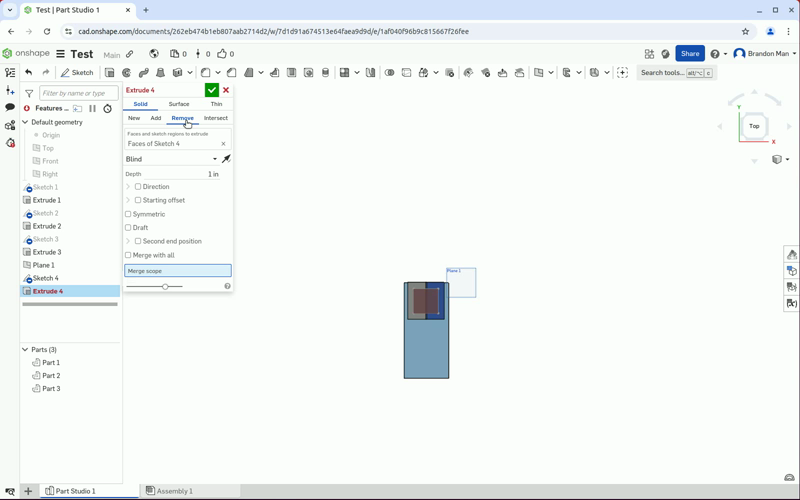
key(tab, 4)
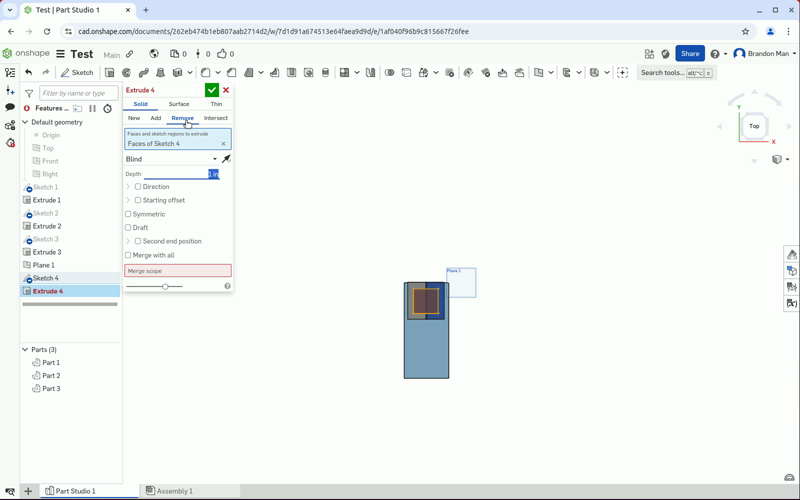
text(25.275)
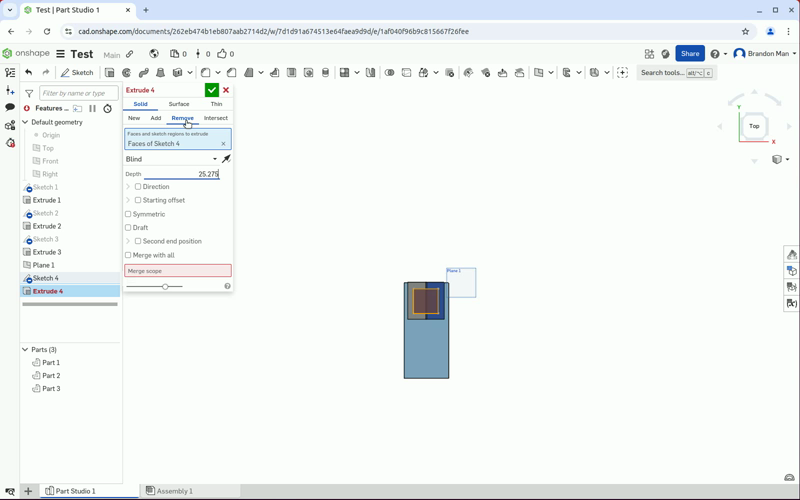
key(tab, 6)
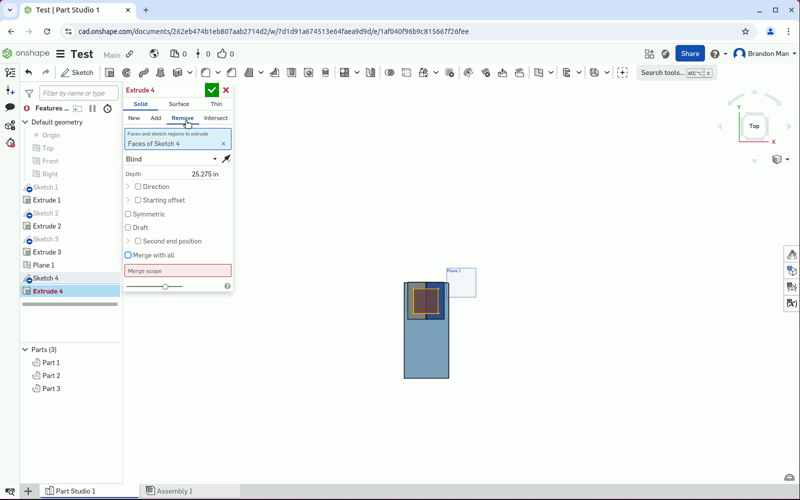
key(space)
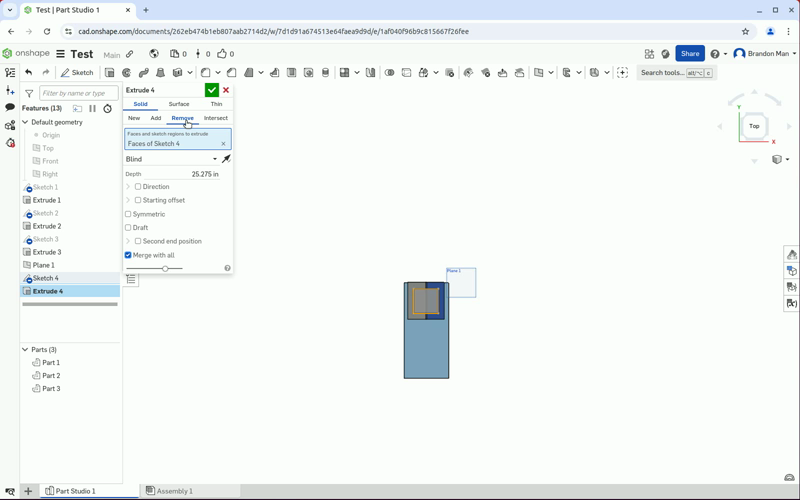
key(enter)
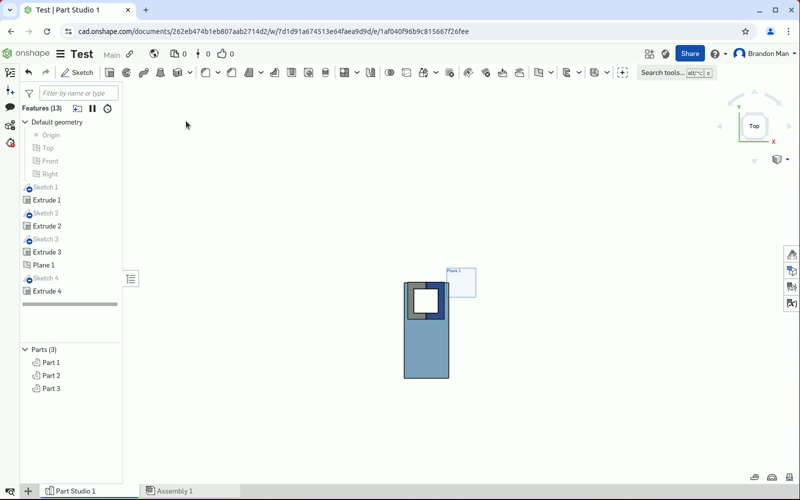
key(shift+h)
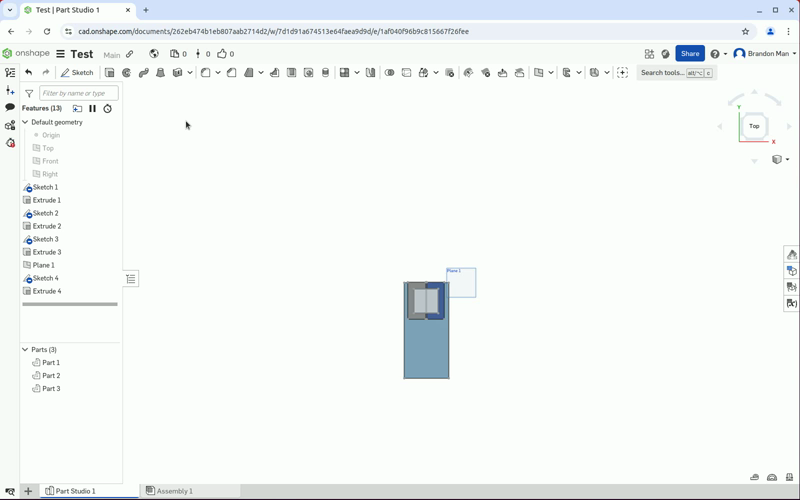
key(shift+h)
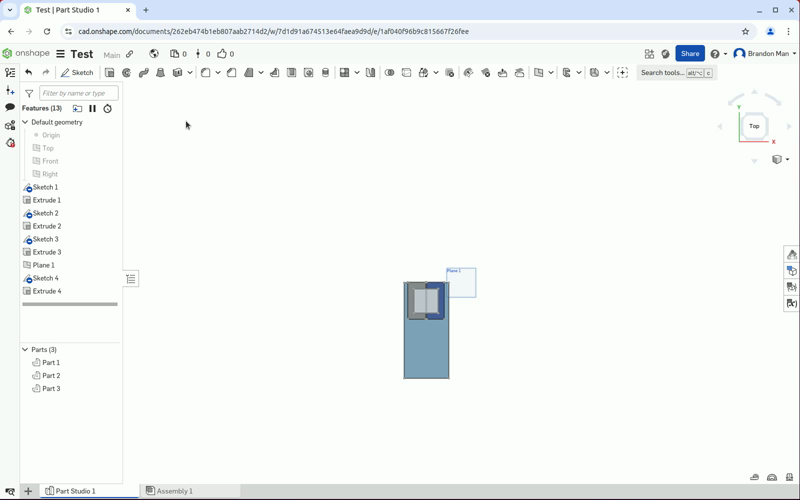
key(shift+7)
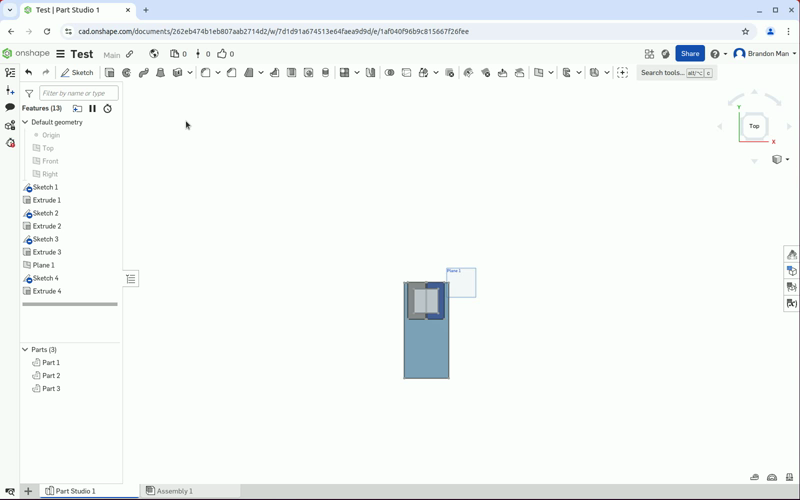
key(up, 3)
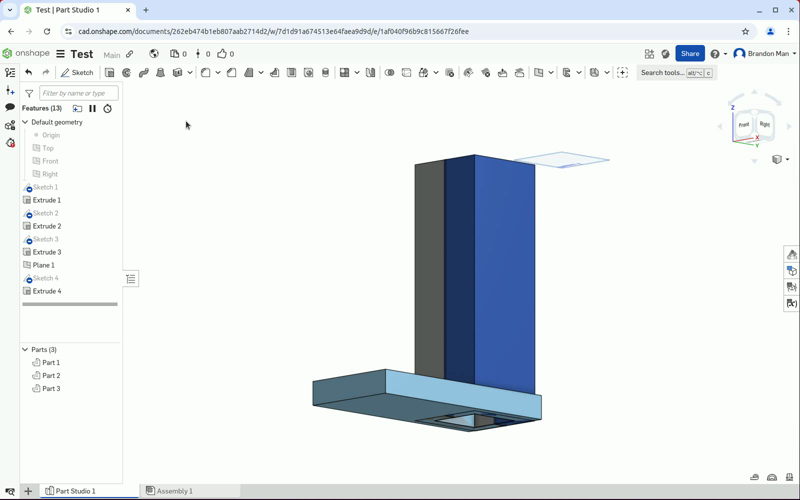
key(left, 3)
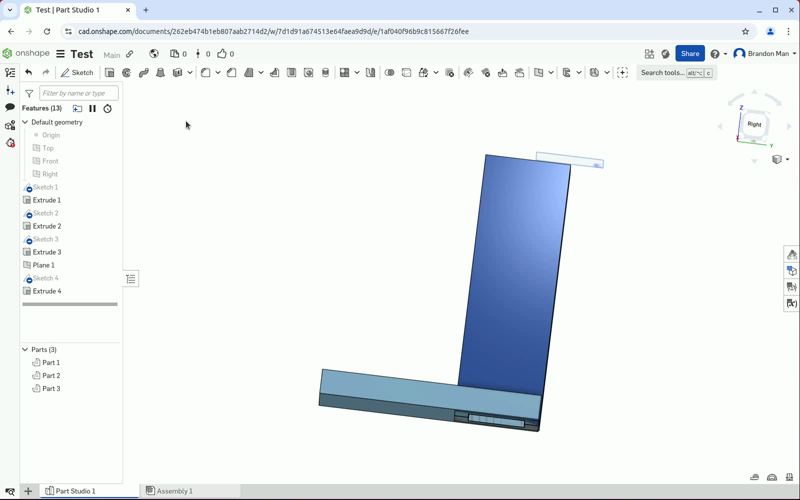
key(right, 3)
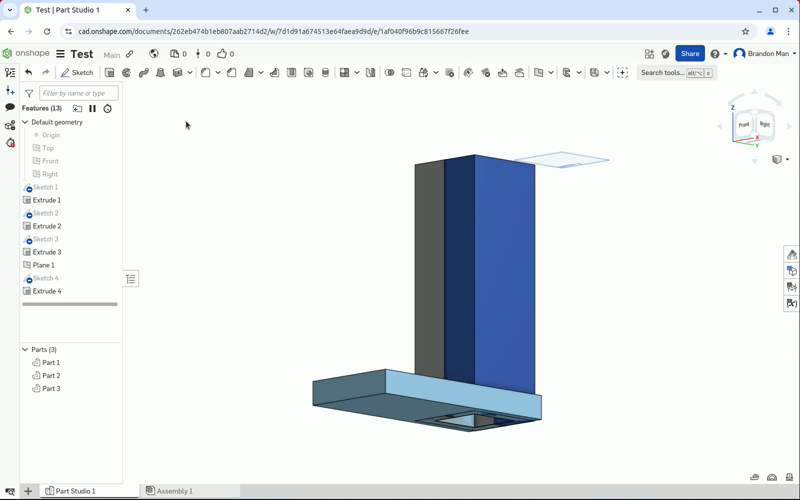
key(down, 3)
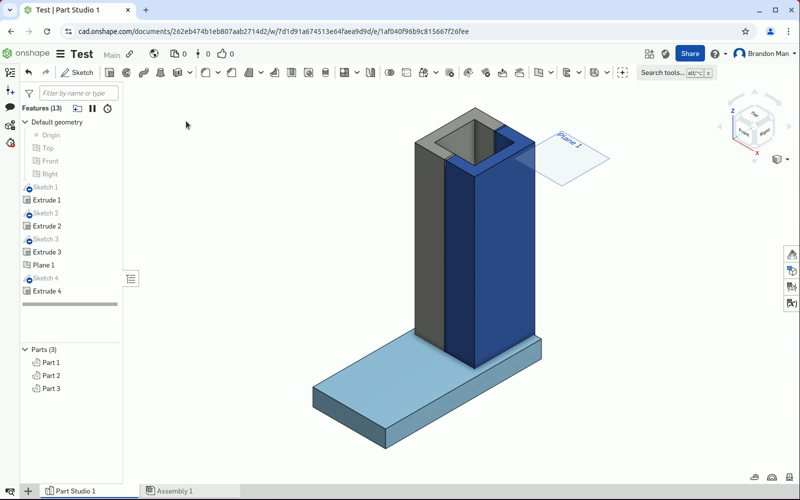
mouse_move(73, 189)
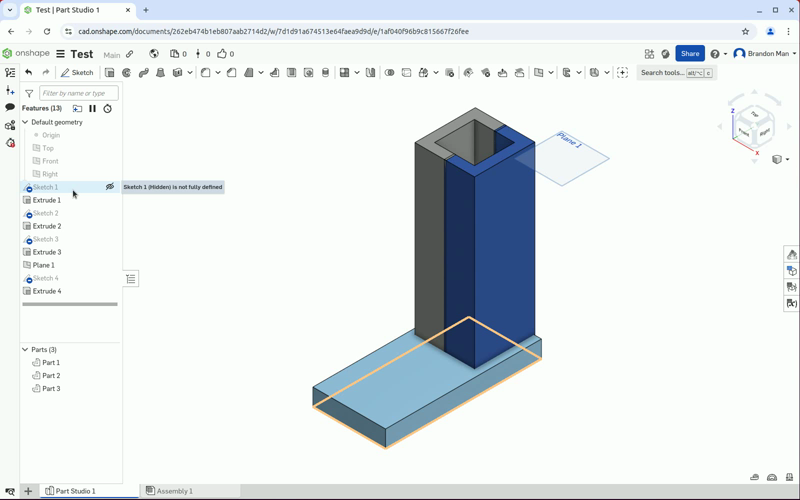
click(73, 189)